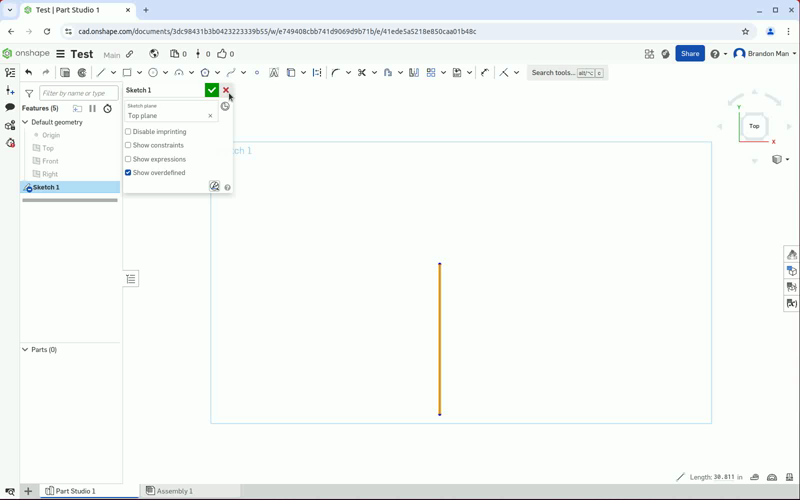
key(shift+h)
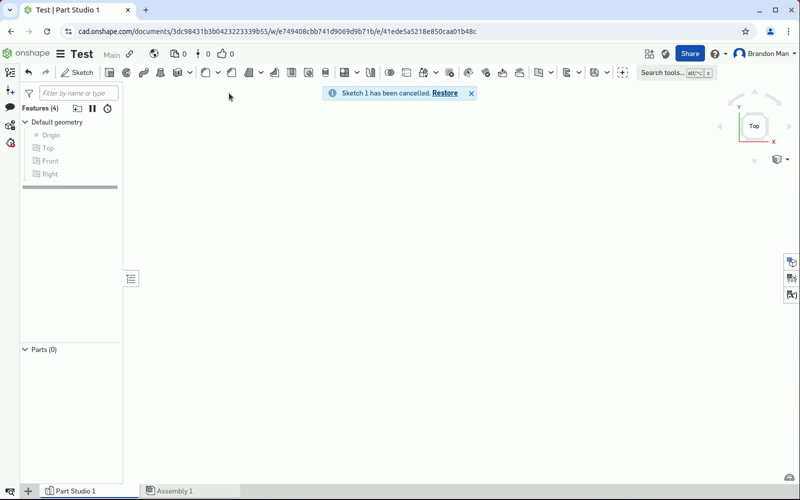
mouse_move(73, 352)
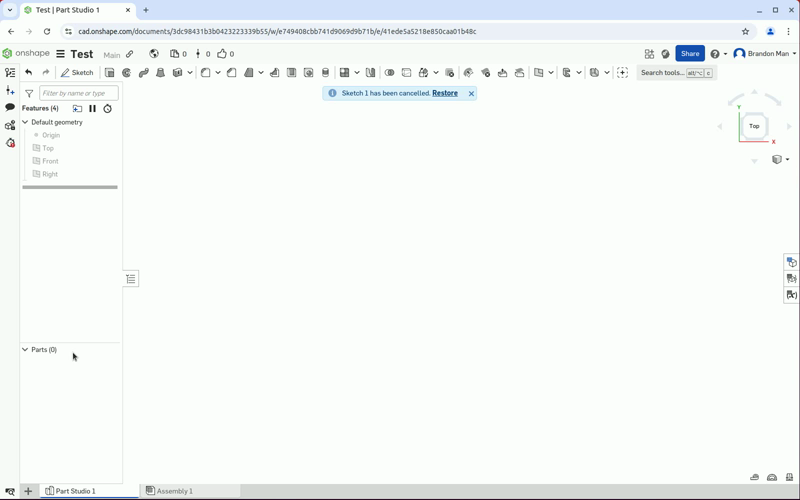
key(y)
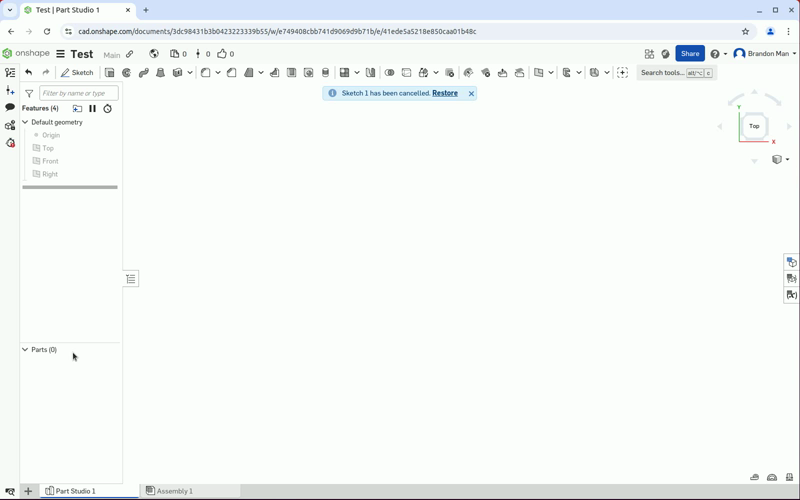
key(shift+p)
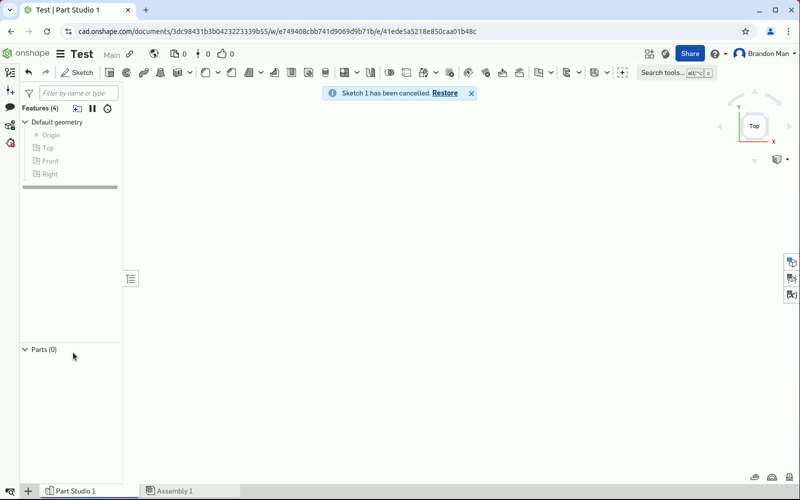
key(space)
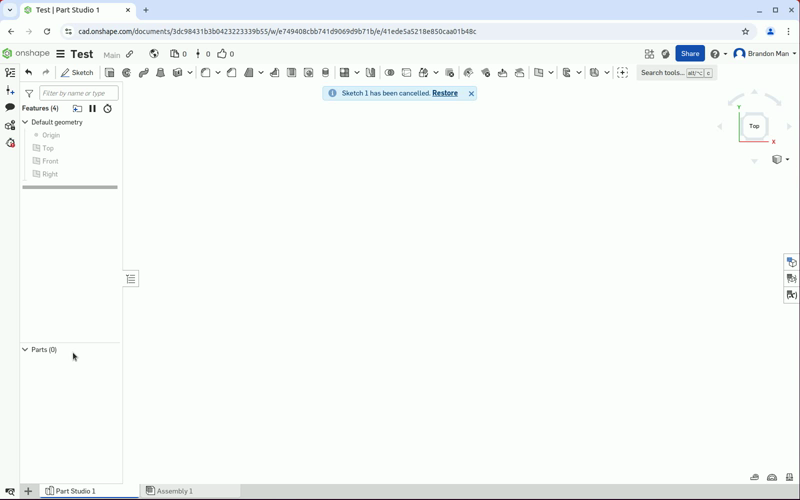
key_down(shift)
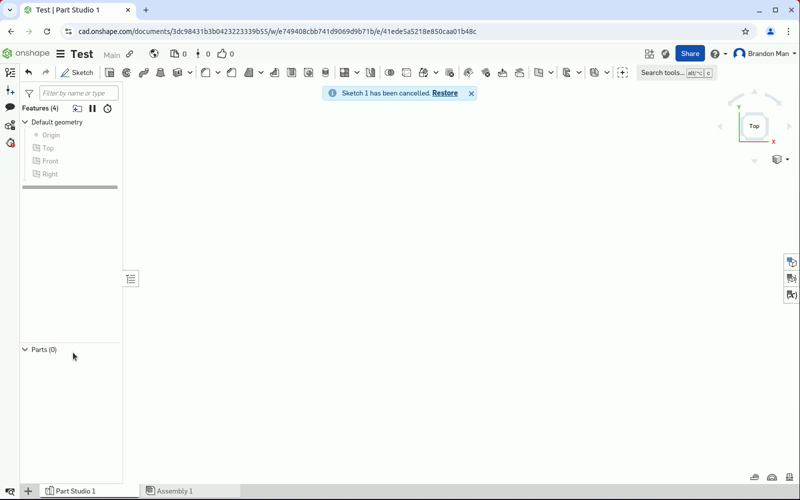
key(up)
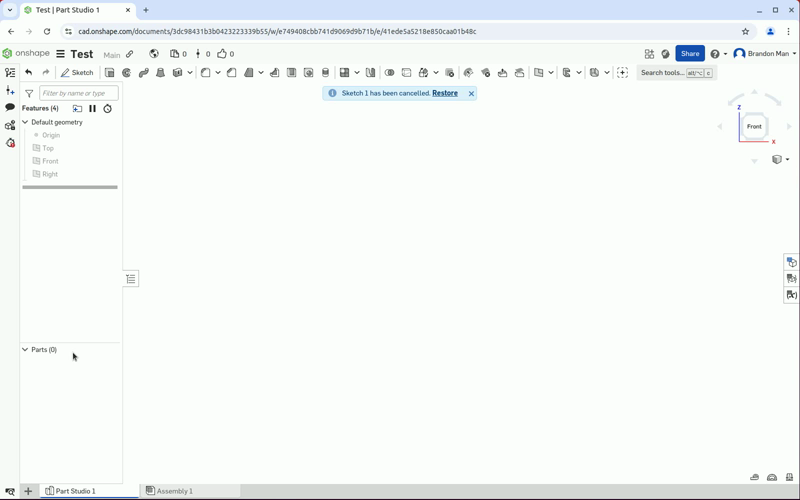
key_up(shift)
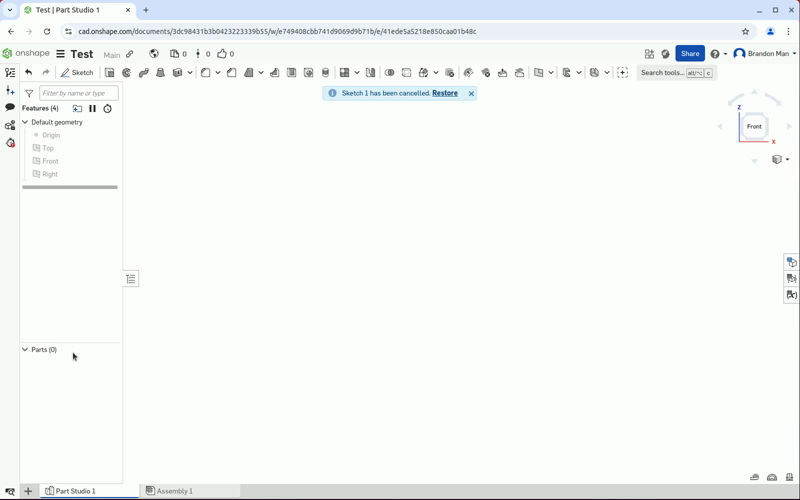
mouse_move(73, 352)
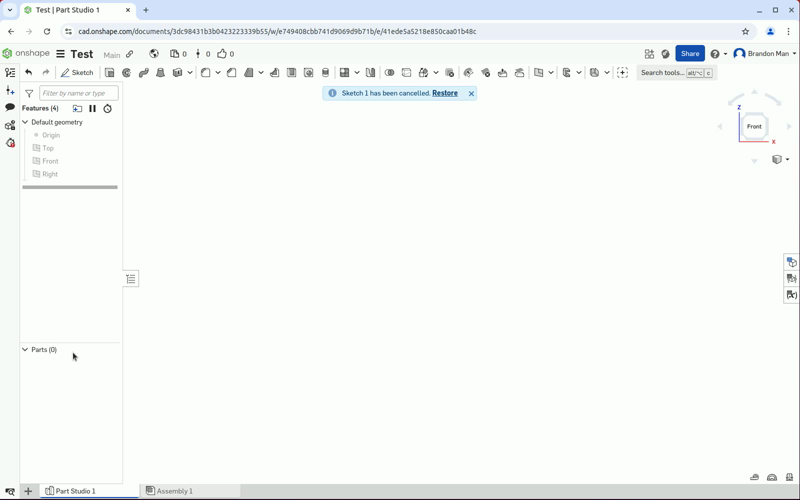
key(shift+y)
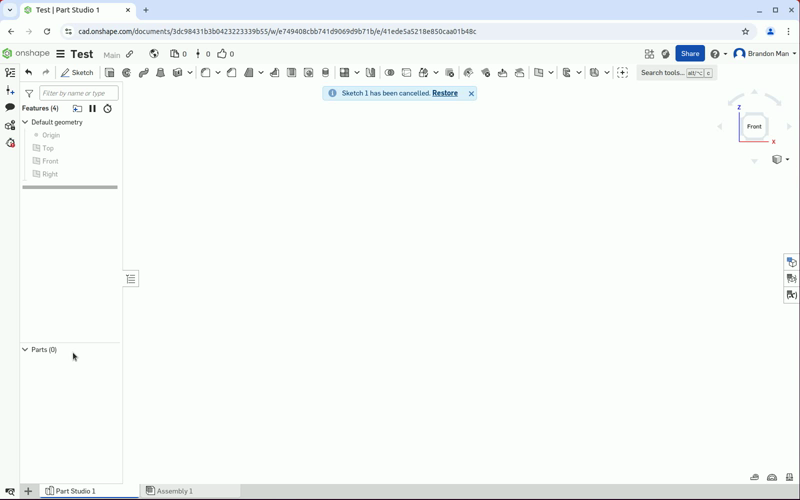
key(shift+s)
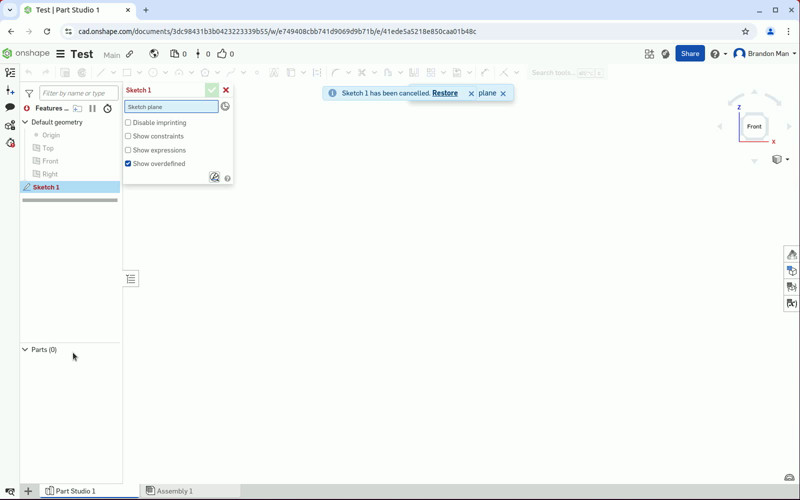
mouse_move(73, 163)
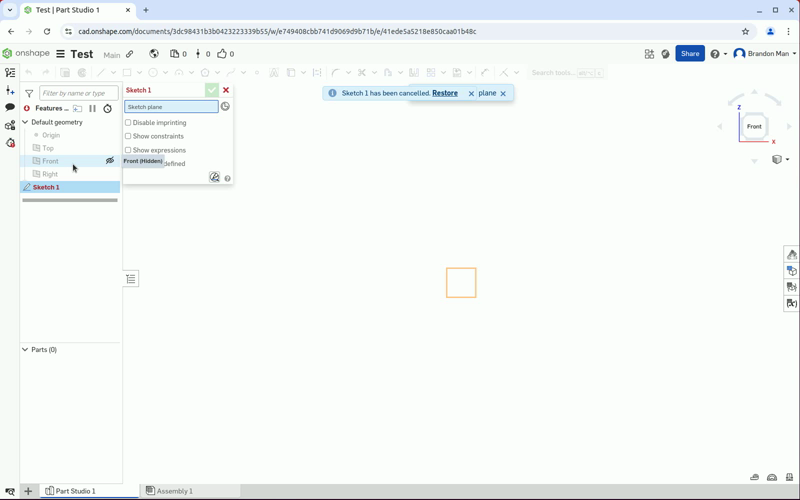
click(73, 163)
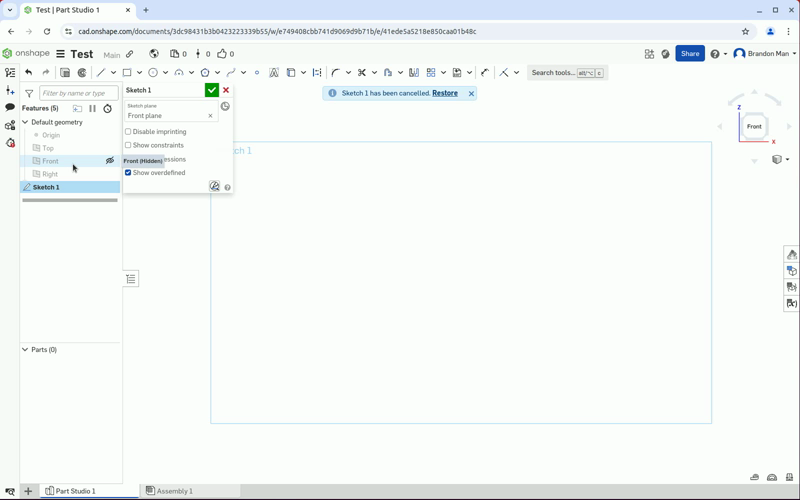
mouse_move(73, 352)
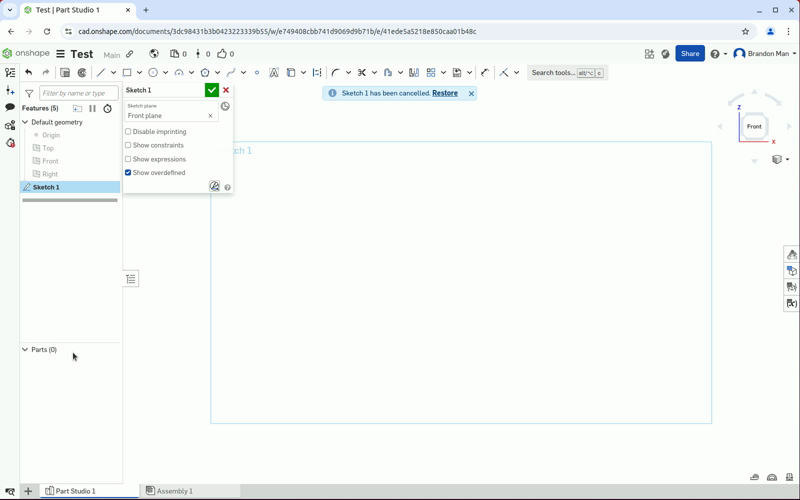
key(y)
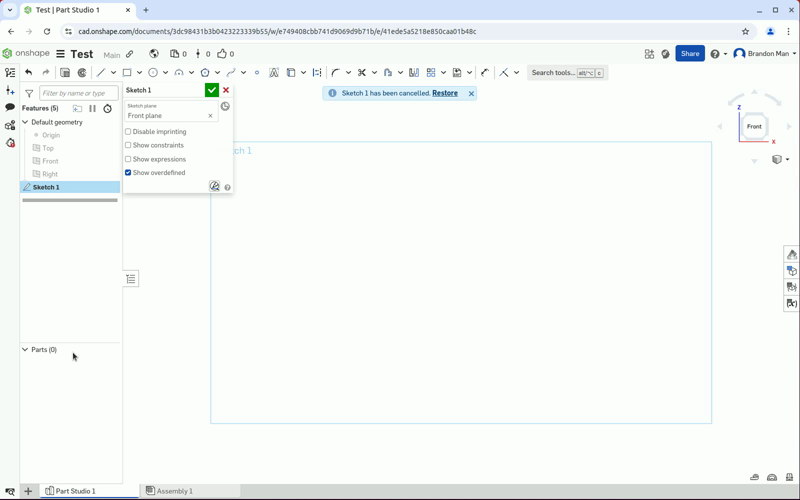
key(l)
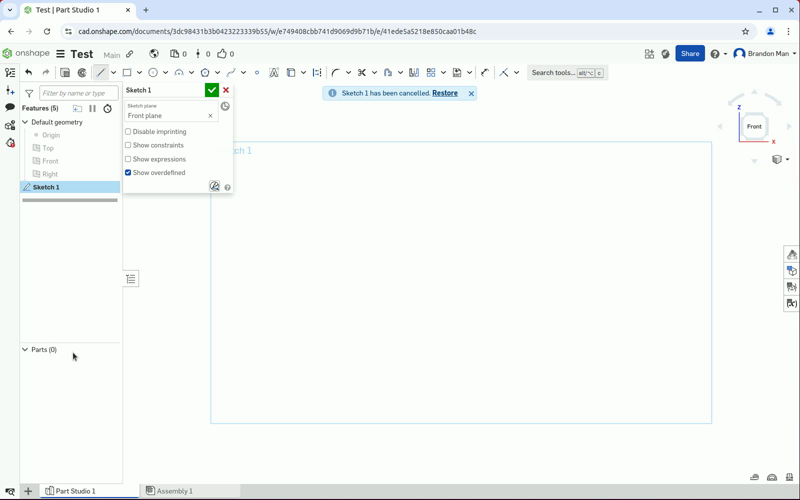
key_down(shift)
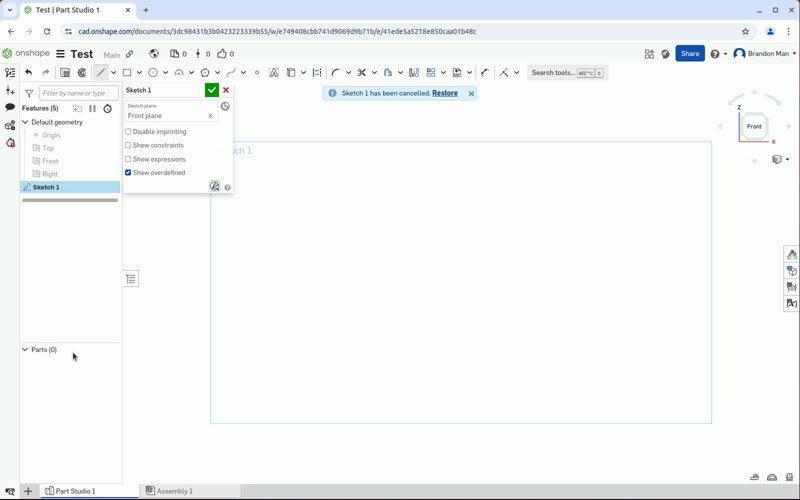
mouse_move(441, 282)
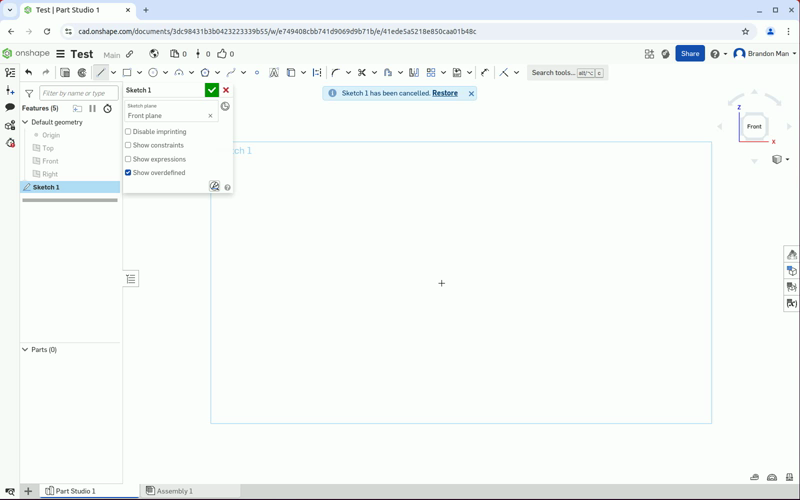
click(441, 282)
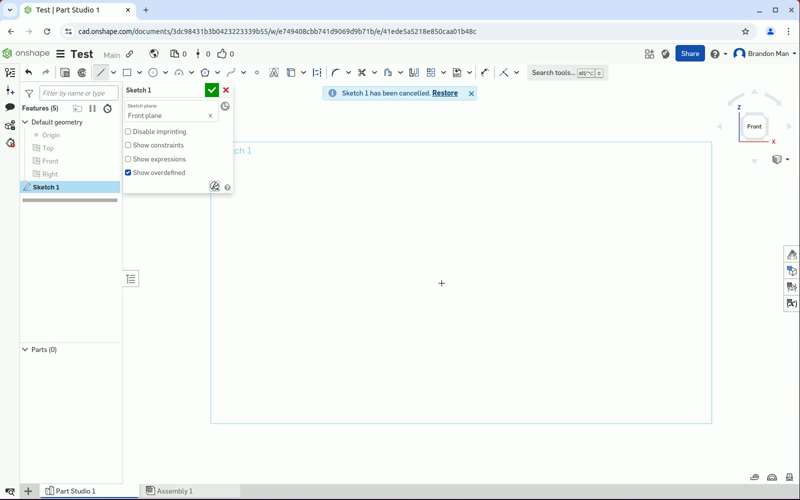
key_up(shift)
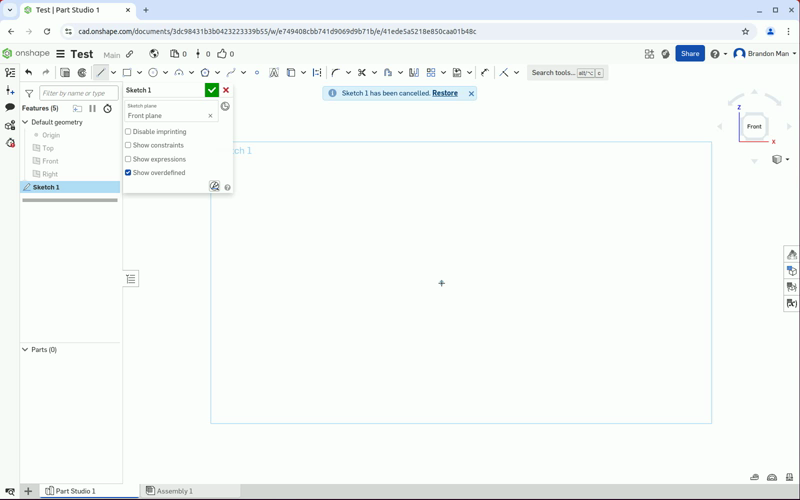
key_down(shift)
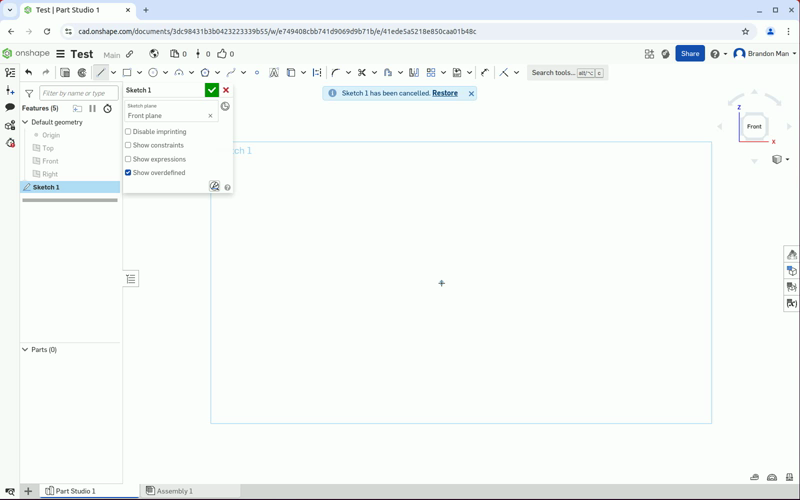
mouse_move(471, 282)
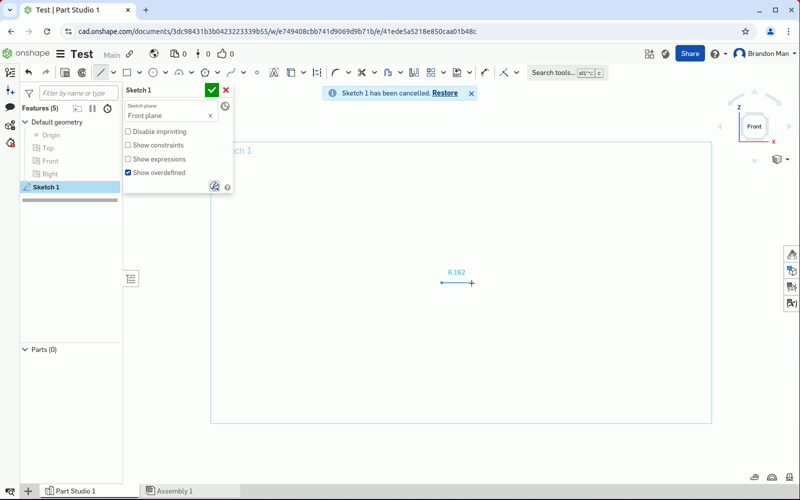
mouse_move(461, 282)
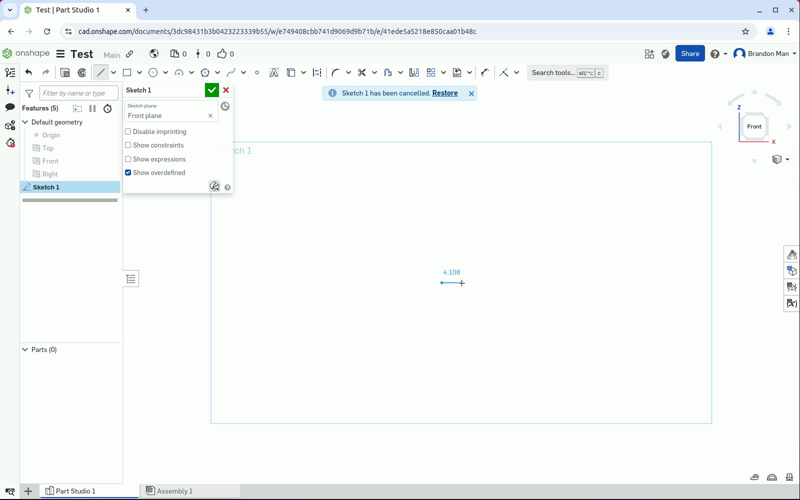
click(461, 282)
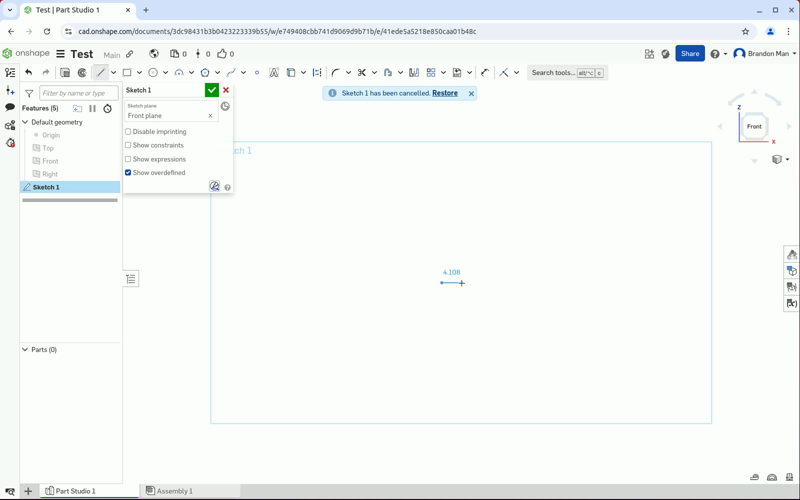
key_up(shift)
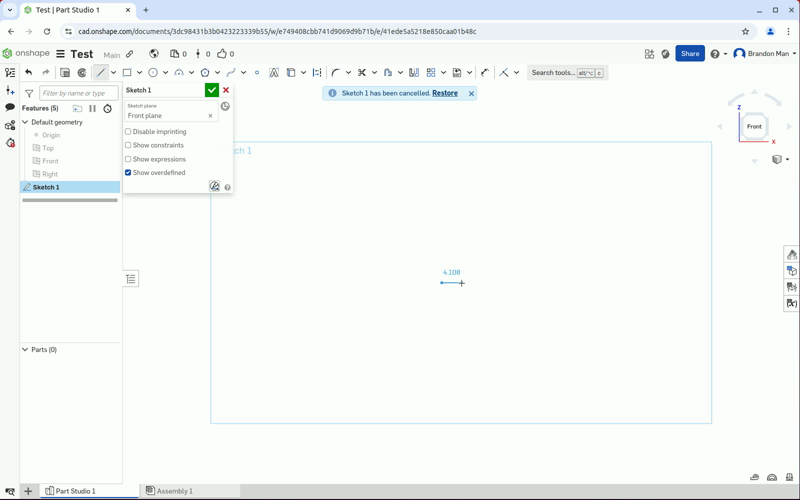
key_down(shift)
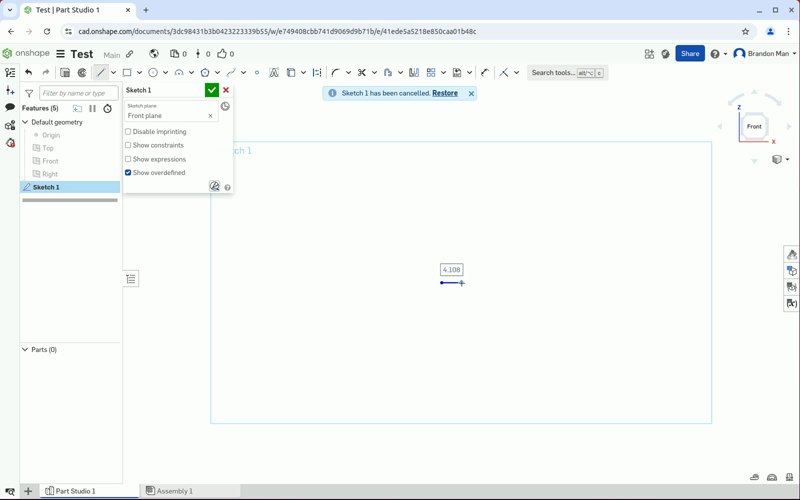
mouse_move(491, 282)
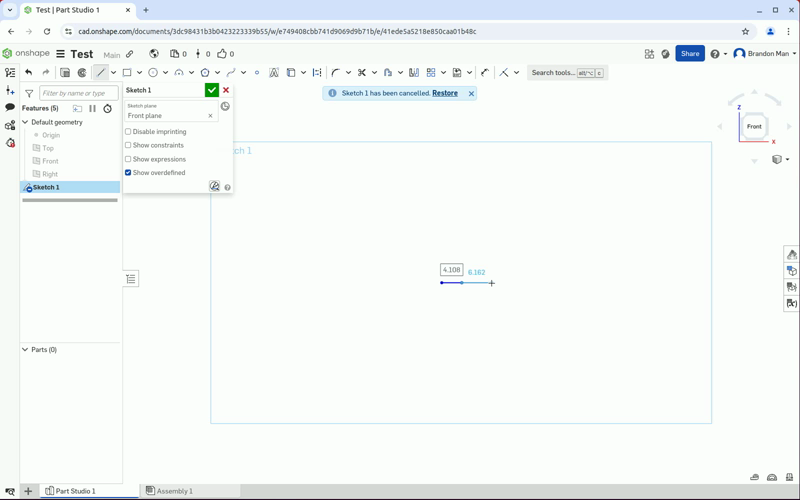
mouse_move(461, 263)
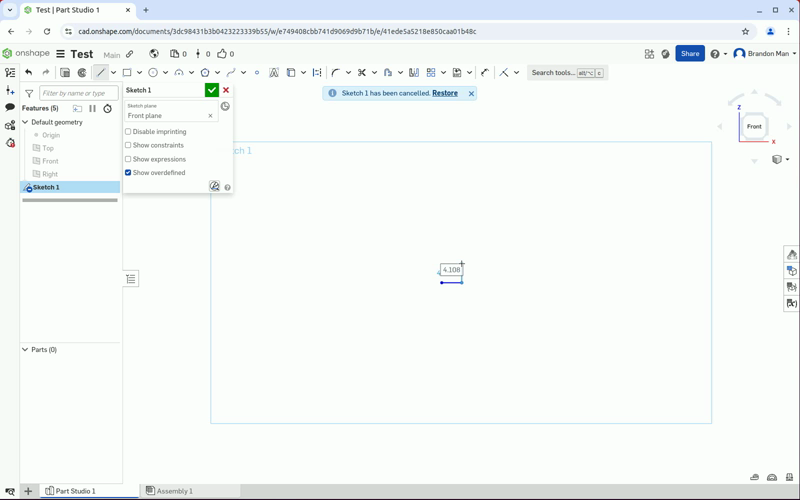
click(461, 263)
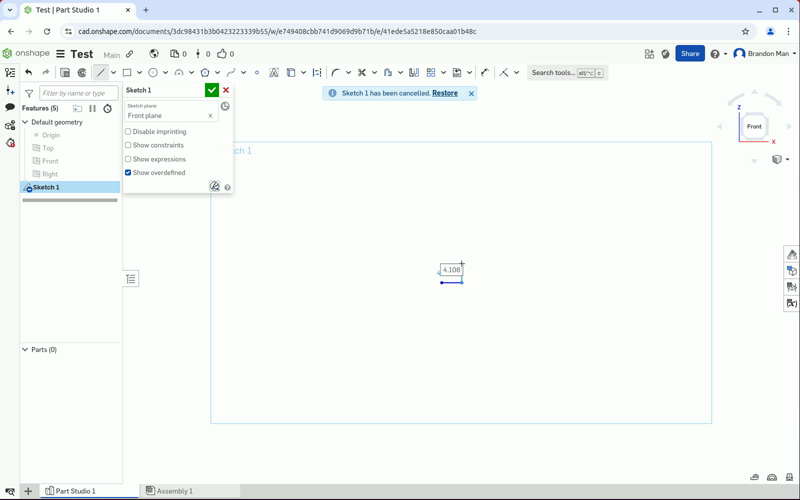
key_up(shift)
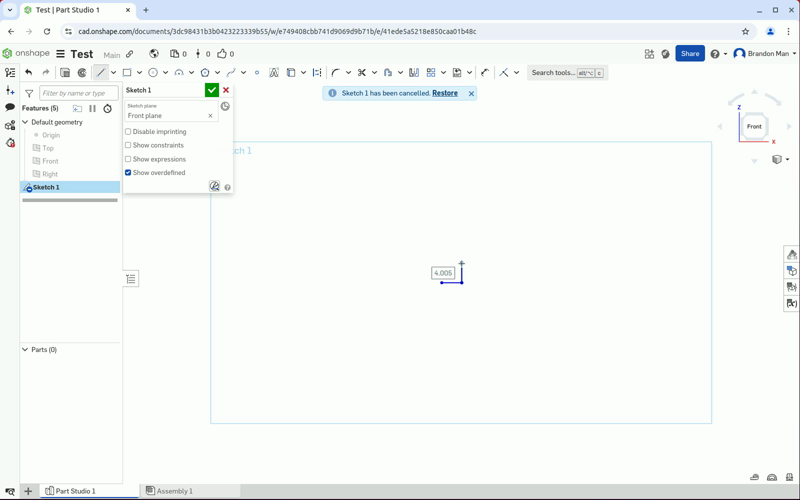
key_down(shift)
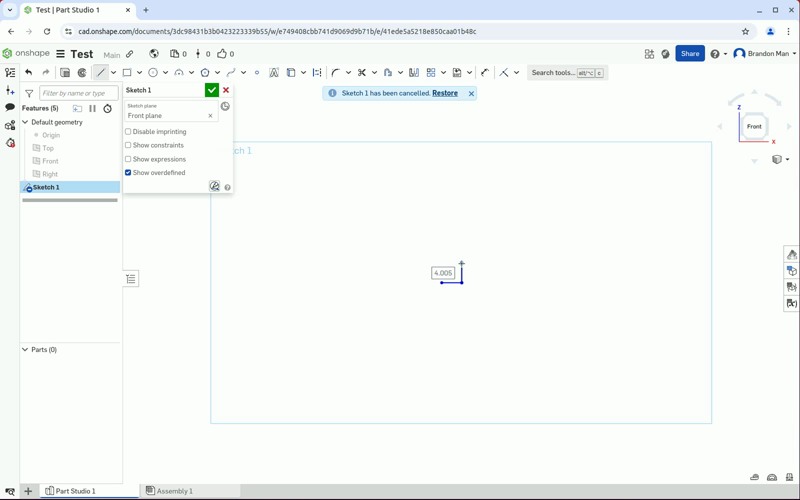
mouse_move(491, 263)
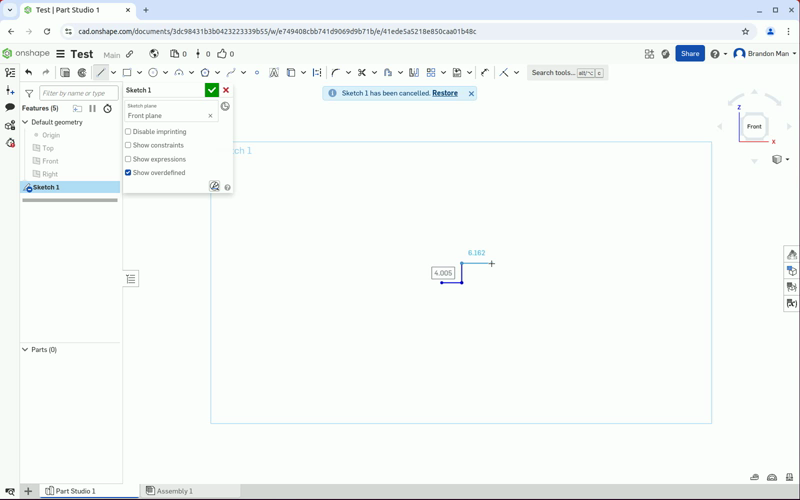
mouse_move(441, 263)
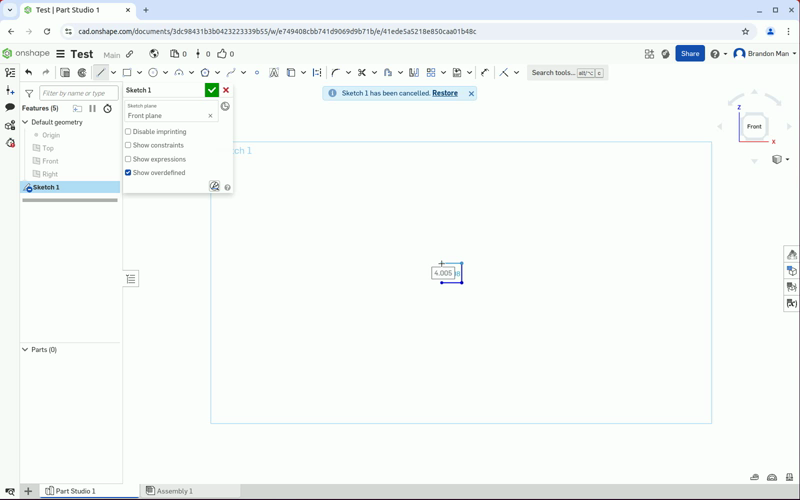
click(441, 263)
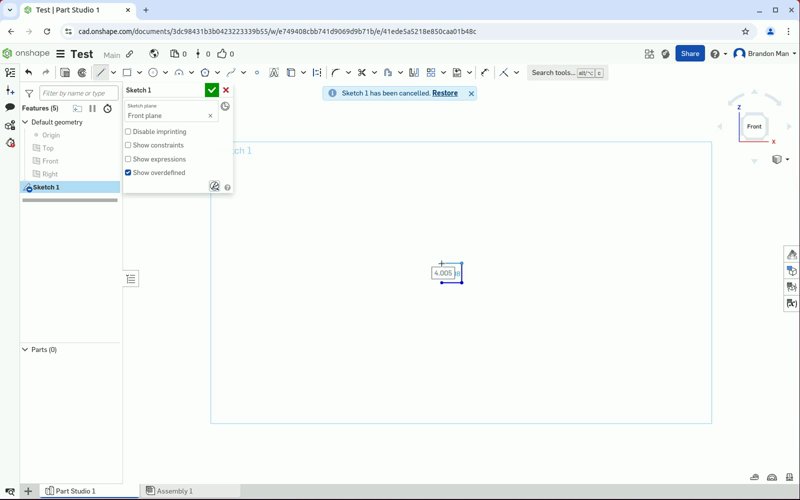
key_up(shift)
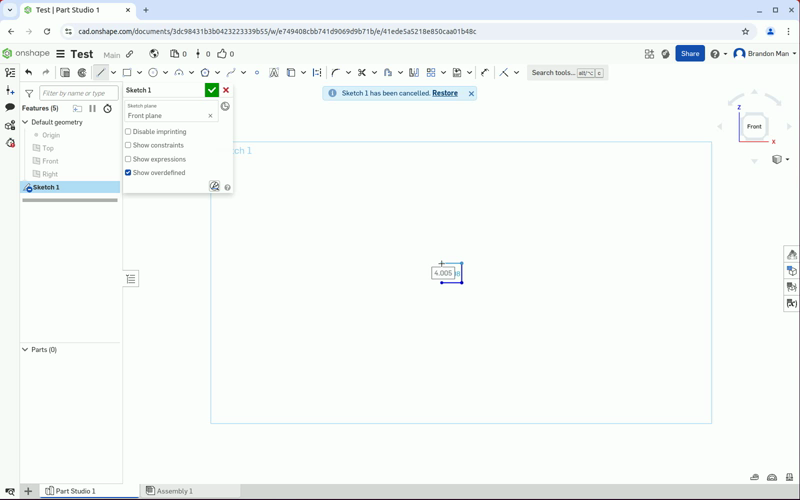
mouse_move(471, 263)
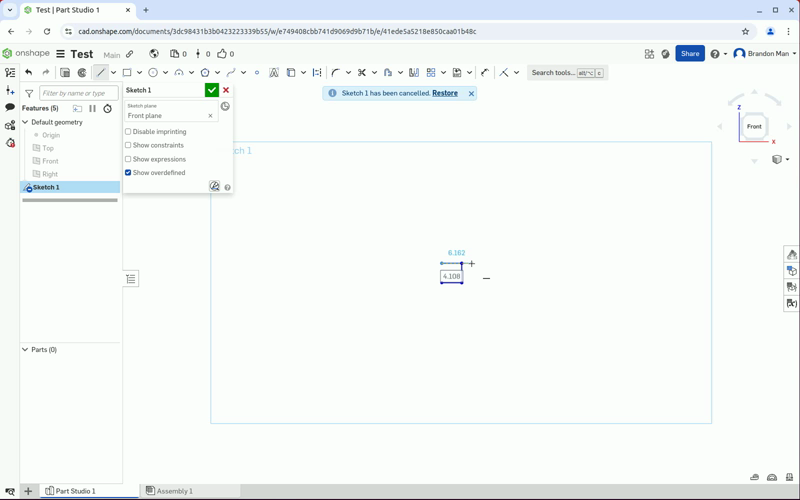
key_down(shift)
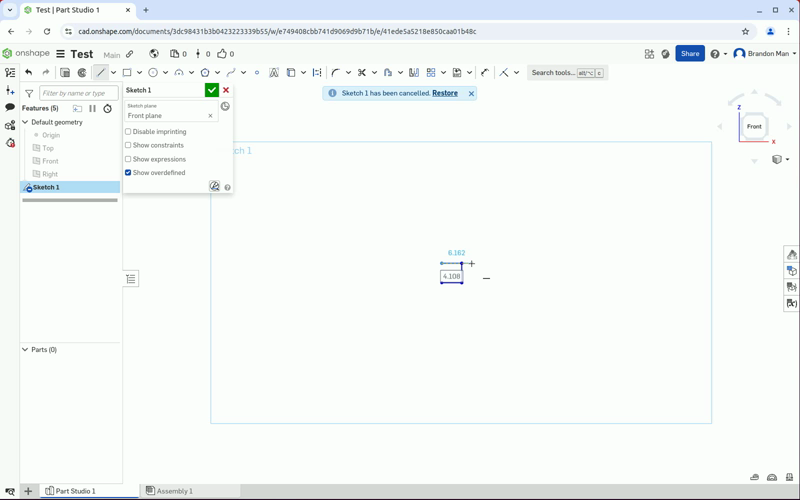
mouse_move(441, 282)
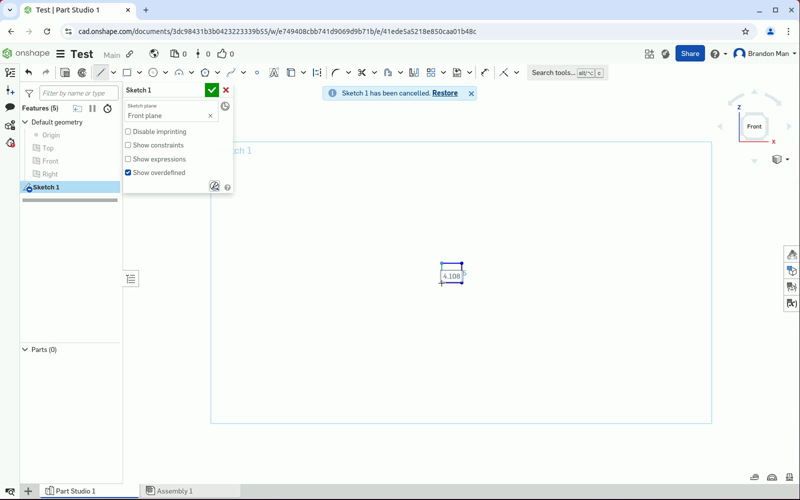
key_up(shift)
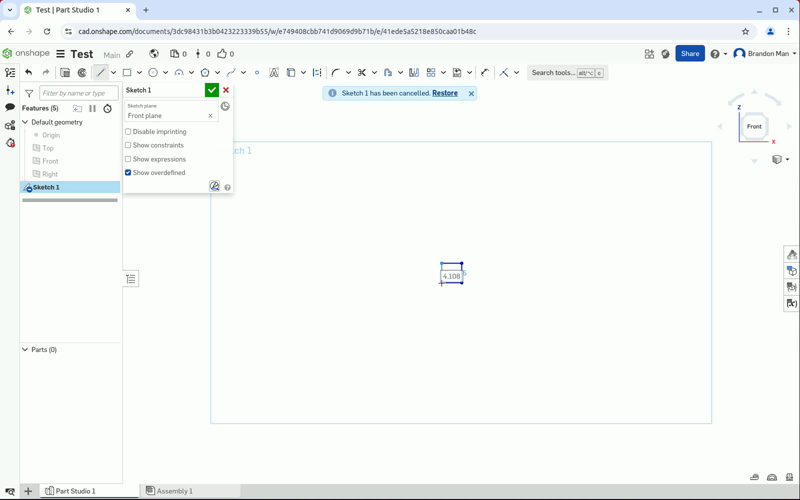
click(441, 282)
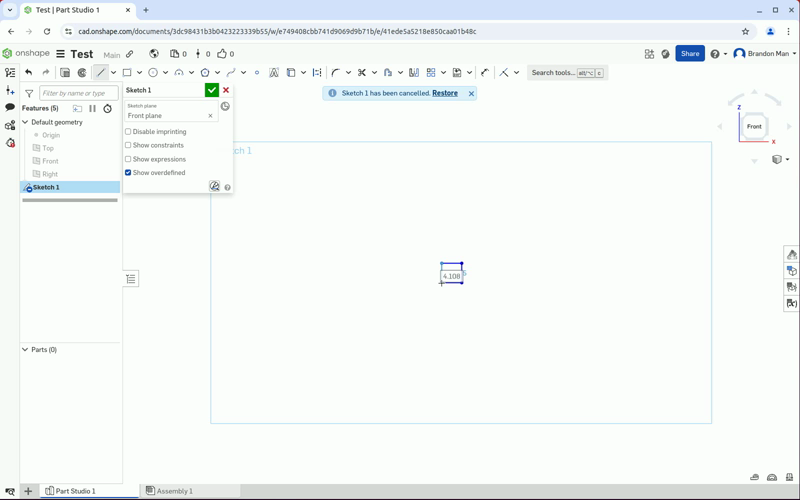
key(esc)
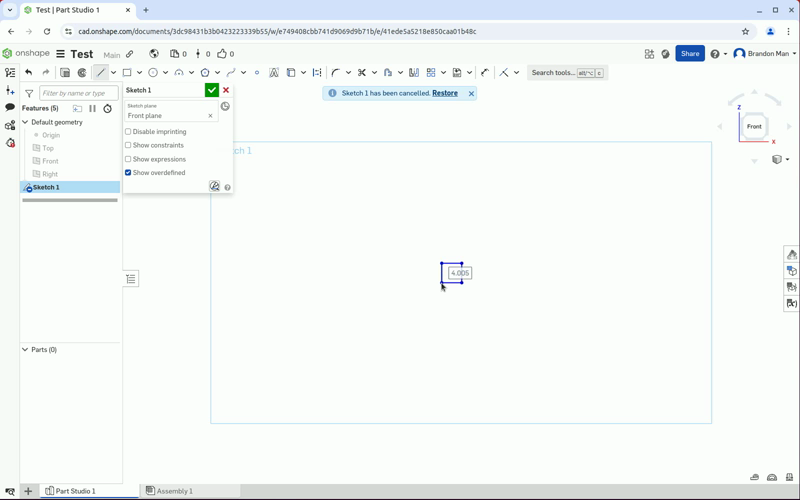
mouse_move(447, 269)
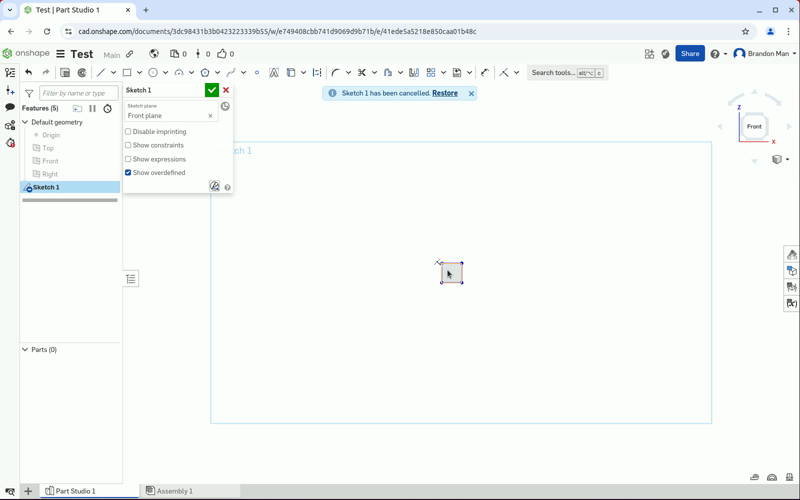
scroll(6)
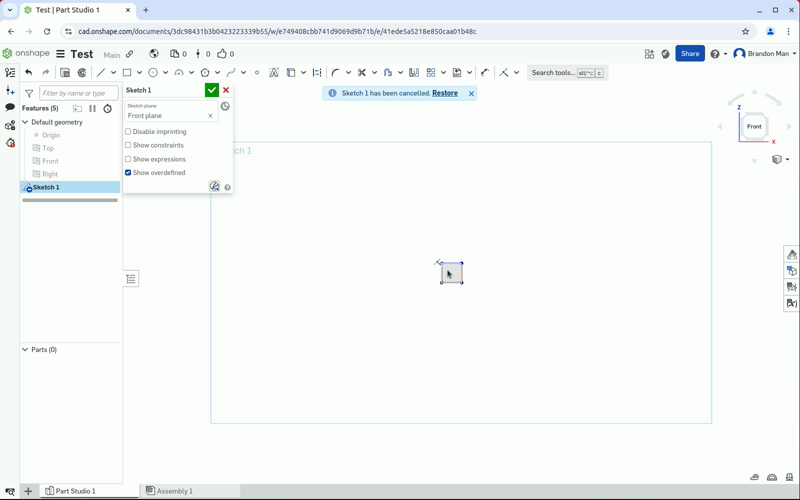
scroll(6)
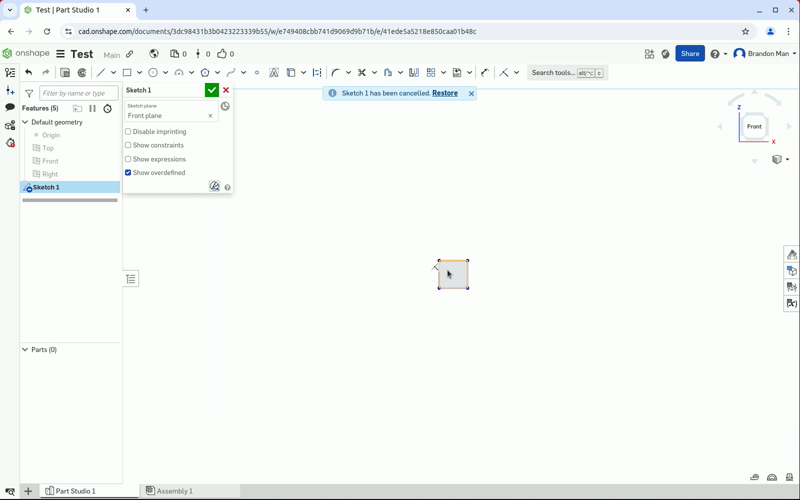
scroll(6)
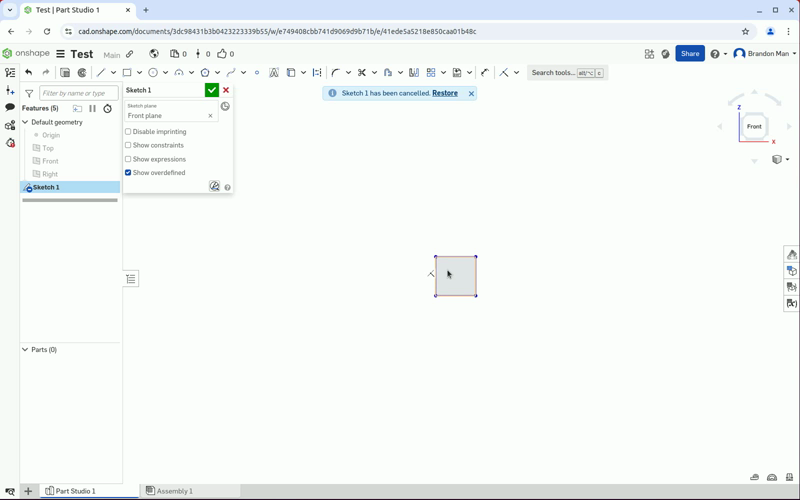
scroll(6)
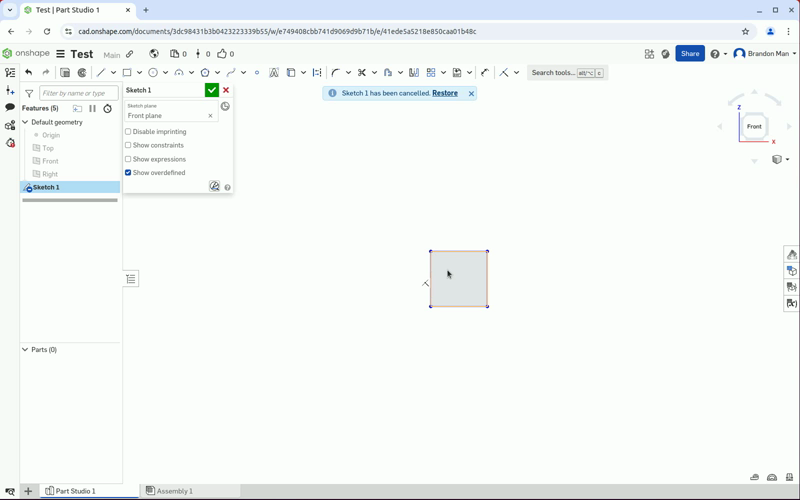
scroll(6)
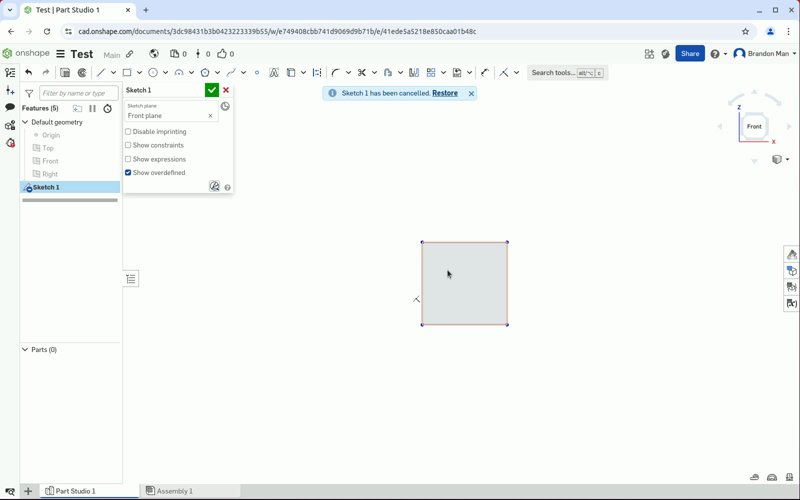
scroll(6)
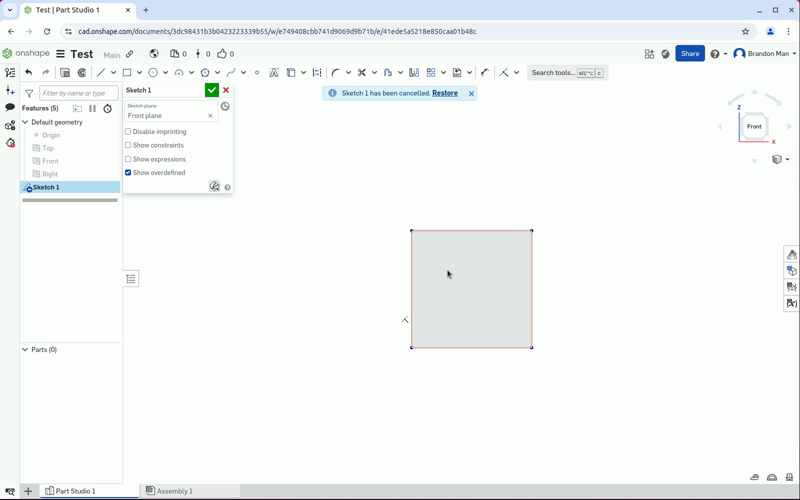
scroll(6)
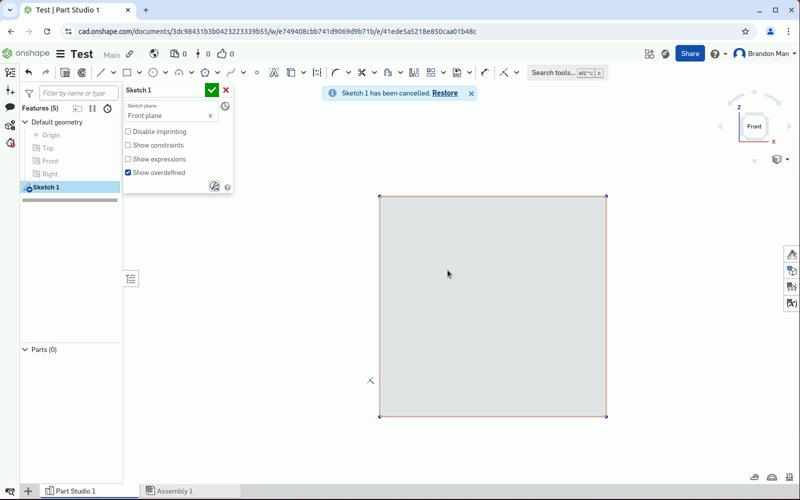
click(447, 269)
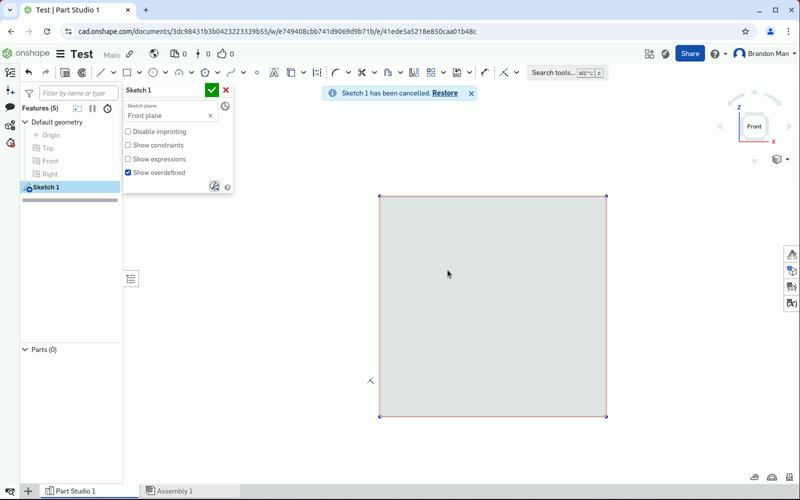
scroll(-6)
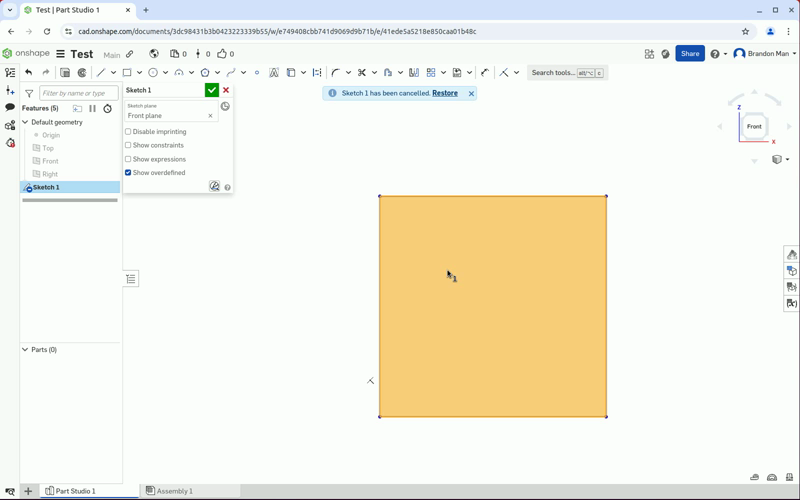
scroll(-6)
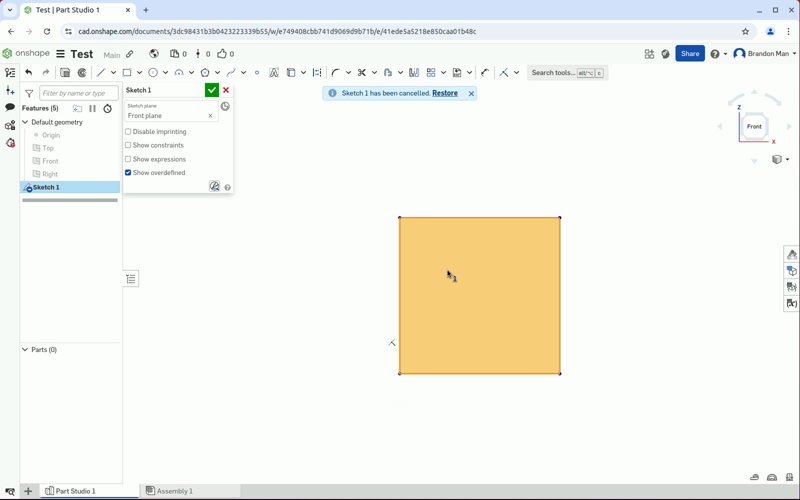
scroll(-6)
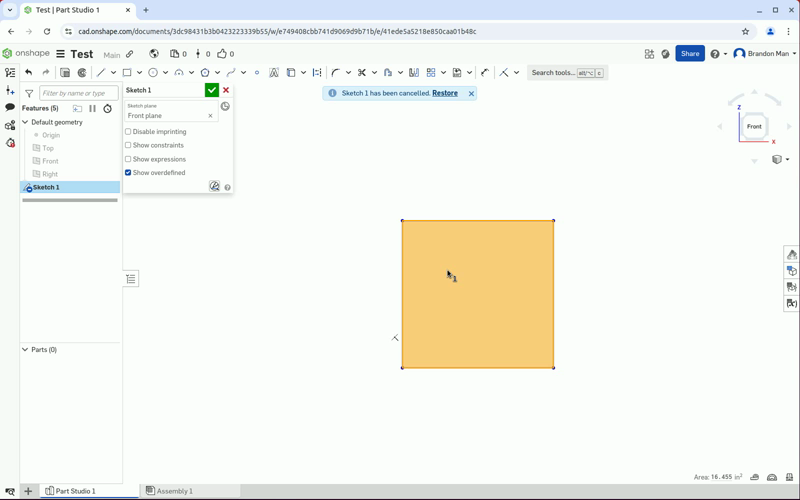
scroll(-6)
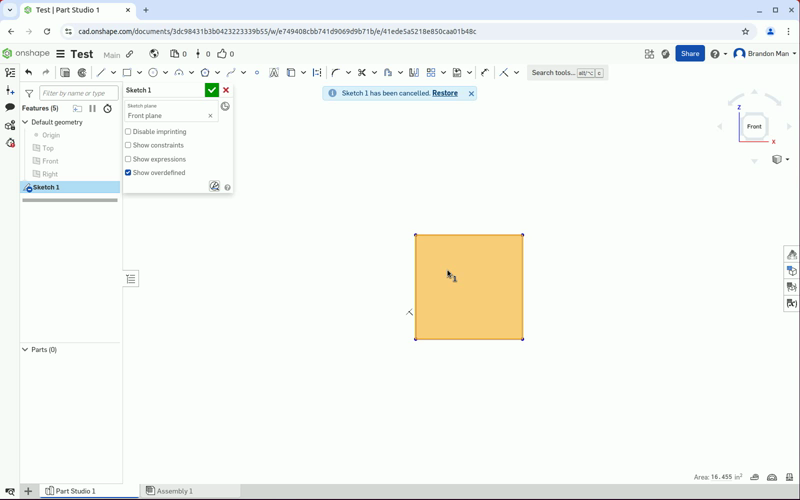
scroll(-6)
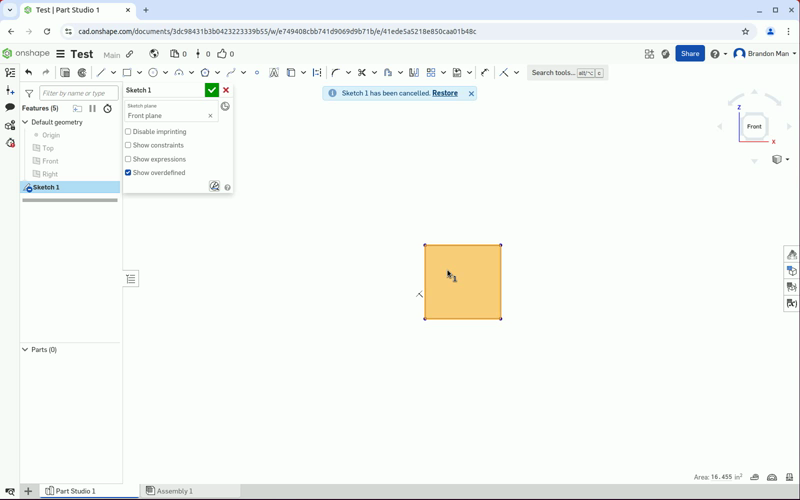
scroll(-6)
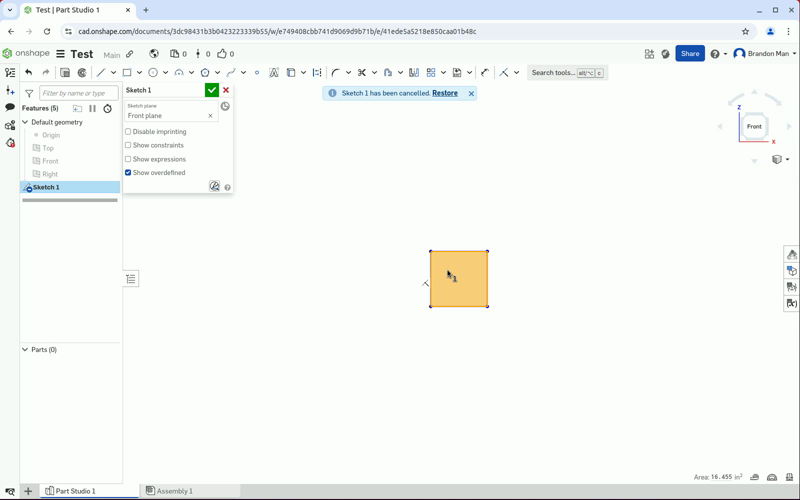
scroll(-6)
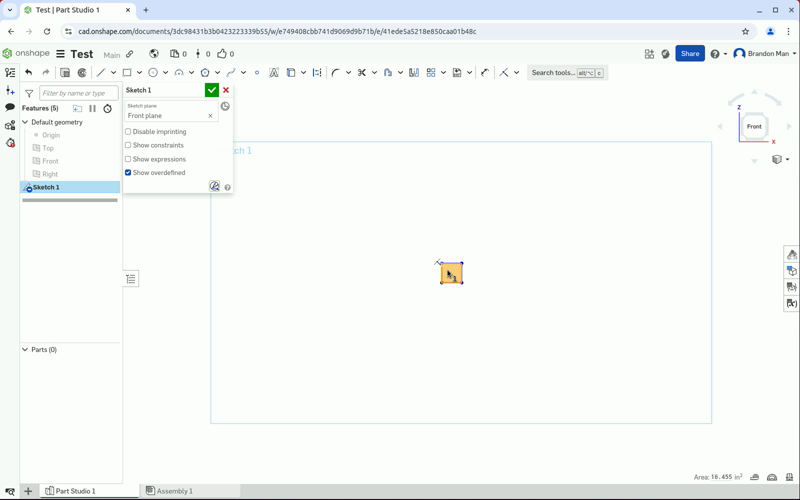
mouse_move(73, 352)
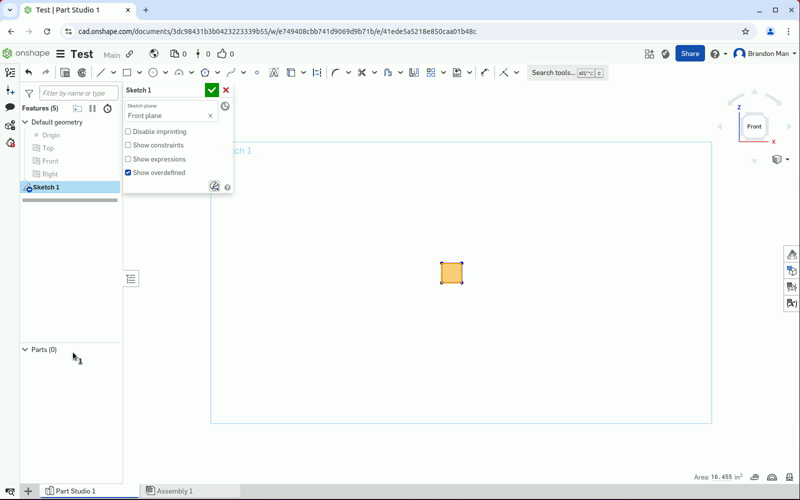
key(shift+y)
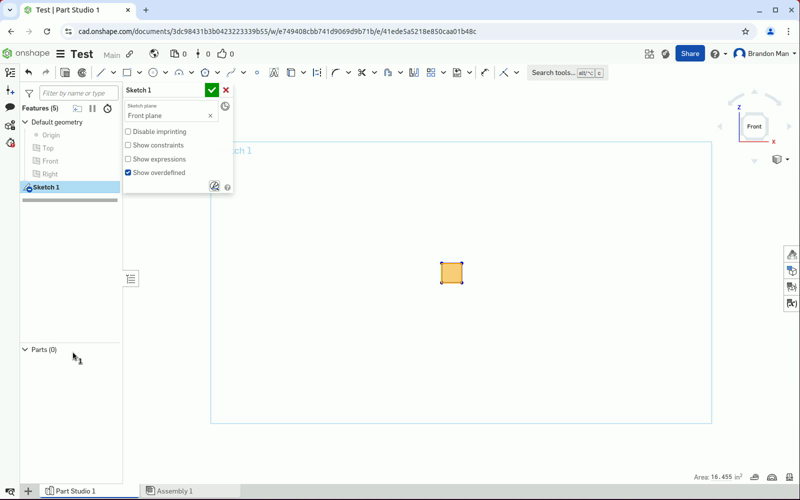
key(shift+e)
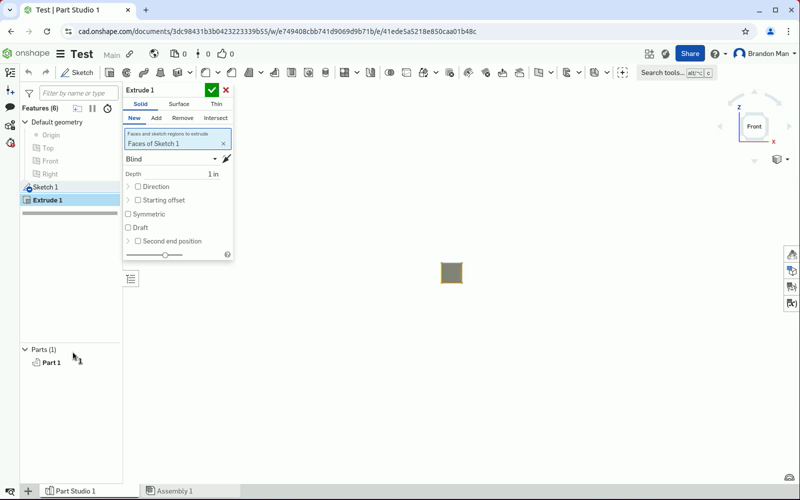
mouse_move(143, 106)
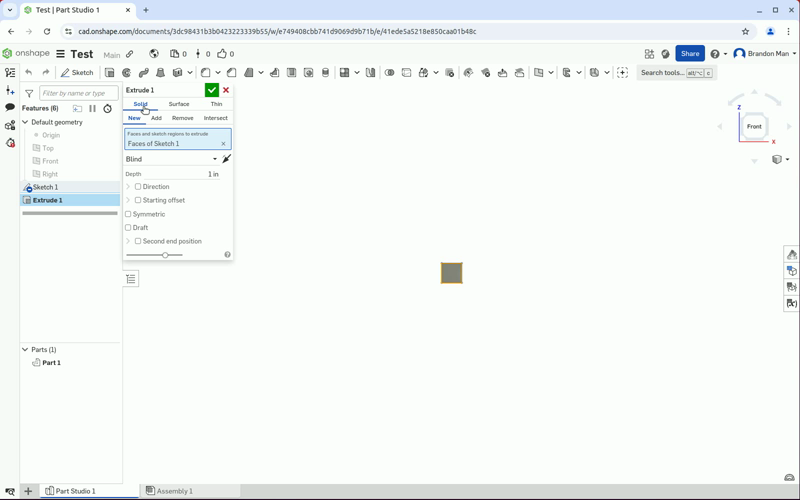
click(143, 106)
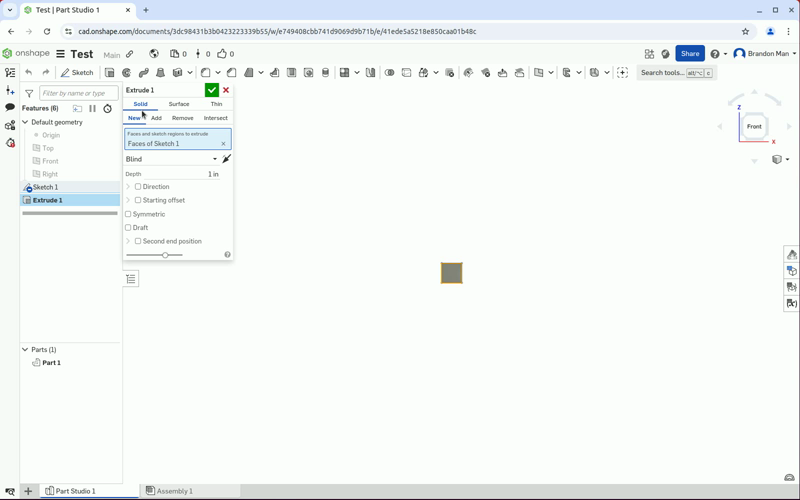
mouse_move(137, 120)
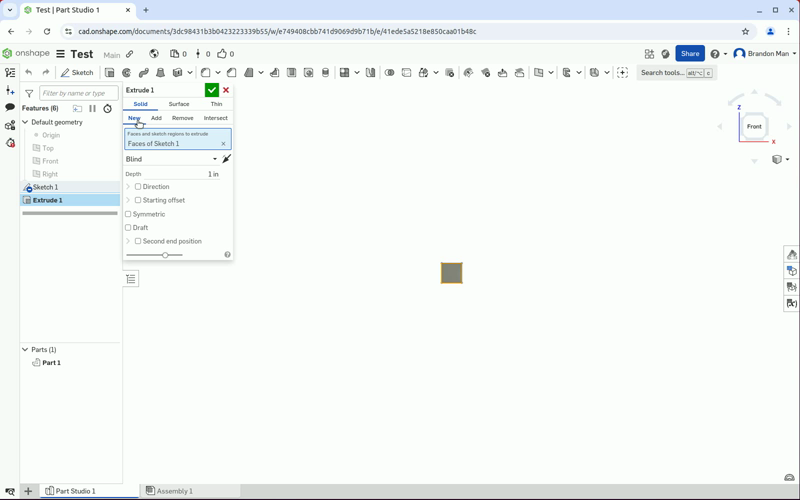
click(137, 120)
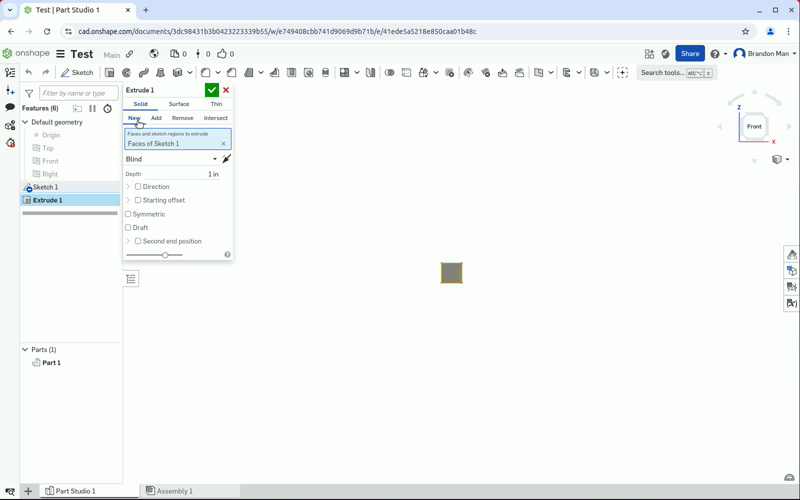
key(tab, 4)
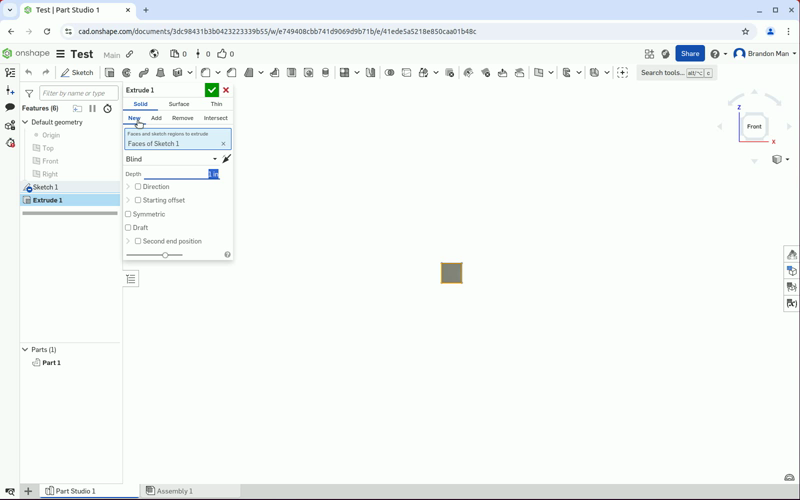
text(-11.554)
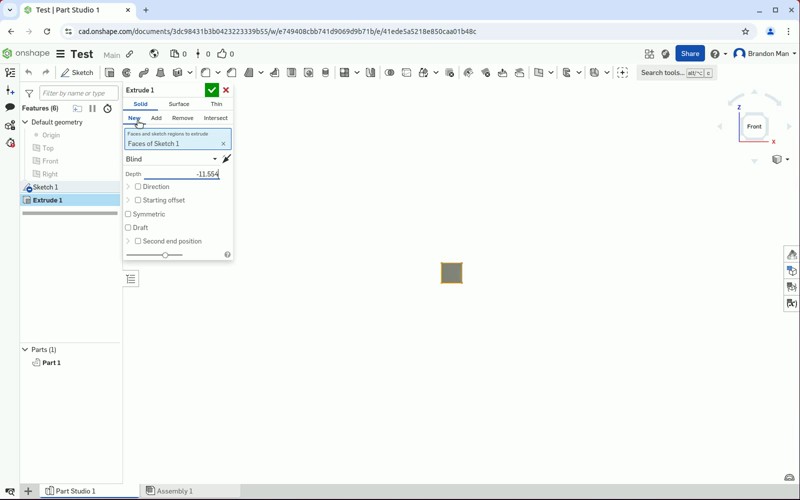
key(enter)
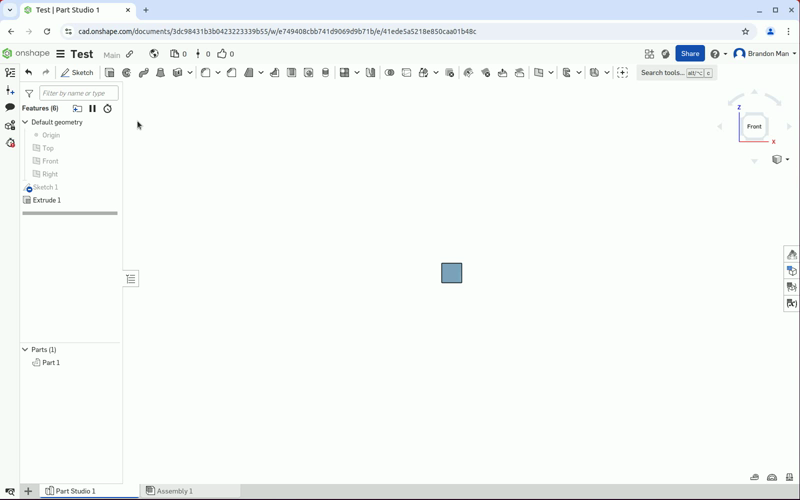
key(shift+h)
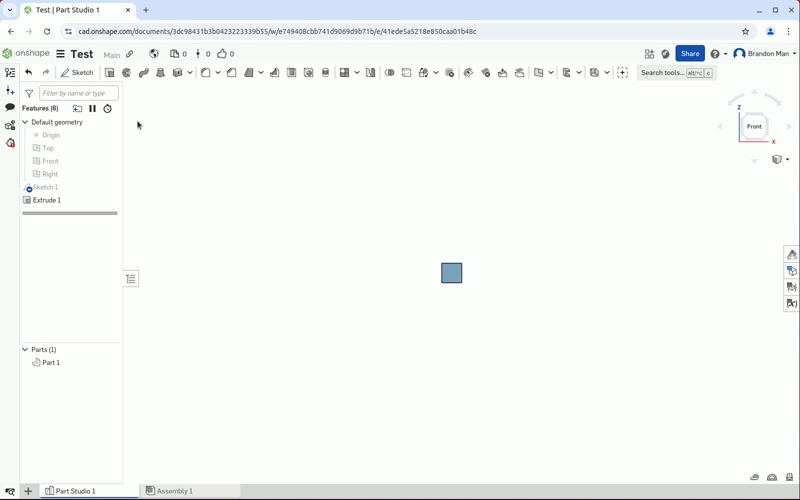
key(shift+h)
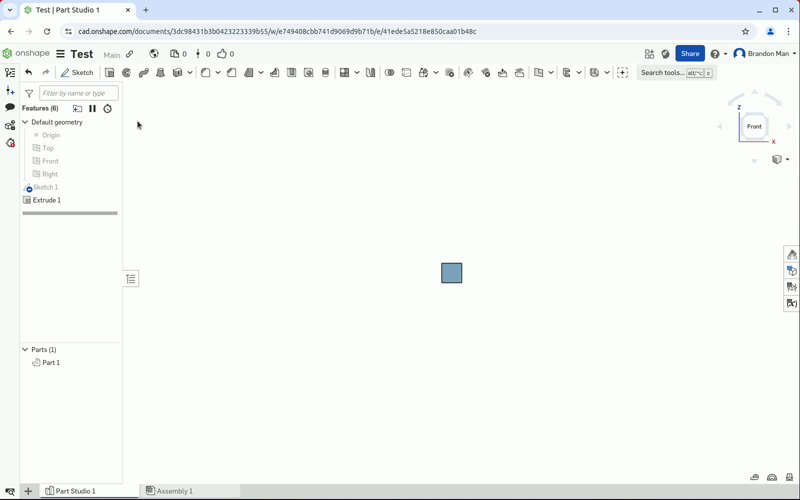
mouse_move(73, 189)
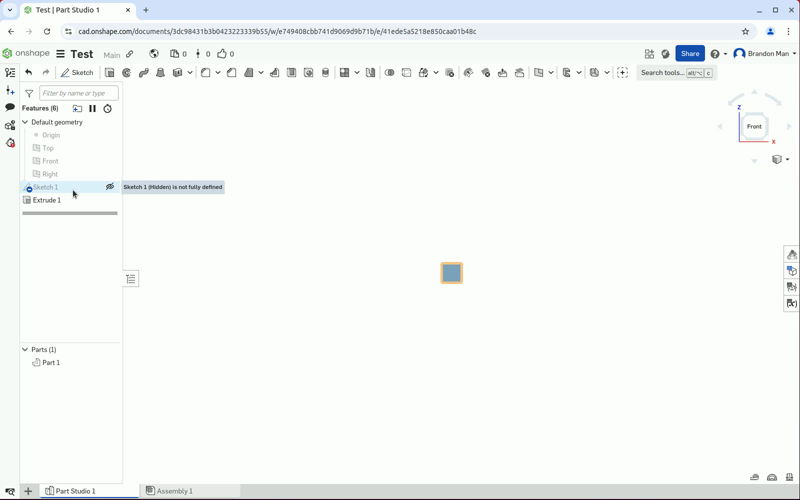
click(73, 189)
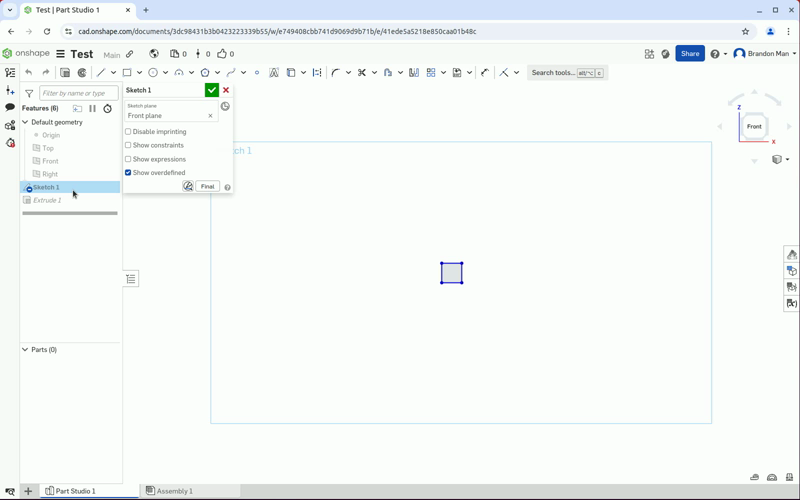
mouse_move(229, 92)
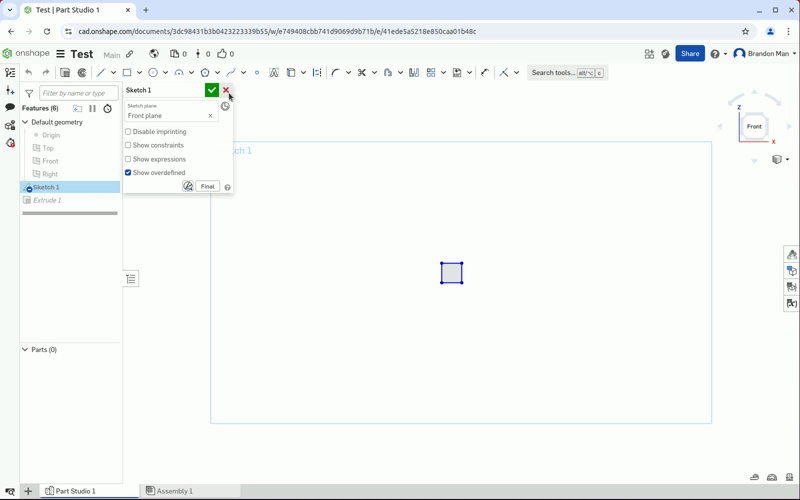
click(229, 92)
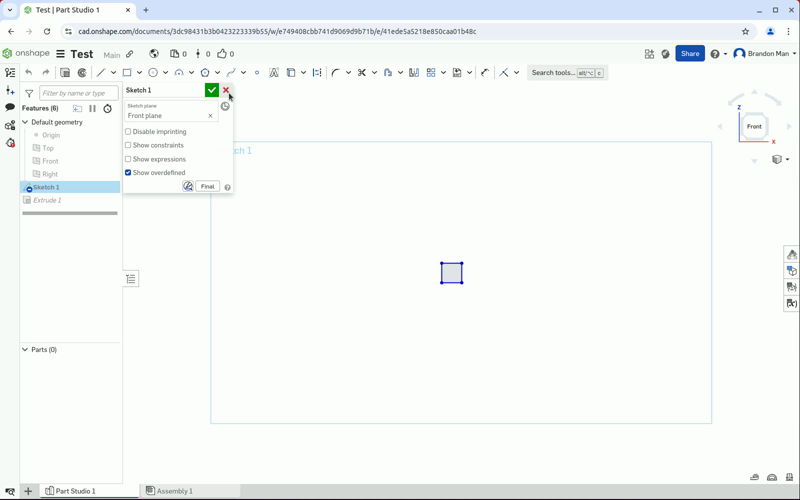
key(shift+s)
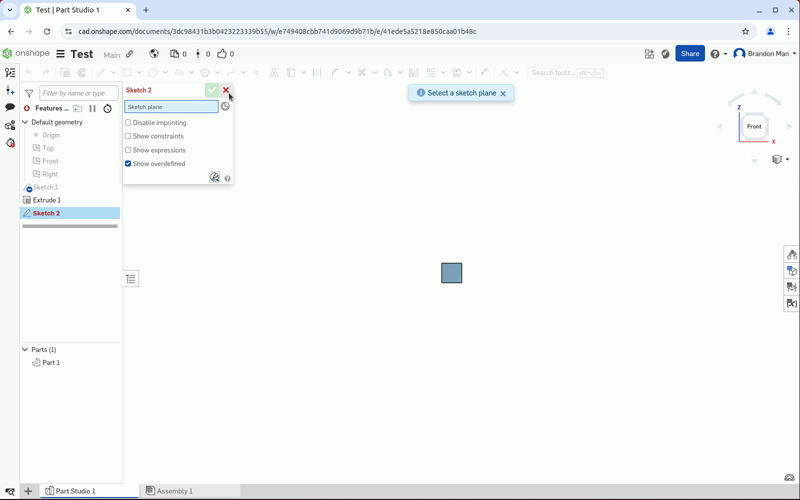
mouse_move(73, 163)
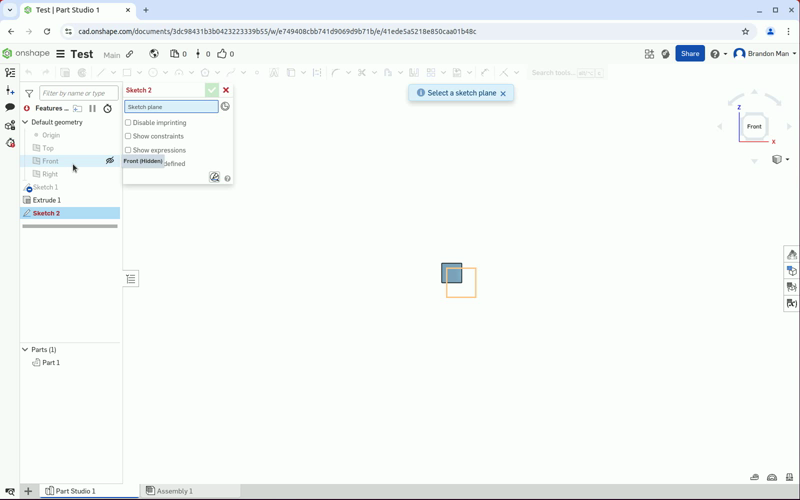
click(73, 163)
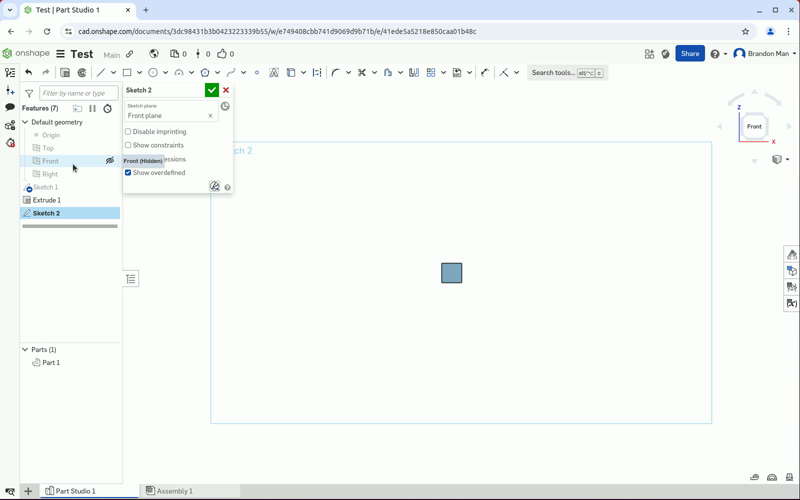
mouse_move(73, 352)
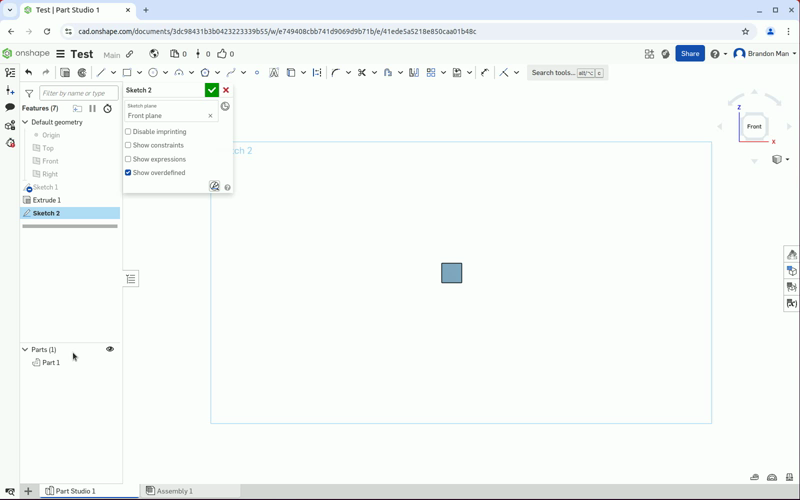
key(y)
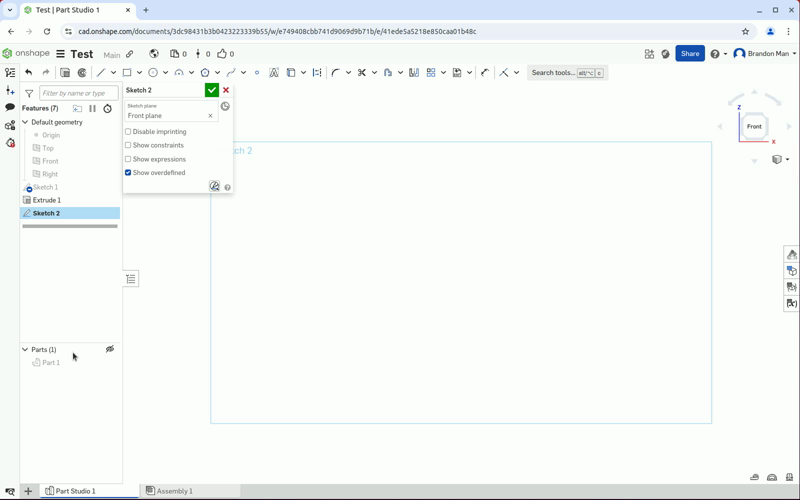
key(l)
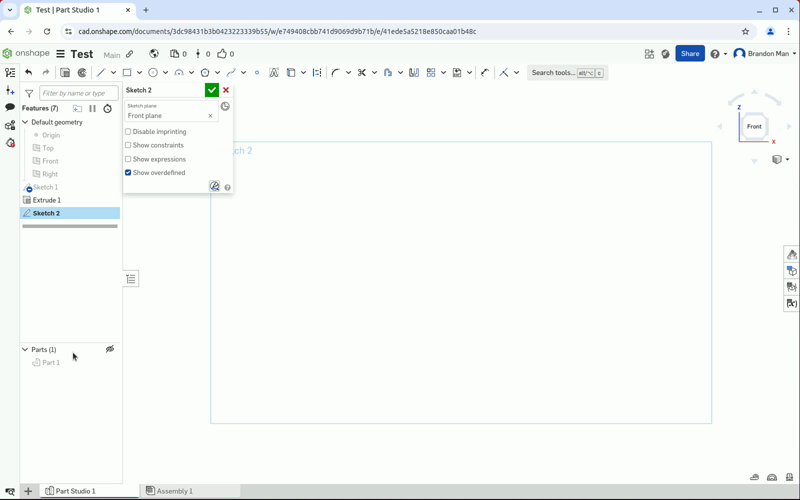
key_down(shift)
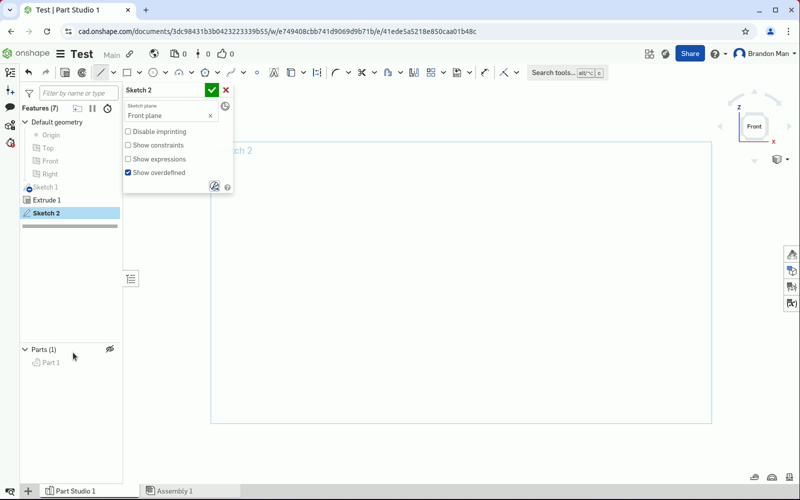
mouse_move(348, 282)
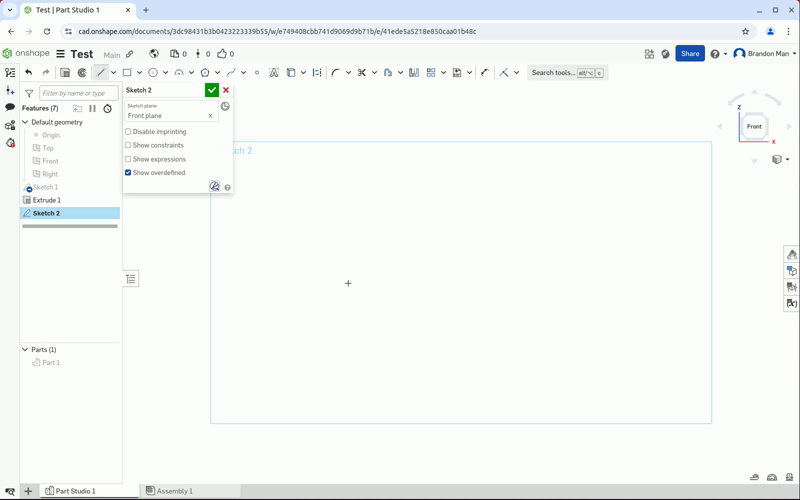
click(348, 282)
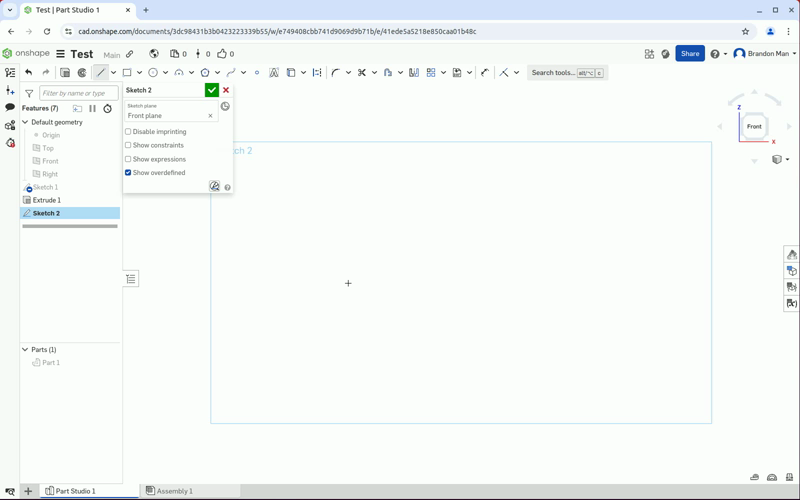
key_up(shift)
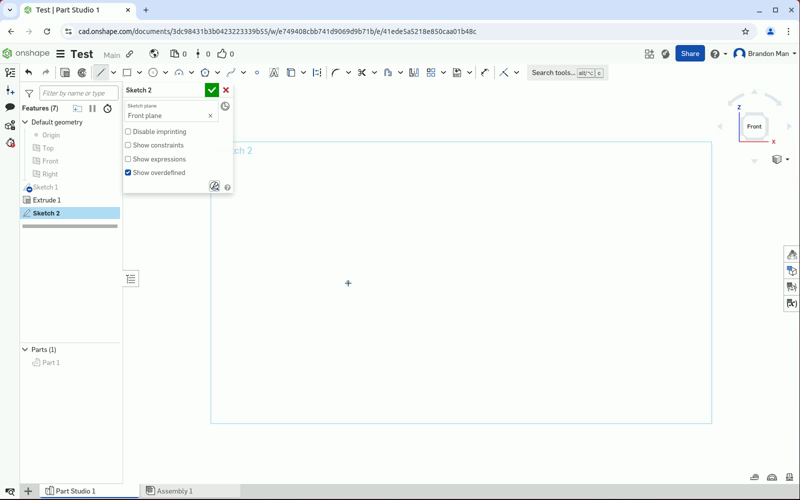
key_down(shift)
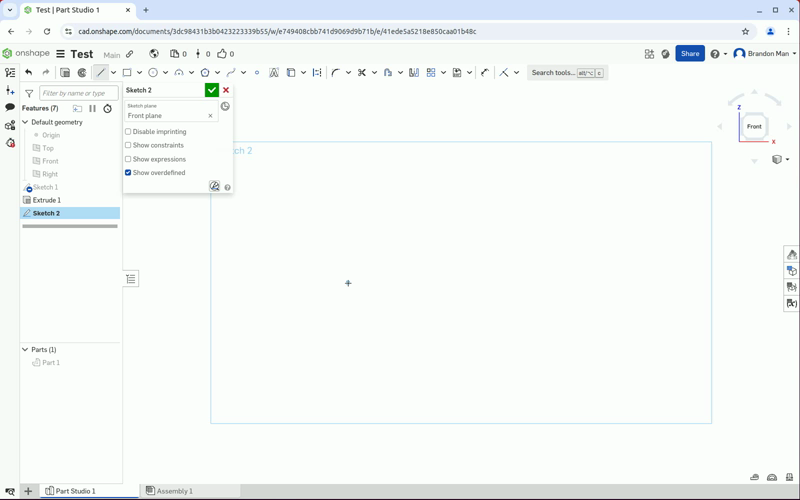
mouse_move(442, 282)
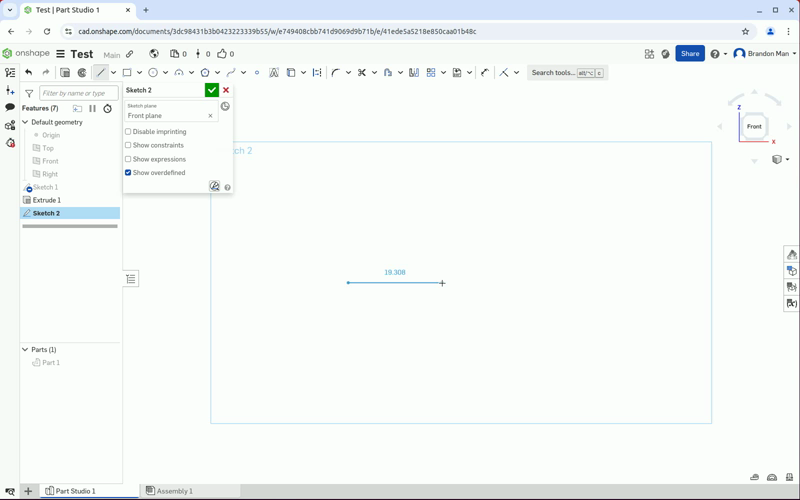
click(442, 282)
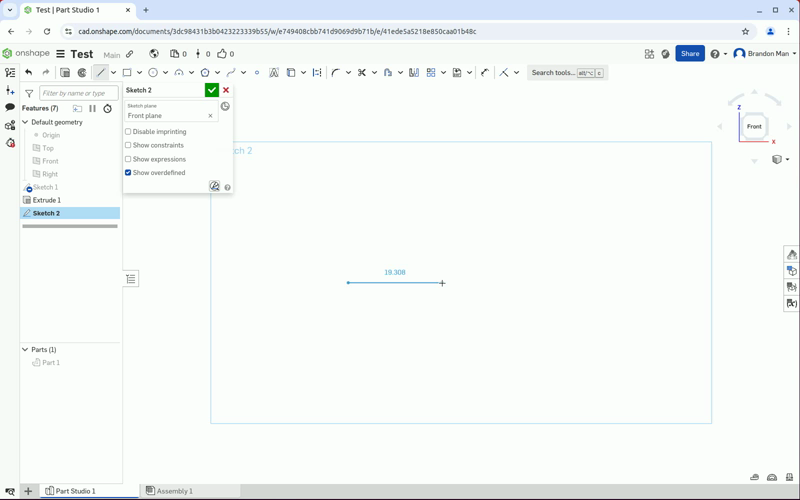
key_up(shift)
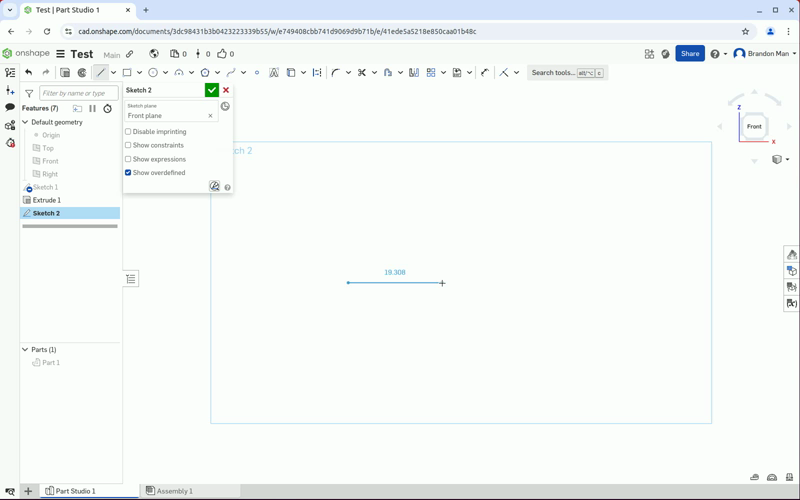
key_down(shift)
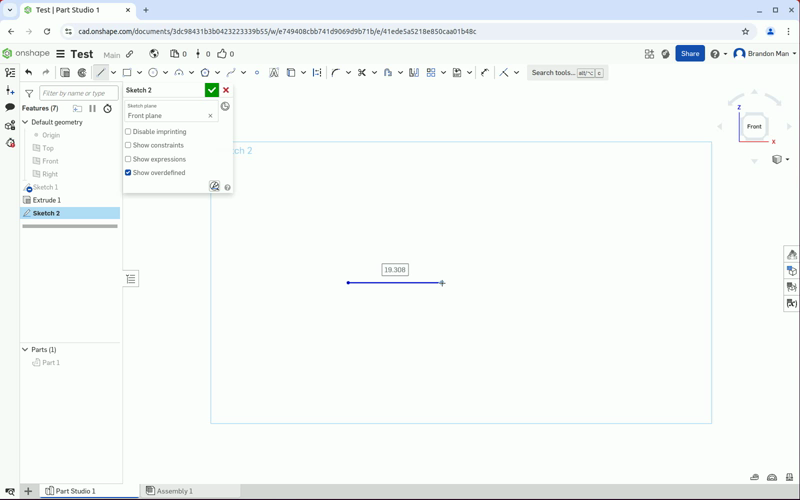
mouse_move(472, 282)
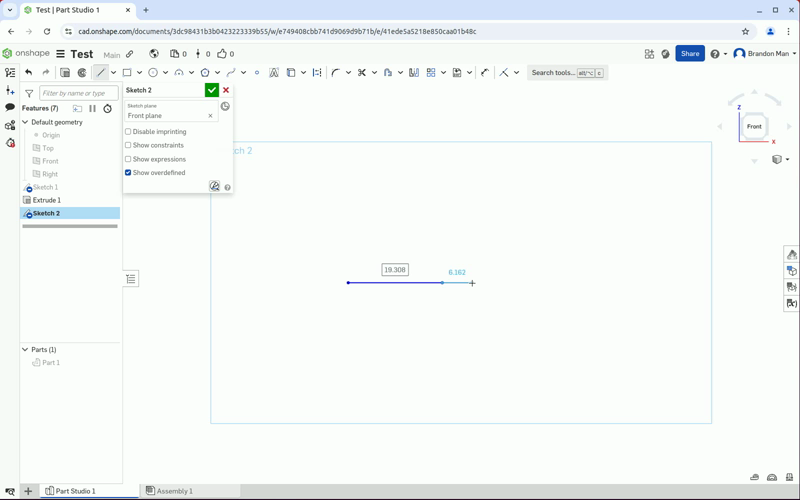
mouse_move(442, 264)
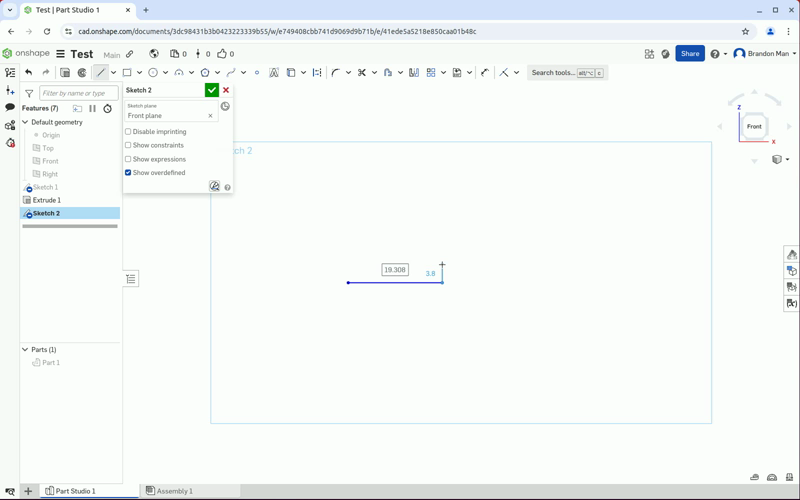
click(442, 264)
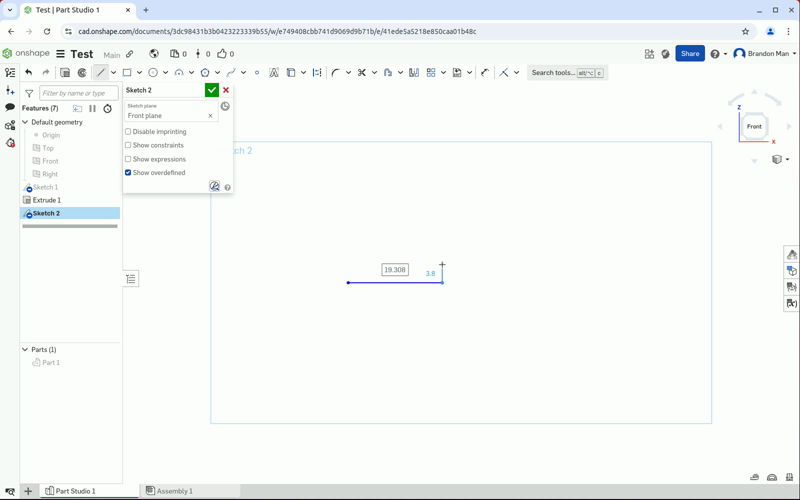
key_up(shift)
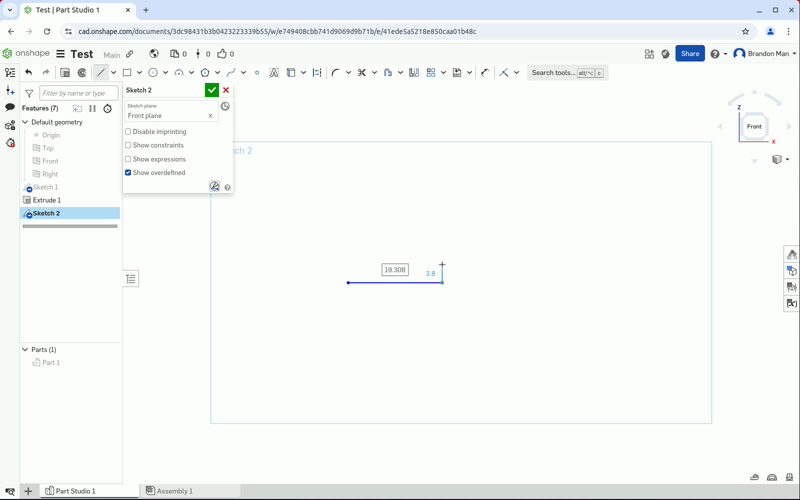
key_down(shift)
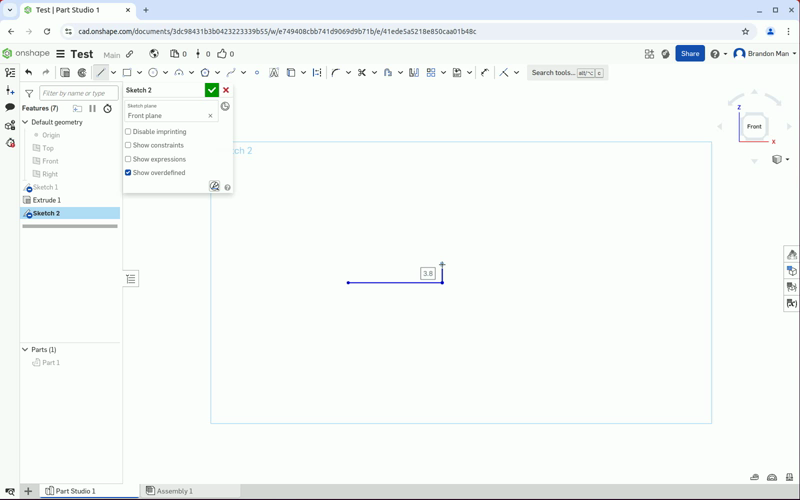
mouse_move(472, 264)
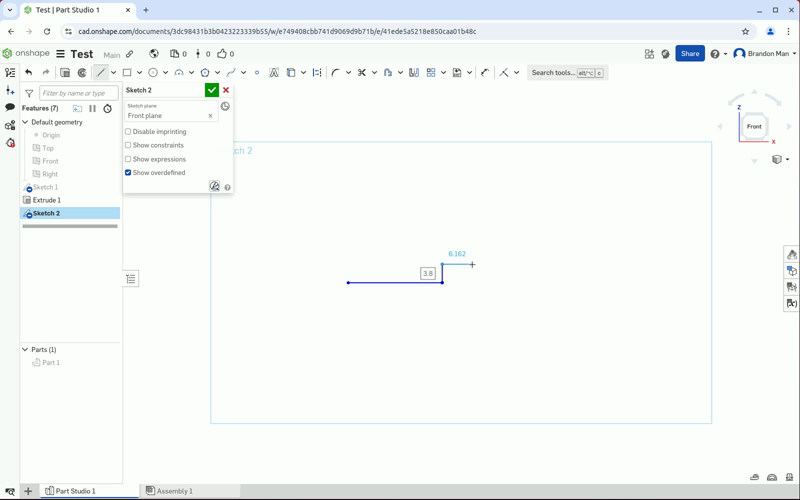
mouse_move(423, 264)
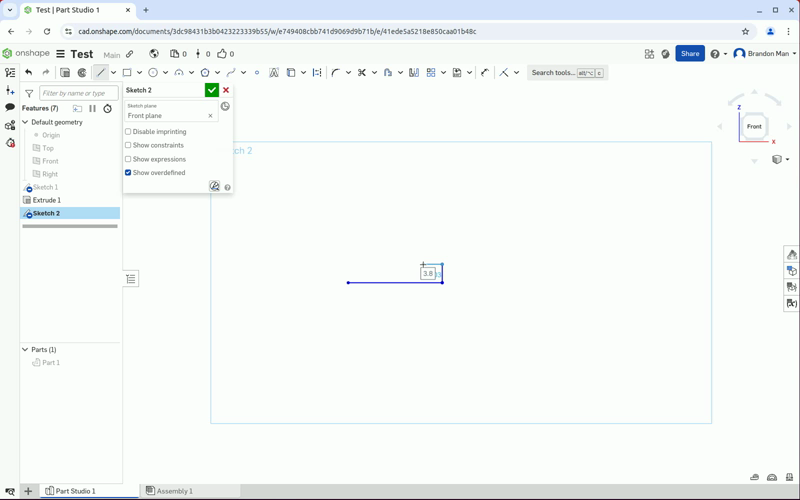
click(423, 264)
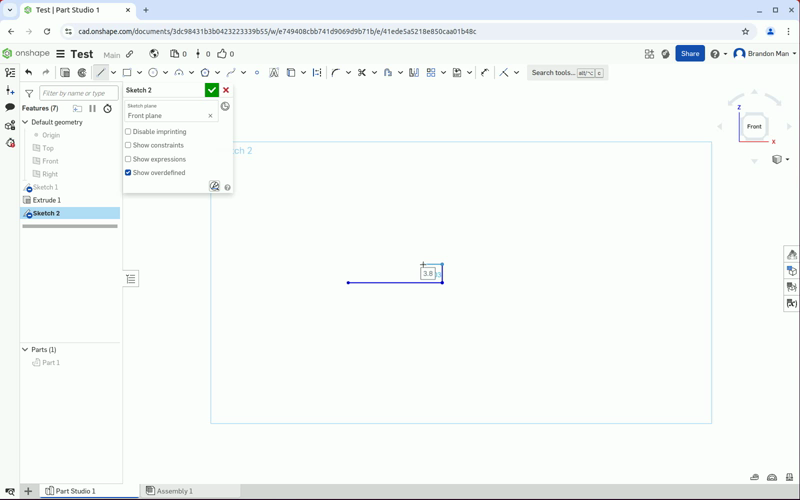
key_up(shift)
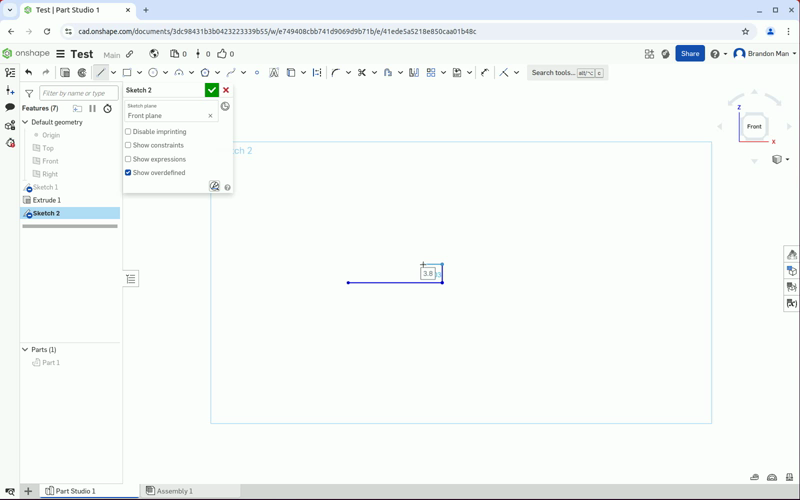
key_down(shift)
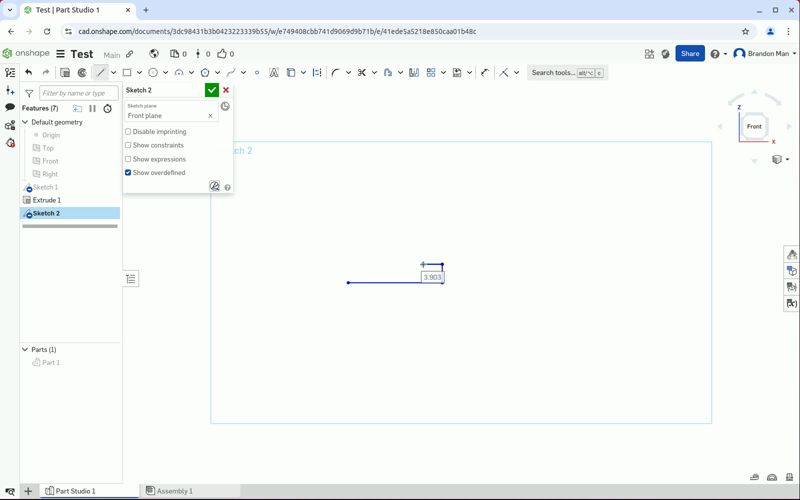
mouse_move(453, 264)
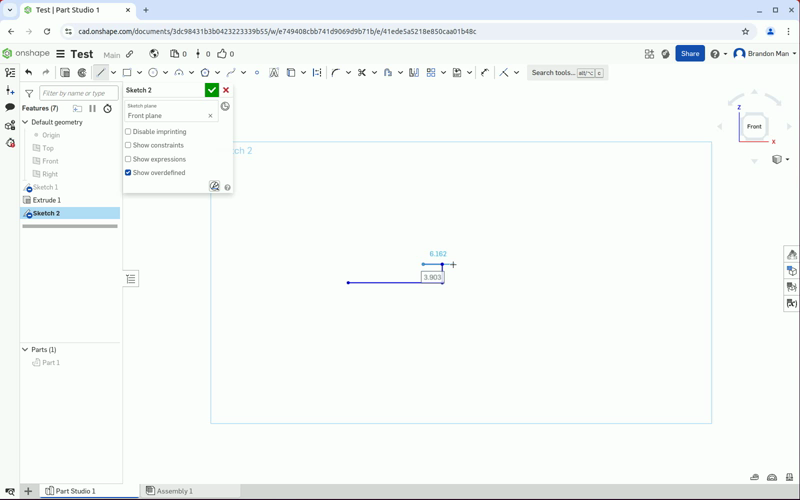
mouse_move(423, 235)
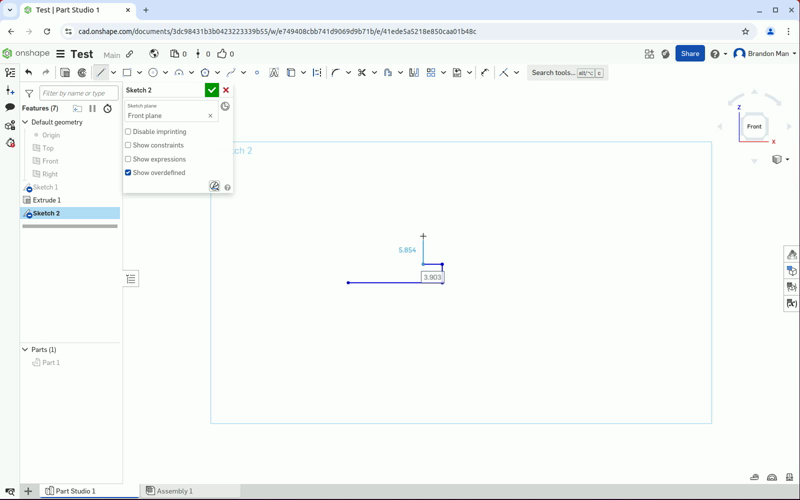
click(423, 235)
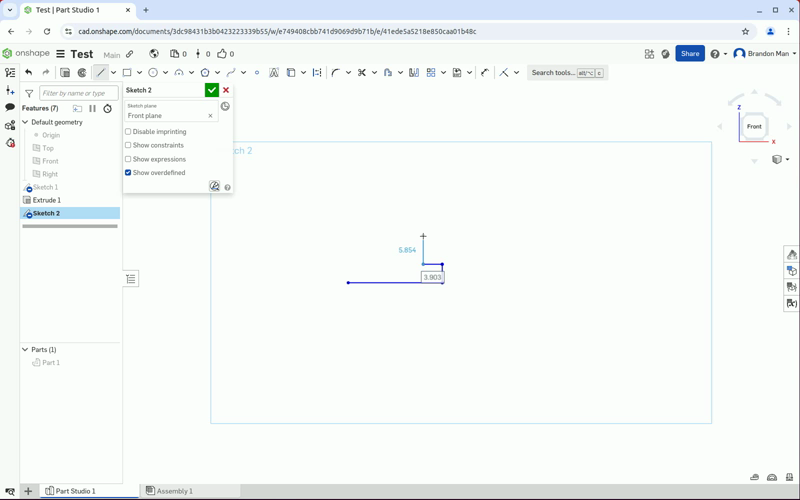
key_up(shift)
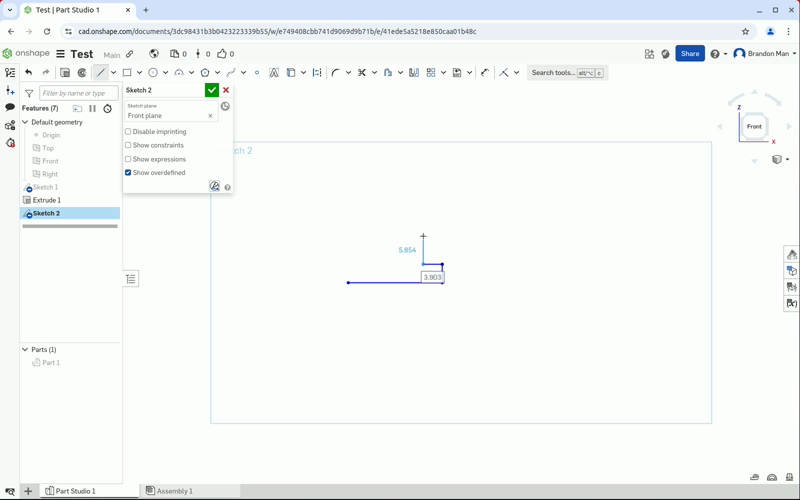
key_down(shift)
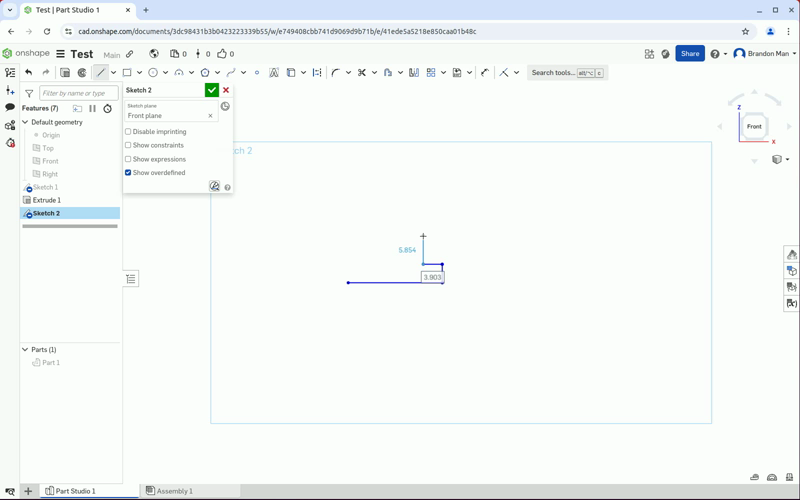
mouse_move(453, 235)
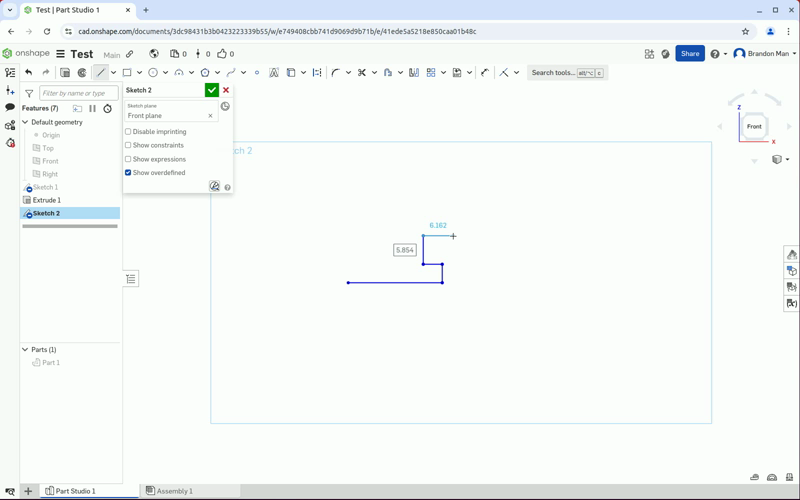
mouse_move(385, 235)
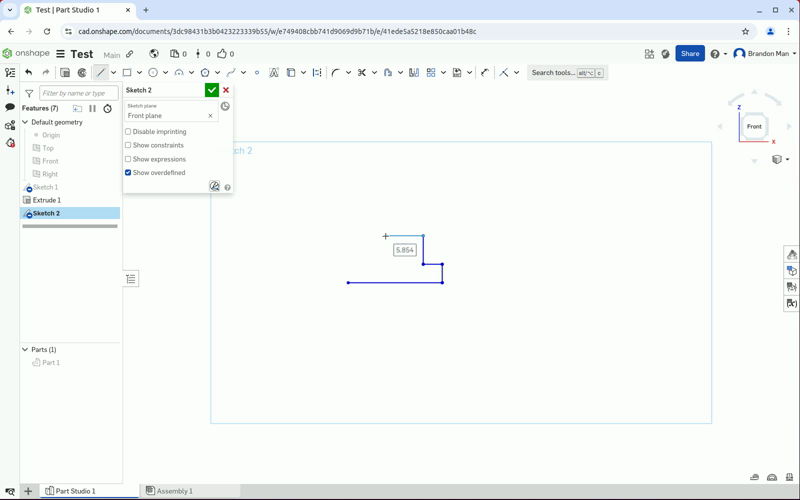
click(385, 235)
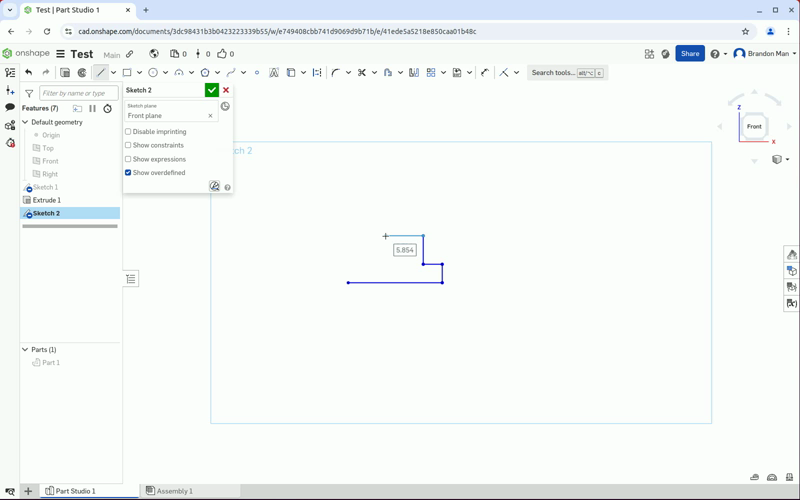
key_up(shift)
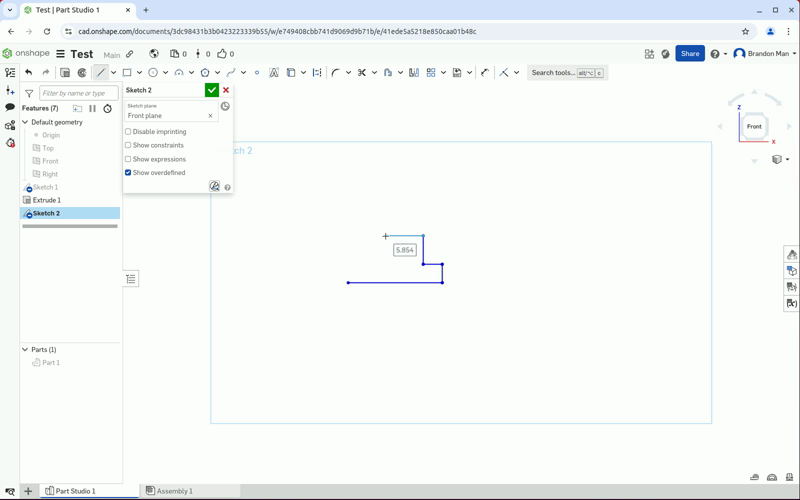
key_down(shift)
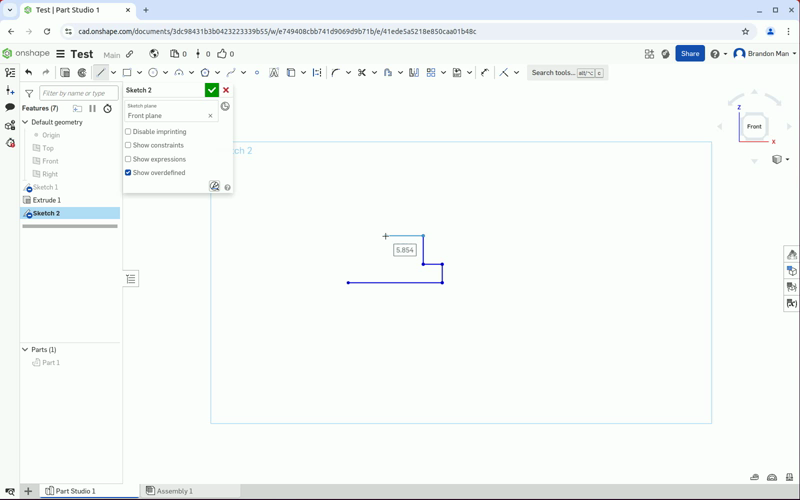
mouse_move(415, 235)
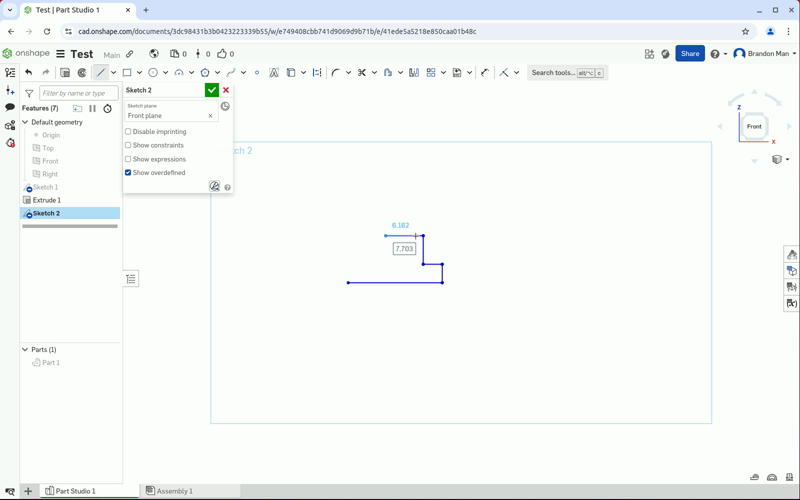
mouse_move(385, 226)
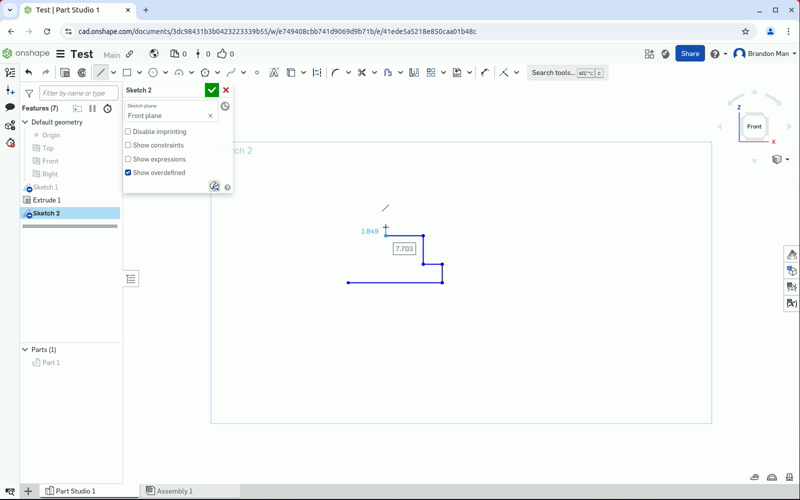
click(385, 226)
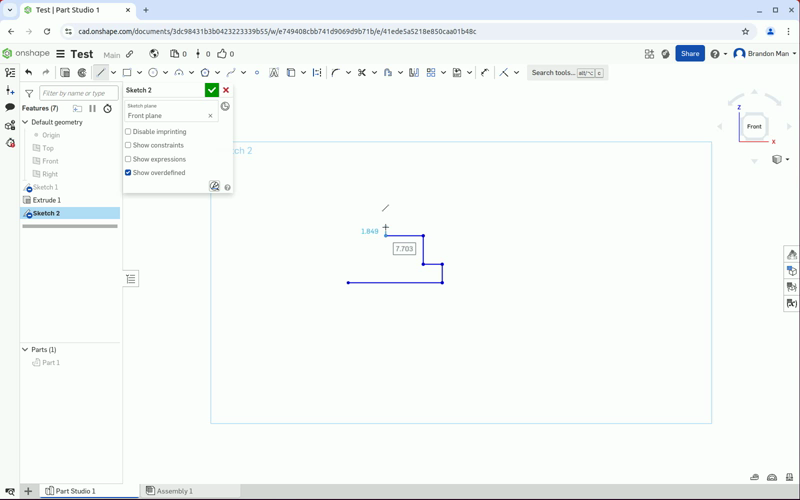
key_up(shift)
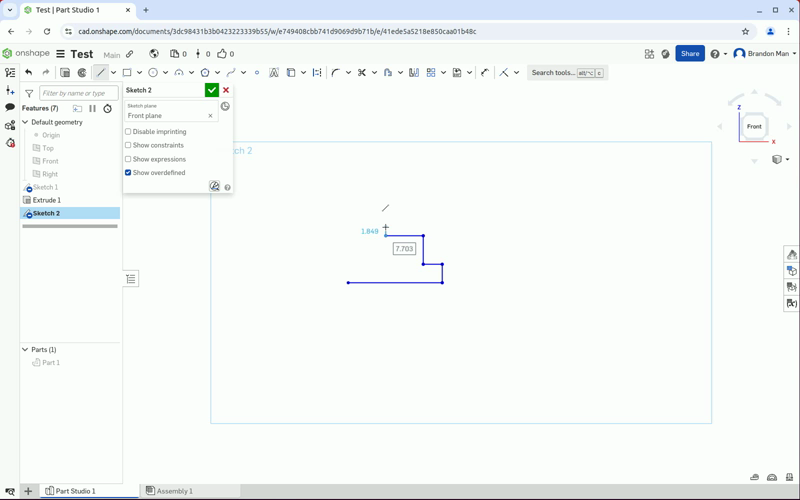
key_down(shift)
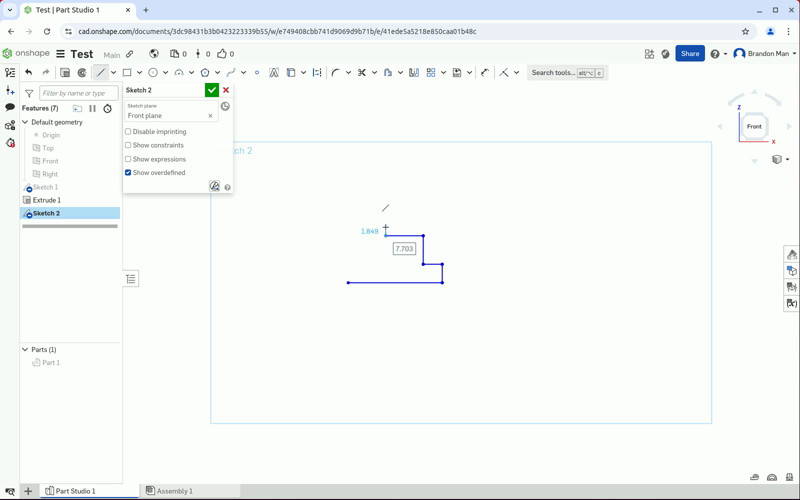
mouse_move(415, 226)
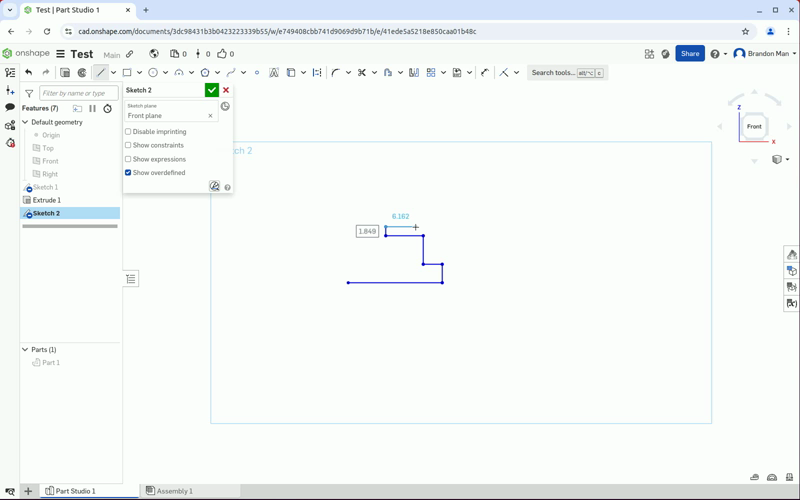
mouse_move(348, 226)
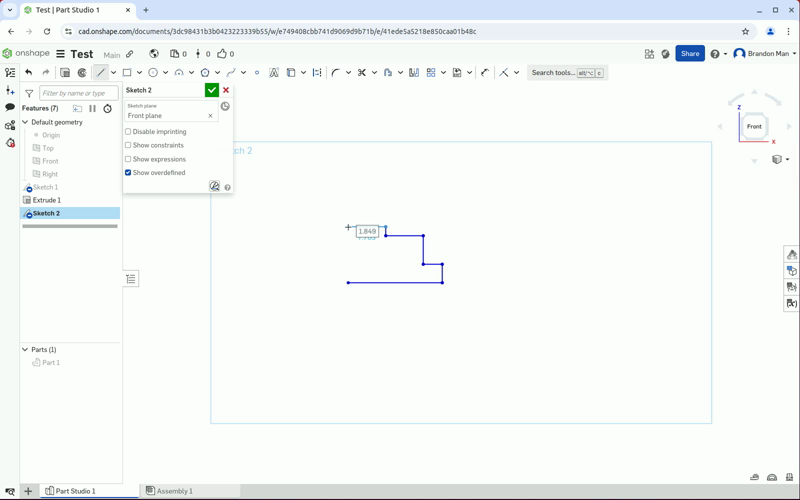
click(348, 226)
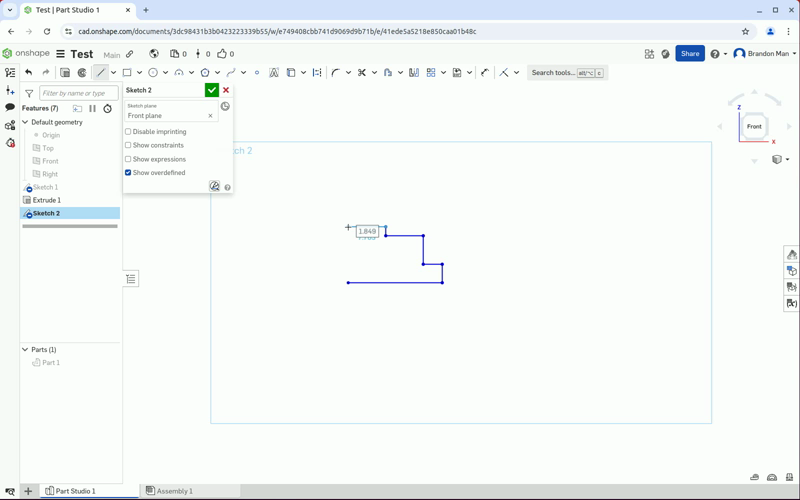
key_up(shift)
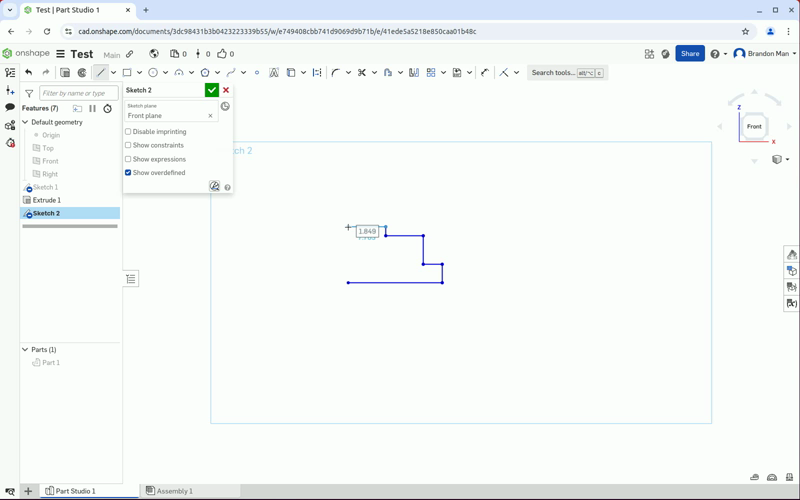
mouse_move(378, 226)
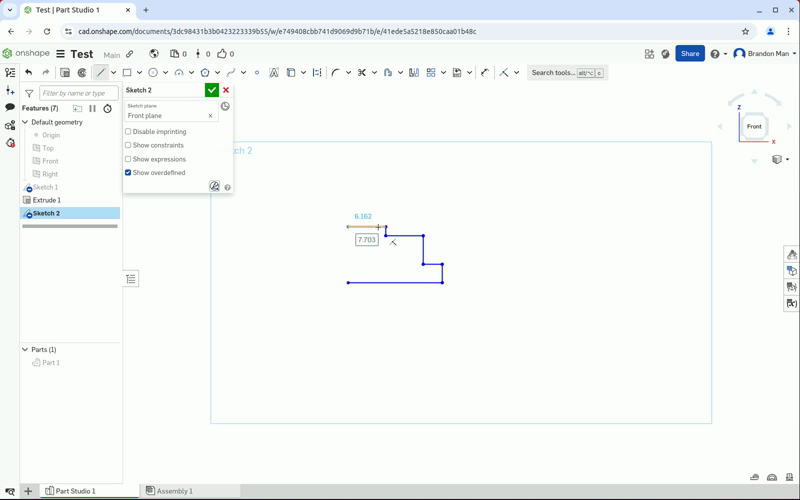
key_down(shift)
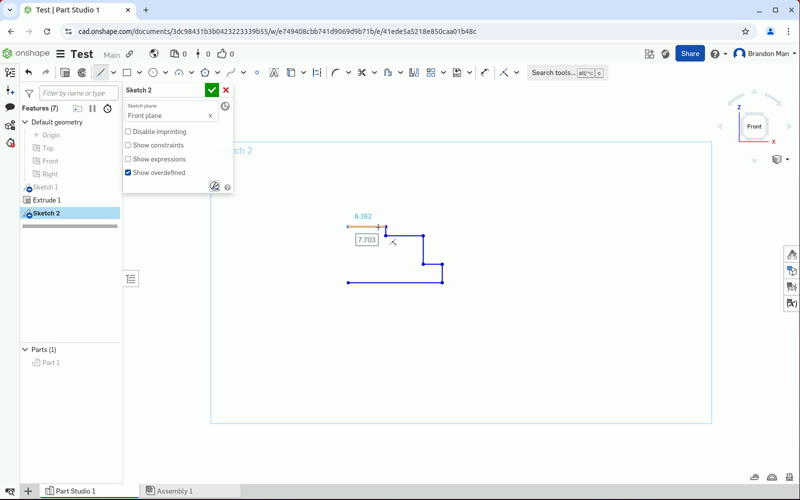
mouse_move(348, 282)
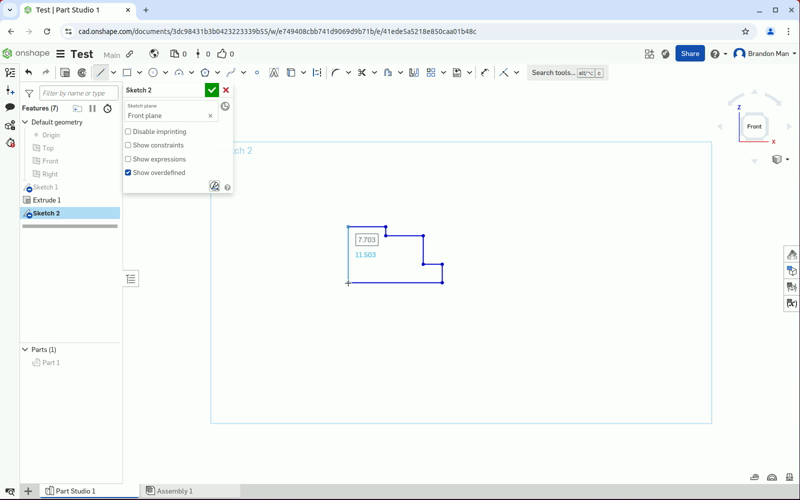
key_up(shift)
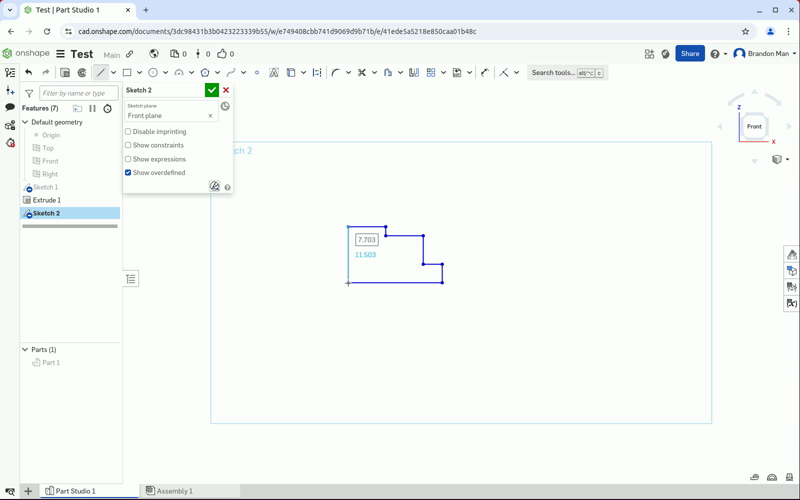
click(348, 282)
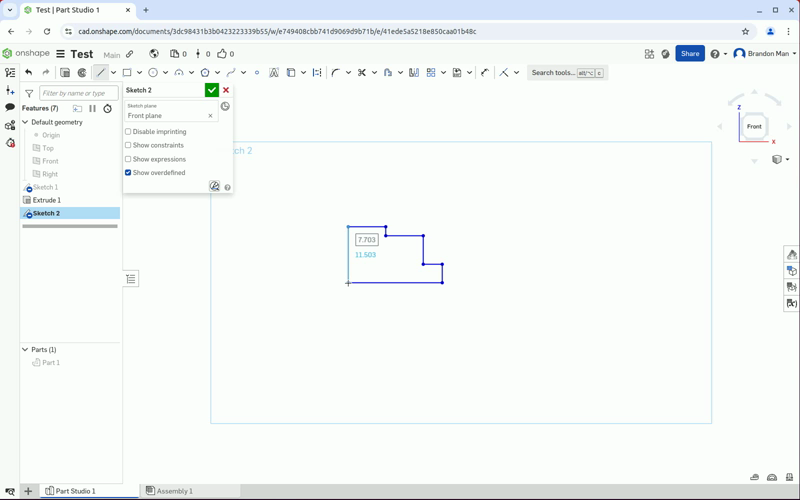
key(esc)
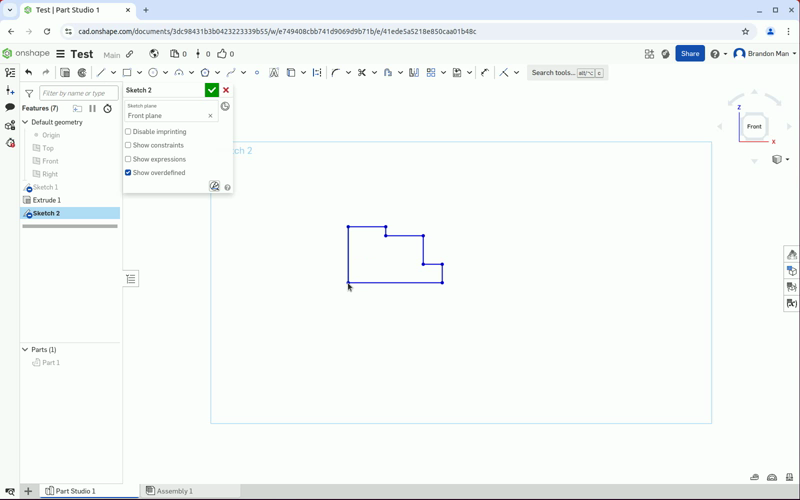
mouse_move(419, 278)
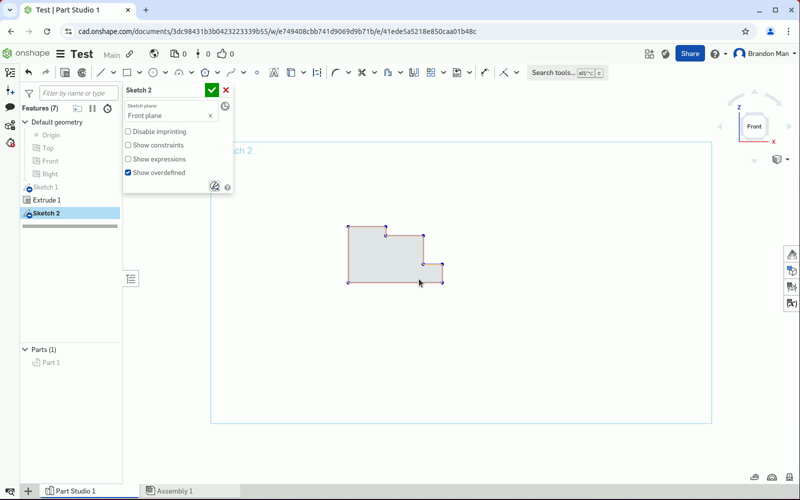
click(419, 278)
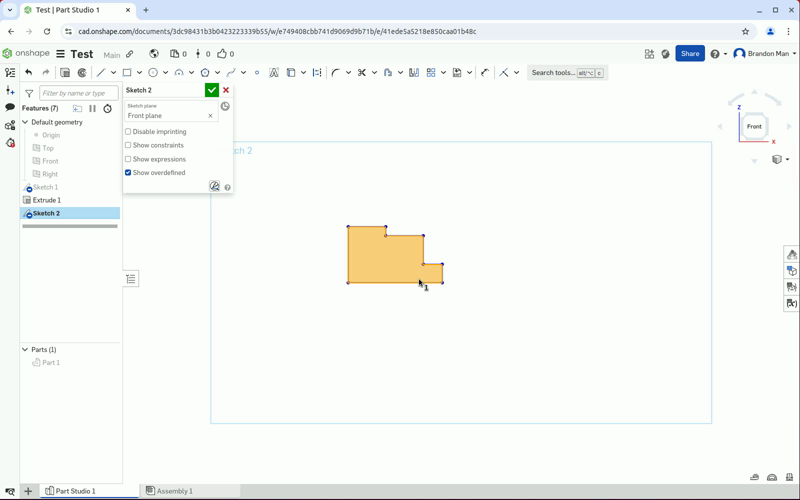
mouse_move(73, 352)
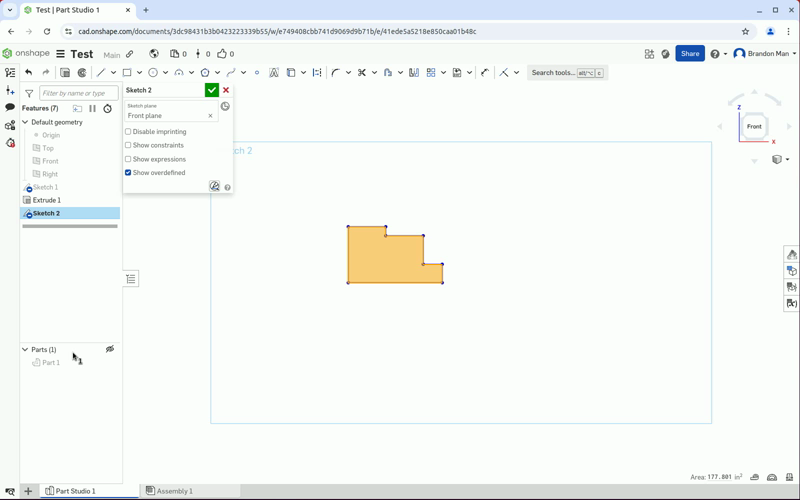
key(shift+y)
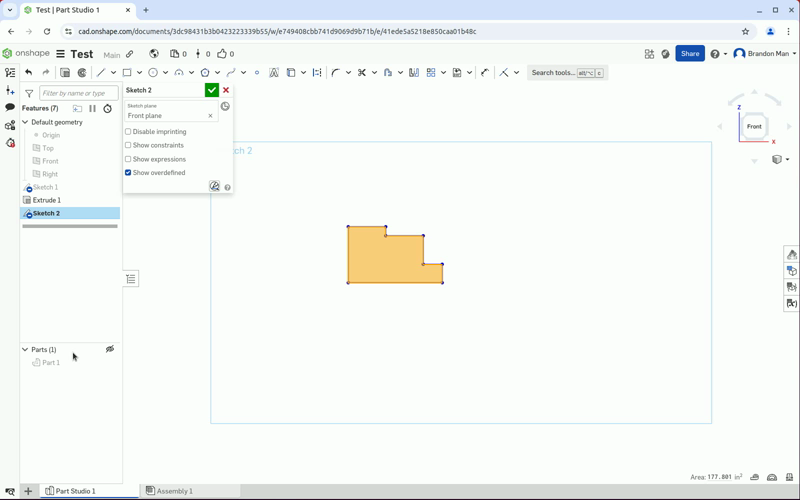
key(shift+e)
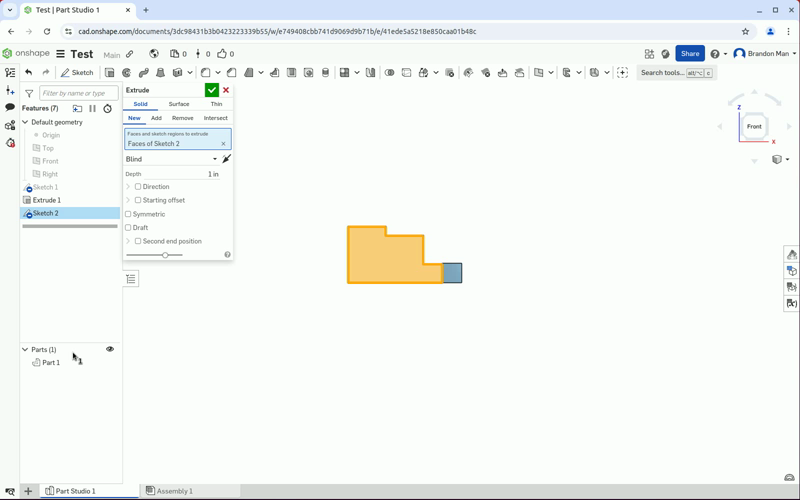
mouse_move(143, 106)
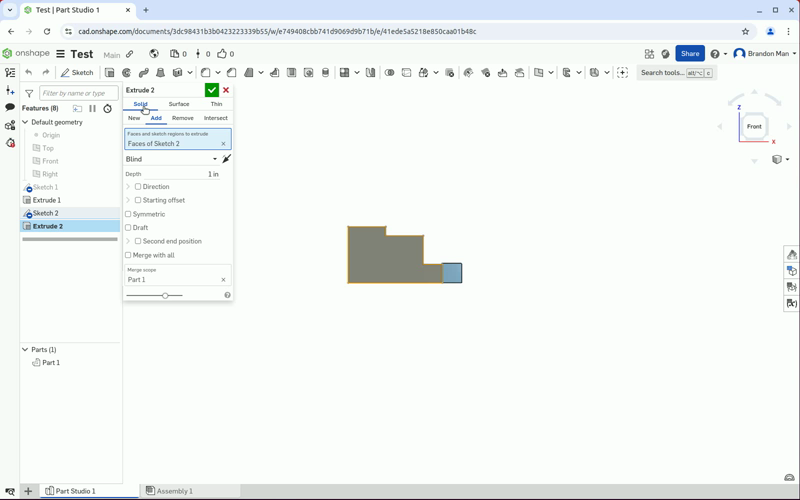
click(143, 106)
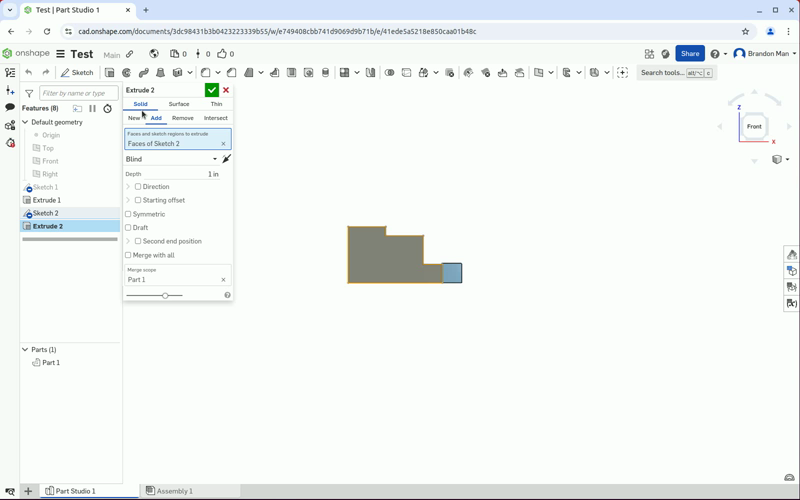
mouse_move(137, 120)
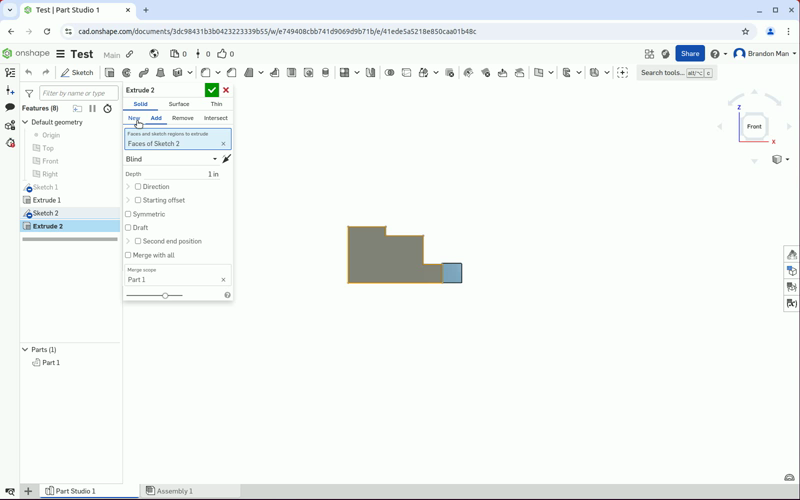
click(137, 120)
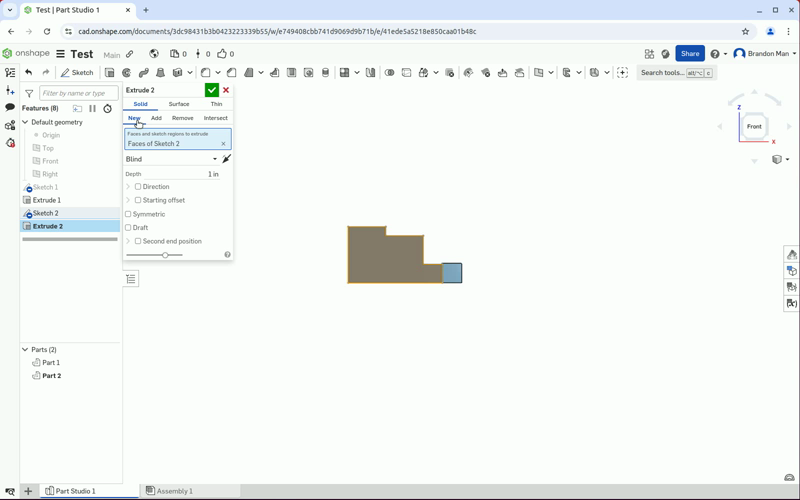
key(tab, 4)
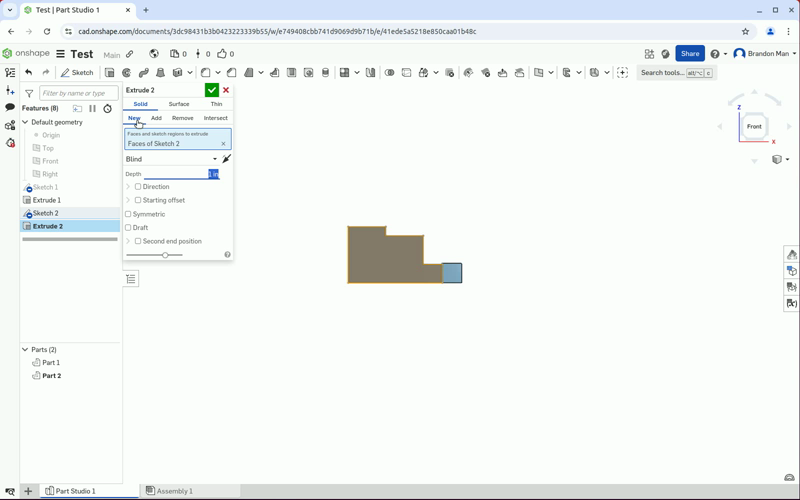
text(-11.554)
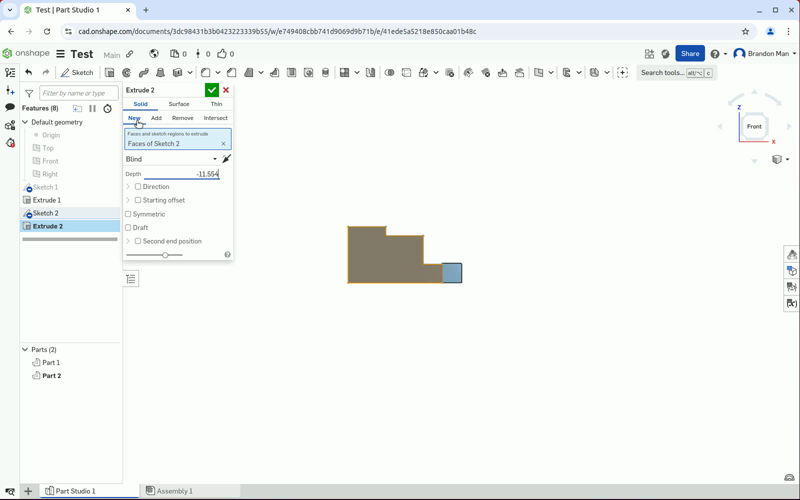
key(enter)
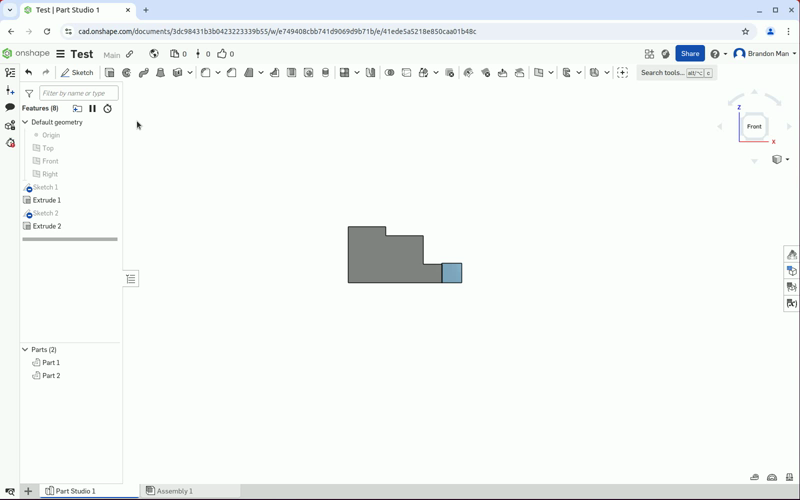
key(shift+h)
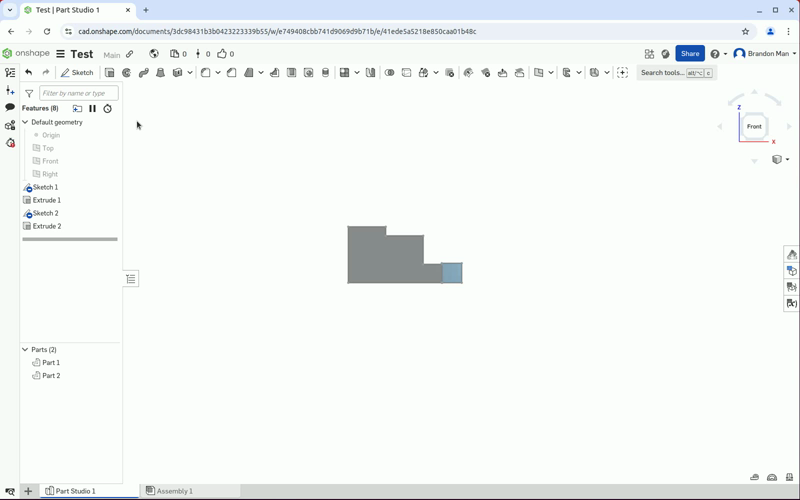
key(shift+h)
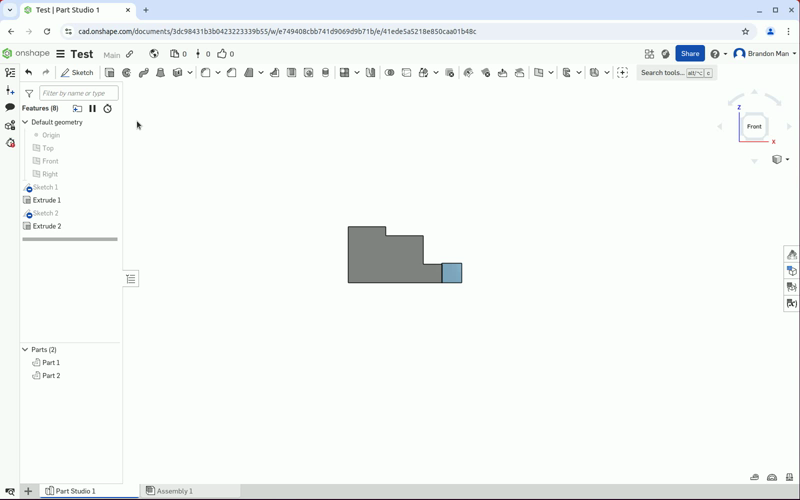
mouse_move(73, 189)
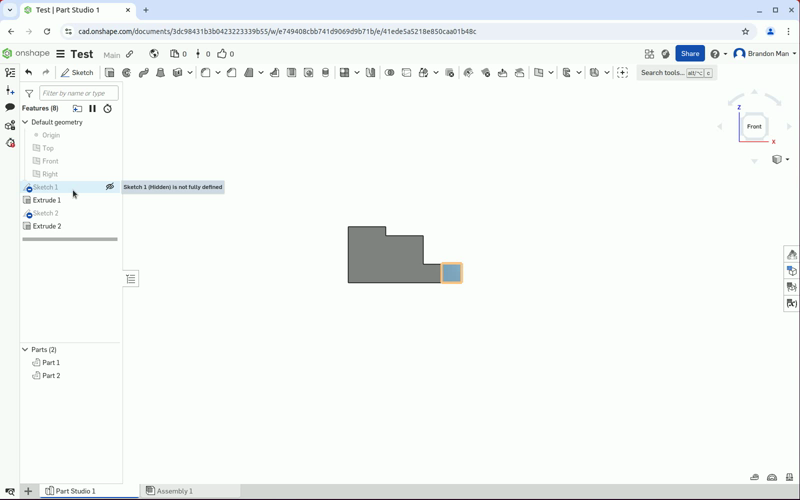
click(73, 189)
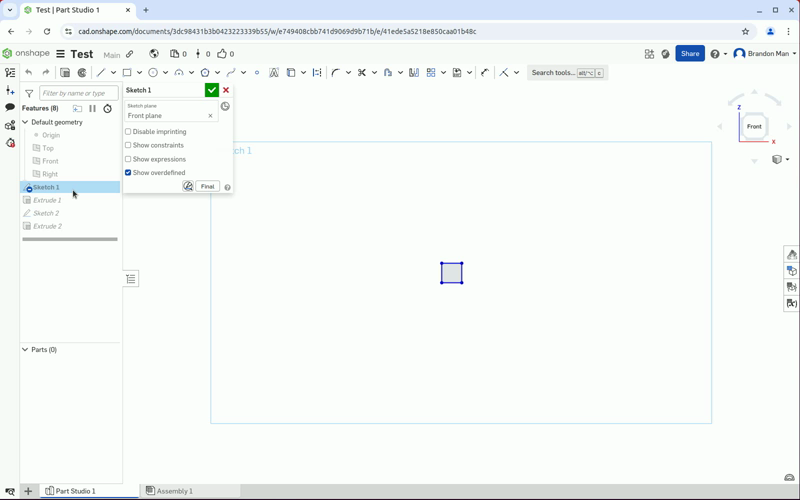
mouse_move(229, 92)
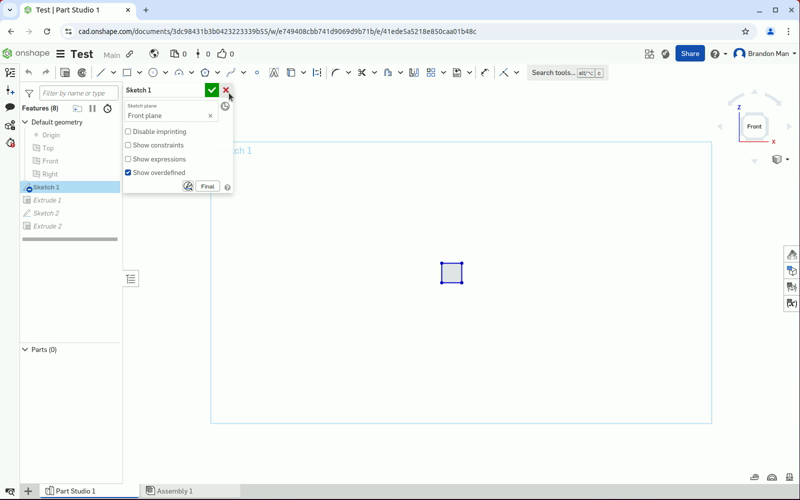
click(229, 92)
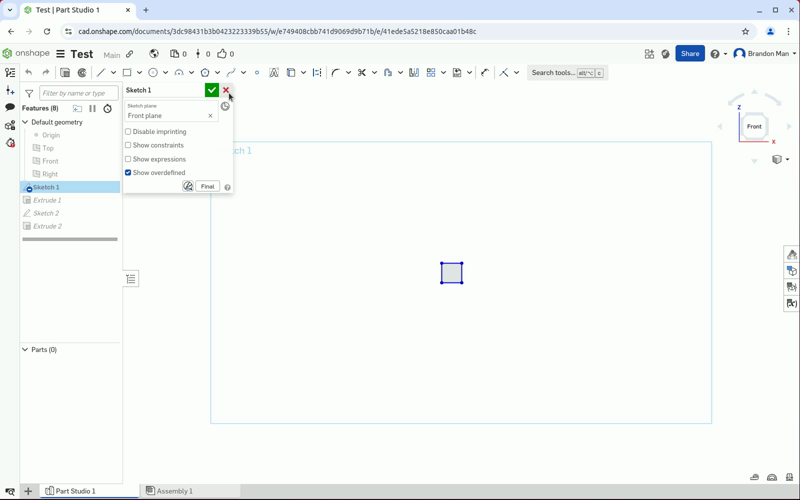
key(shift+s)
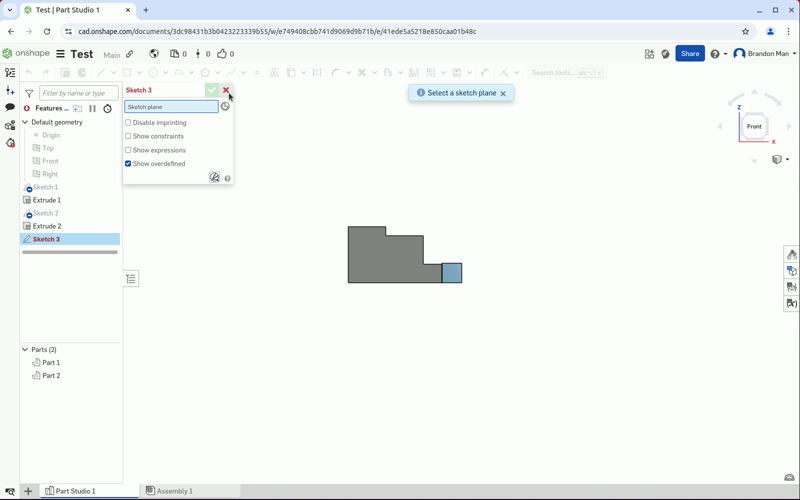
mouse_move(73, 163)
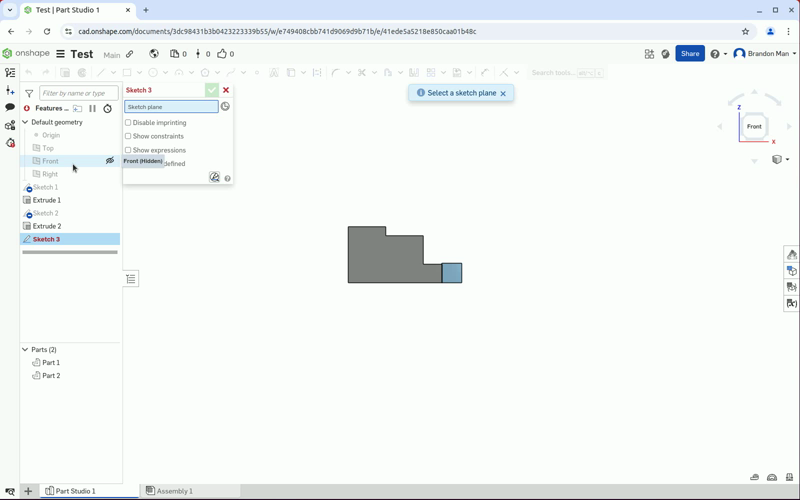
click(73, 163)
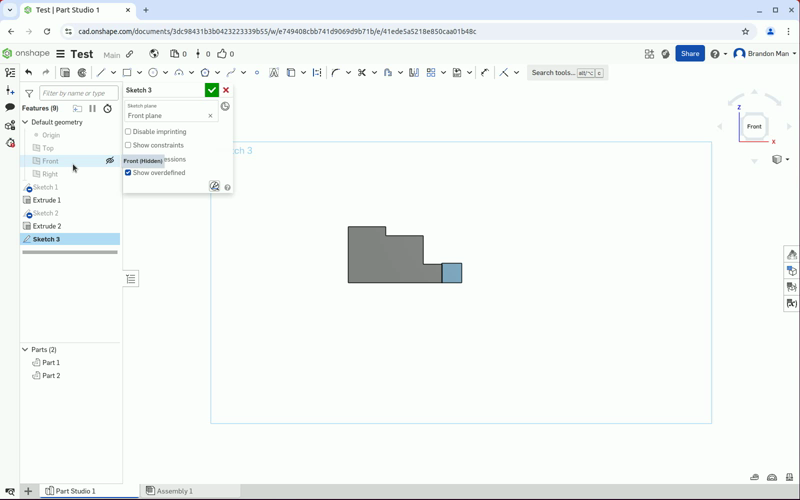
mouse_move(73, 352)
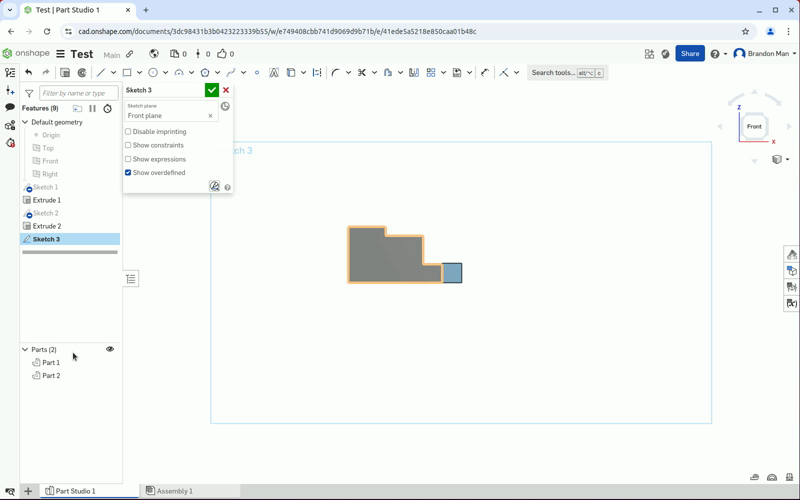
key(y)
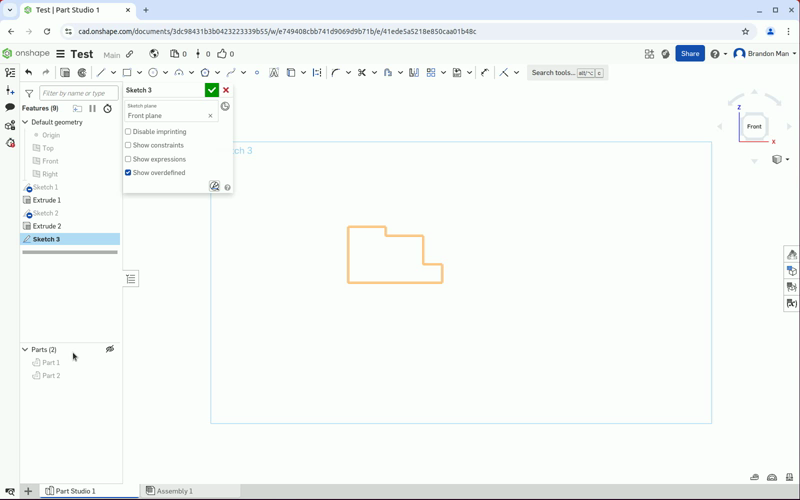
key(l)
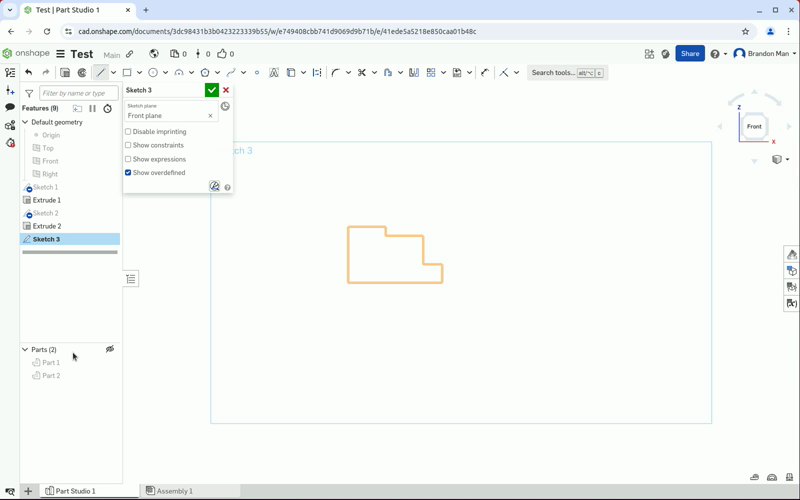
key_down(shift)
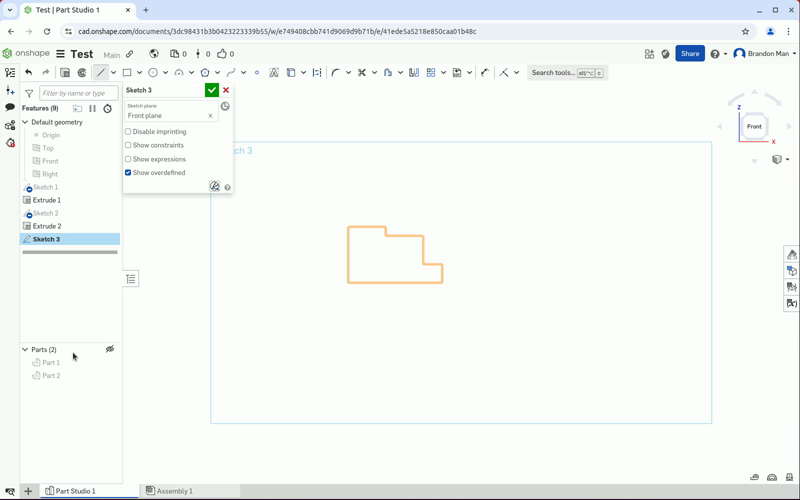
mouse_move(441, 282)
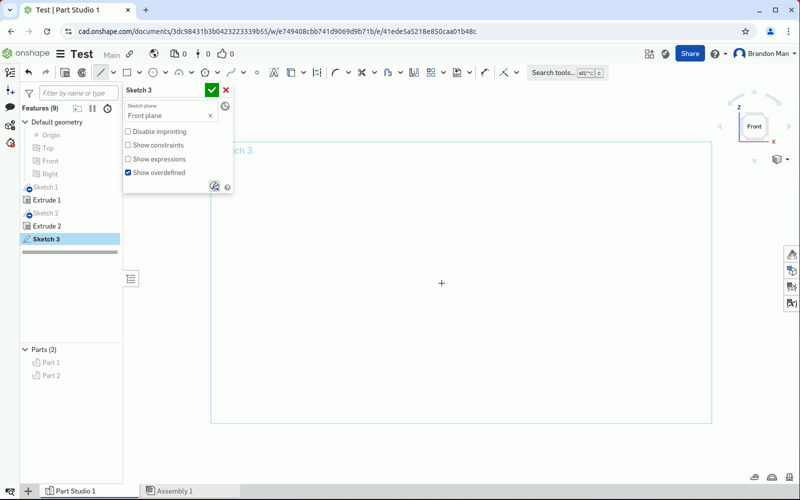
click(441, 282)
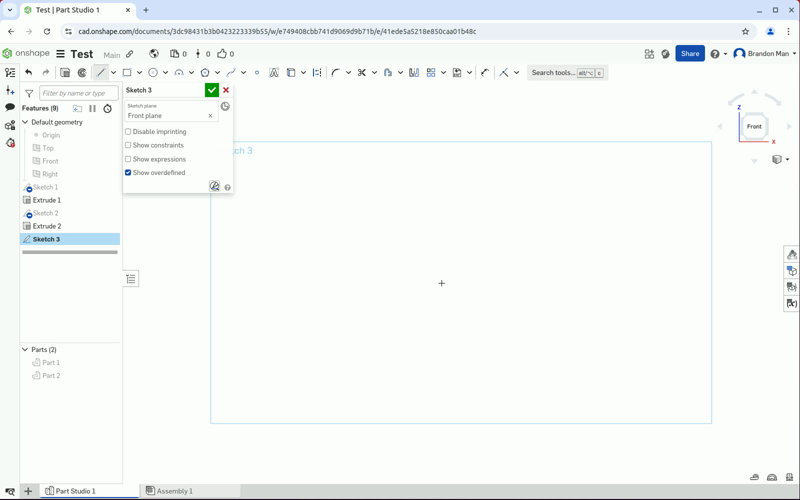
key_up(shift)
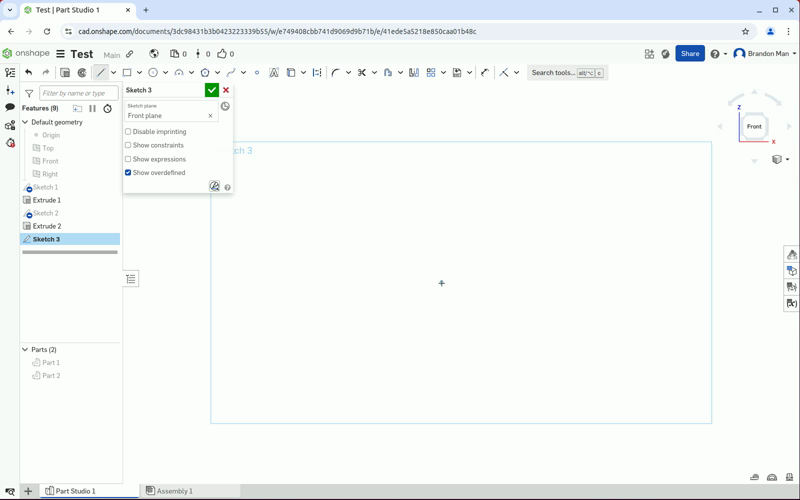
key_down(shift)
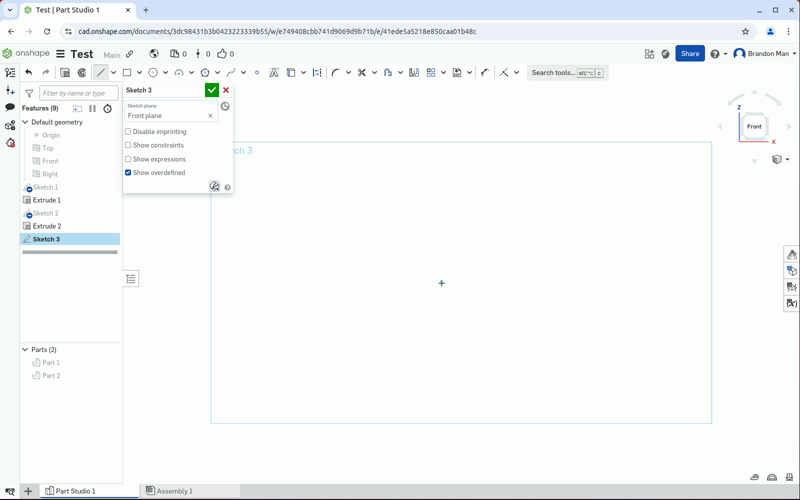
mouse_move(471, 282)
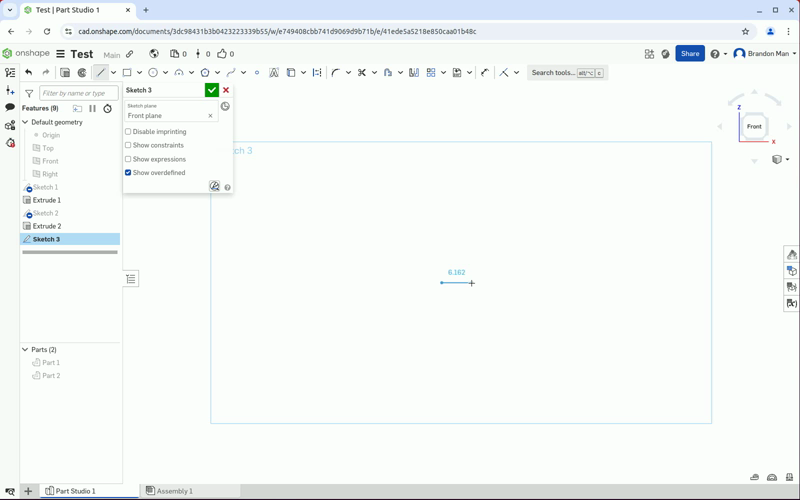
mouse_move(461, 282)
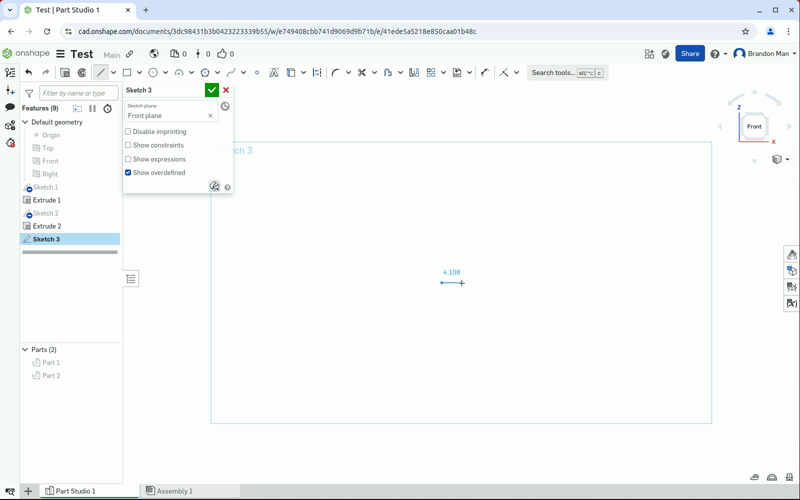
click(461, 282)
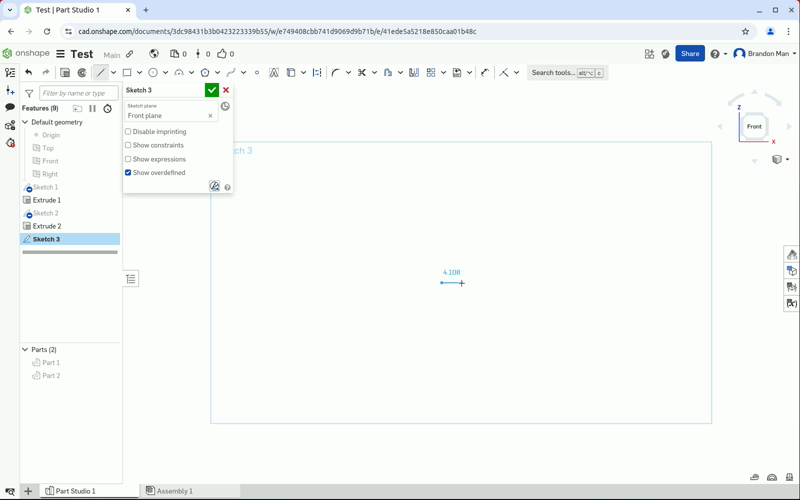
key_up(shift)
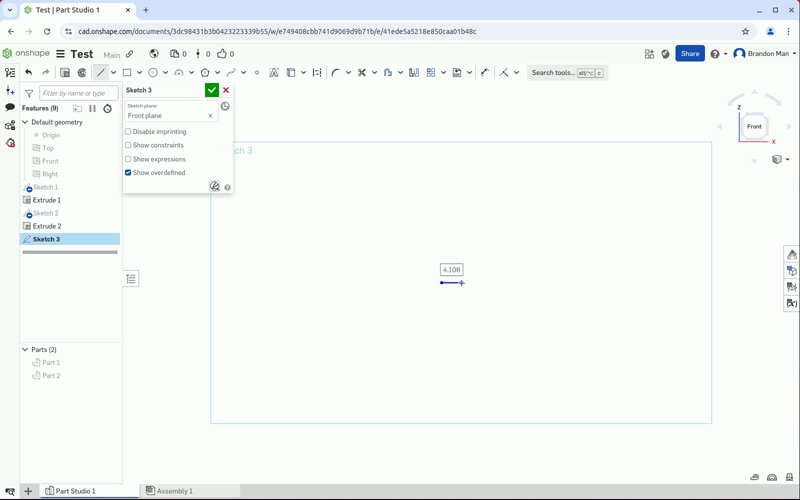
key_down(shift)
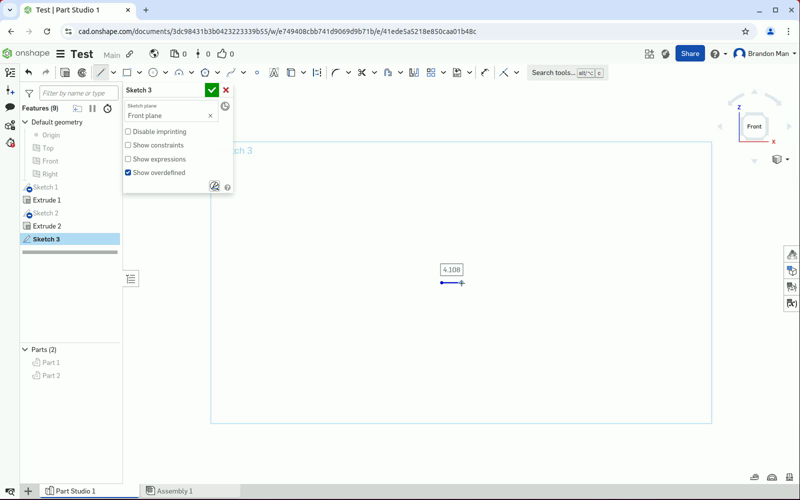
mouse_move(491, 282)
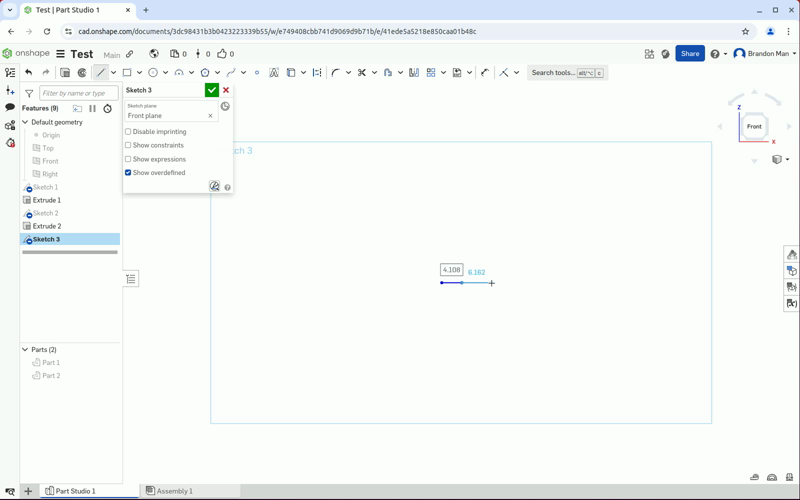
mouse_move(461, 263)
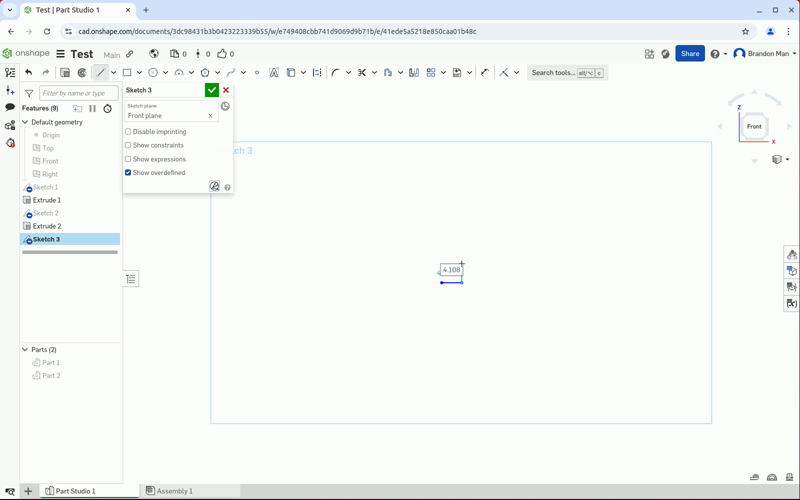
click(461, 263)
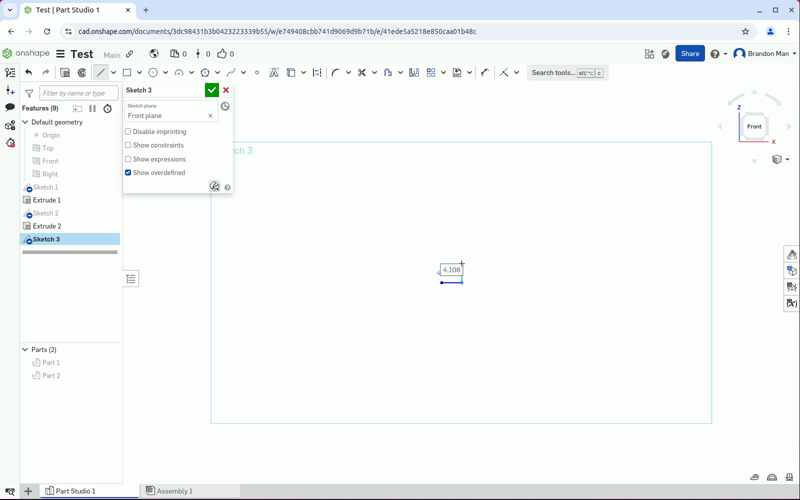
key_up(shift)
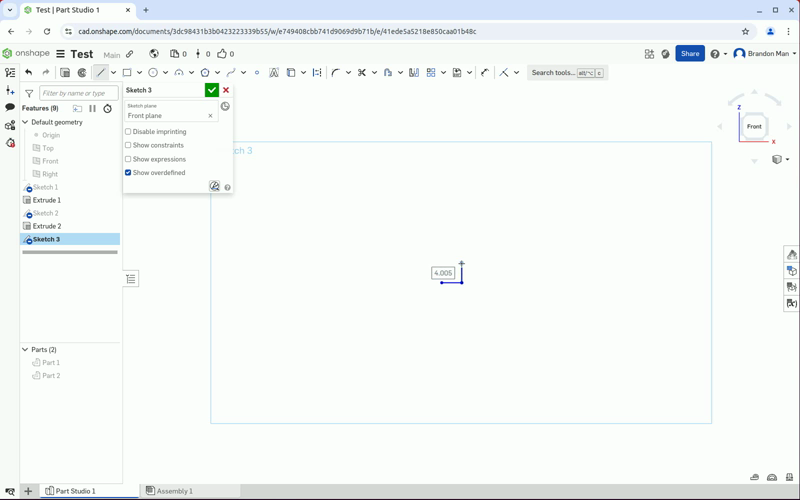
key_down(shift)
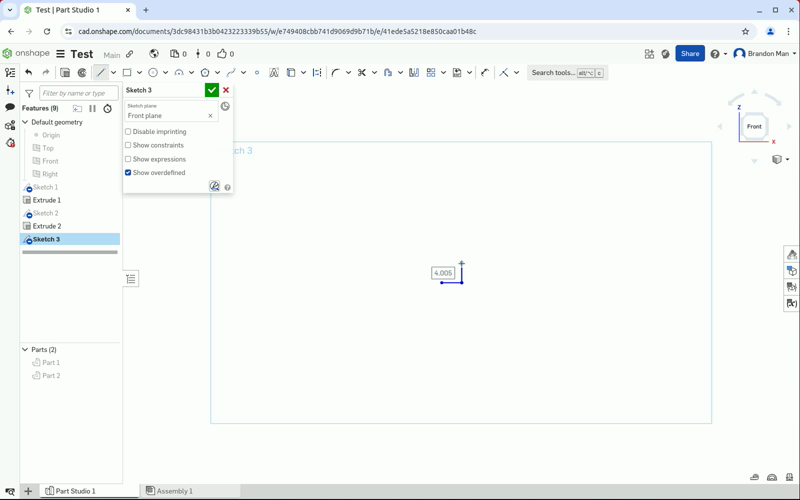
mouse_move(491, 263)
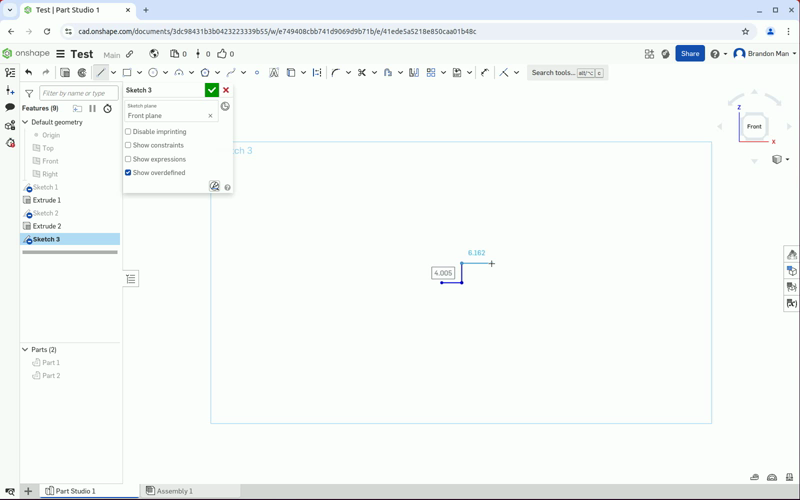
mouse_move(441, 263)
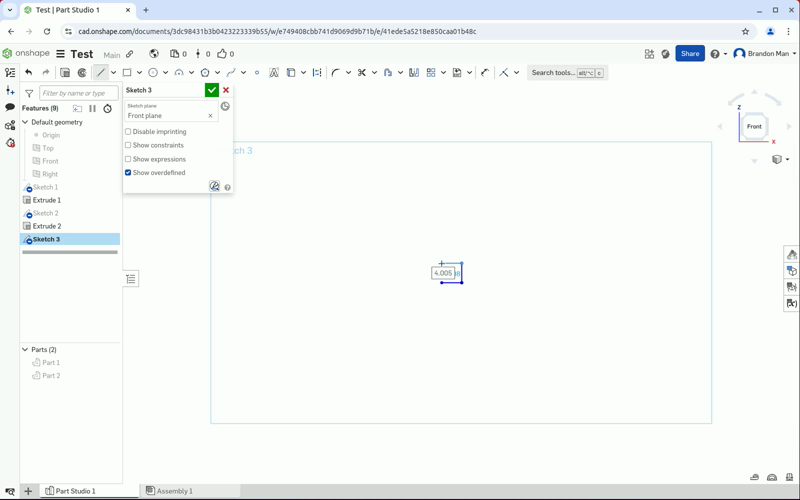
click(441, 263)
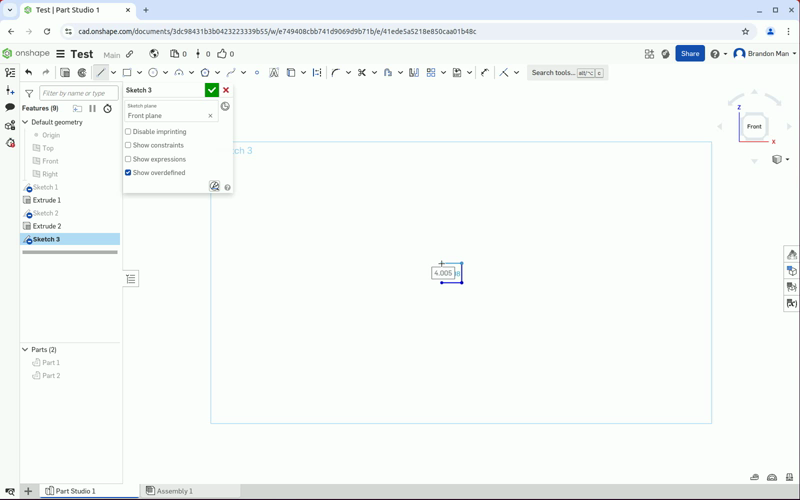
key_up(shift)
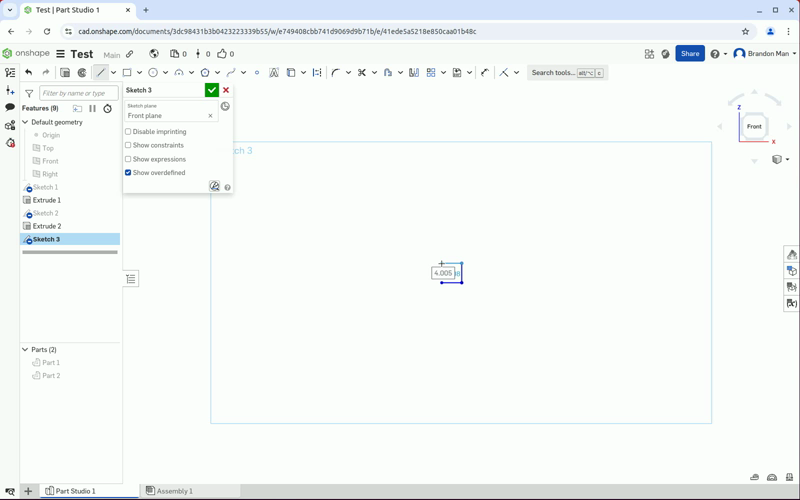
mouse_move(471, 263)
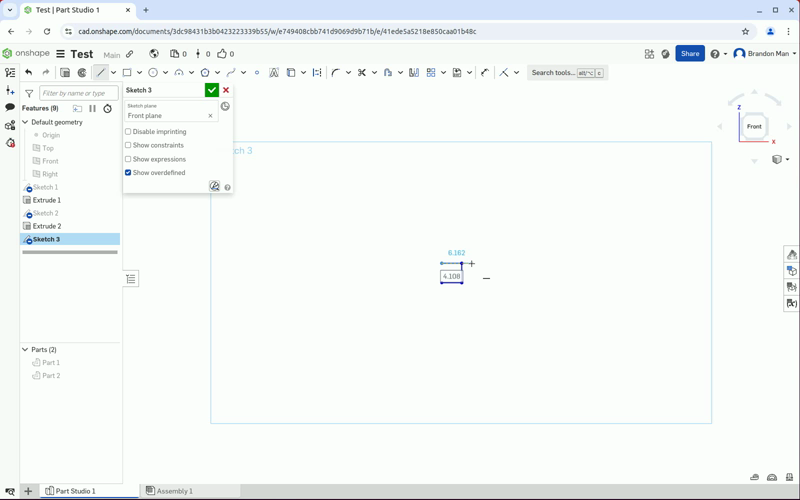
key_down(shift)
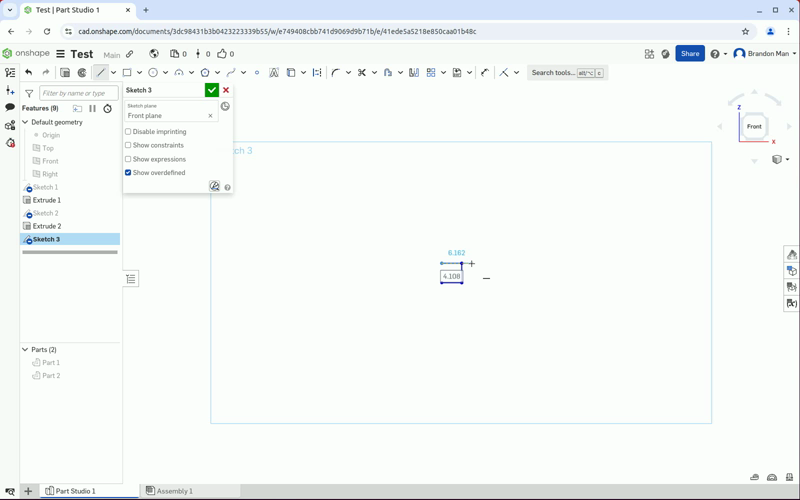
mouse_move(441, 282)
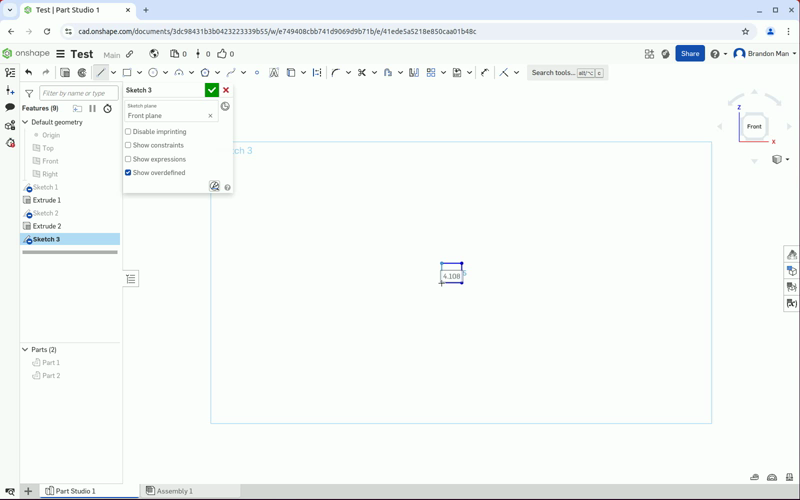
key_up(shift)
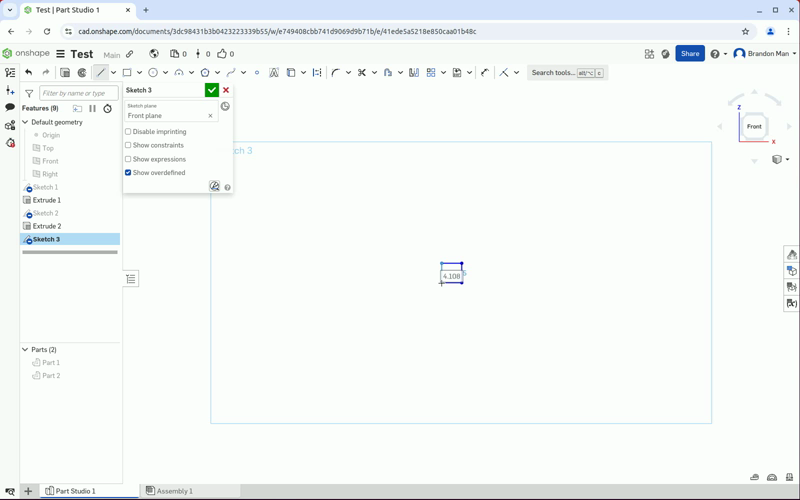
click(441, 282)
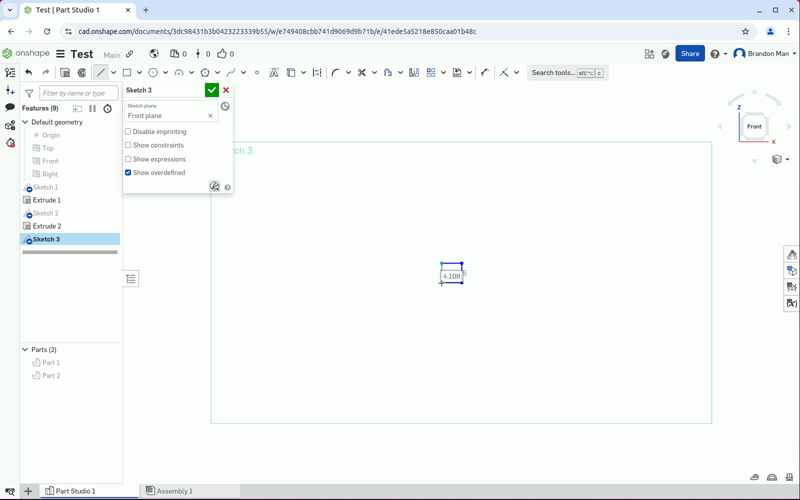
key(esc)
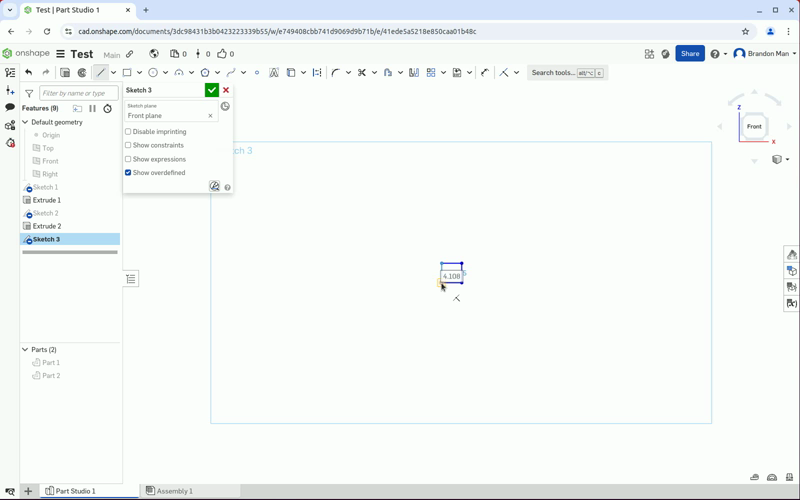
mouse_move(443, 269)
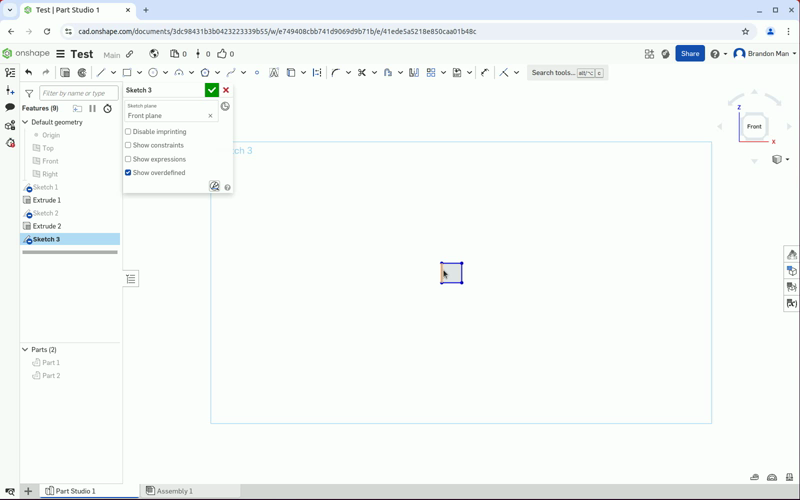
scroll(6)
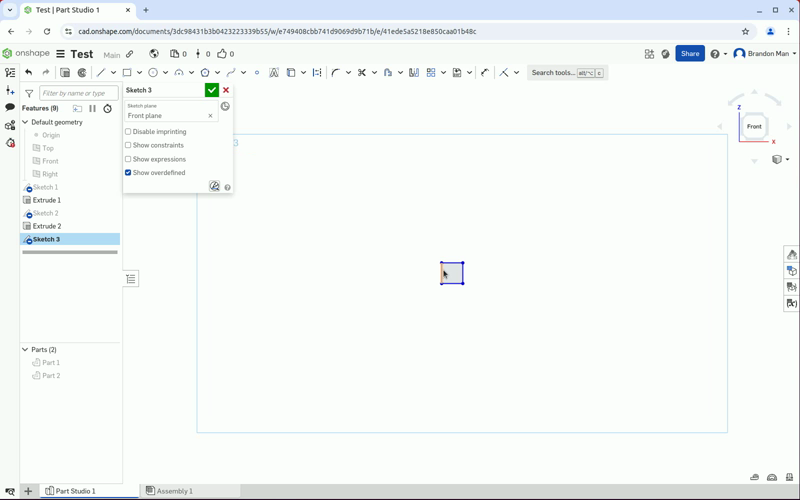
scroll(6)
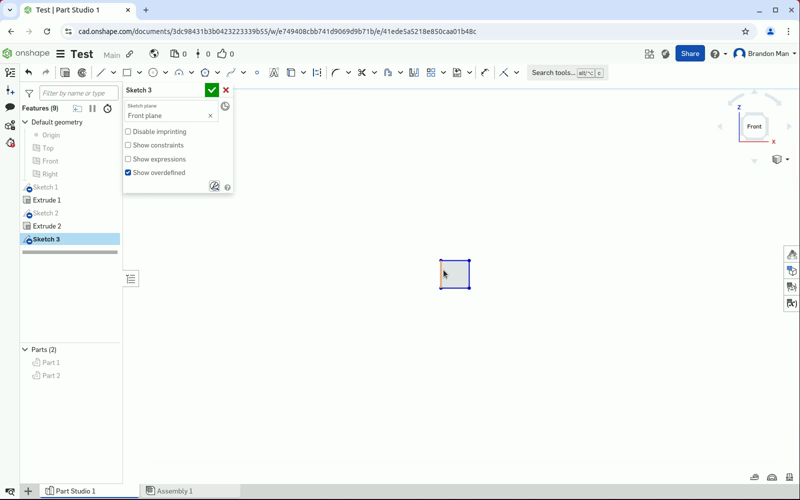
scroll(6)
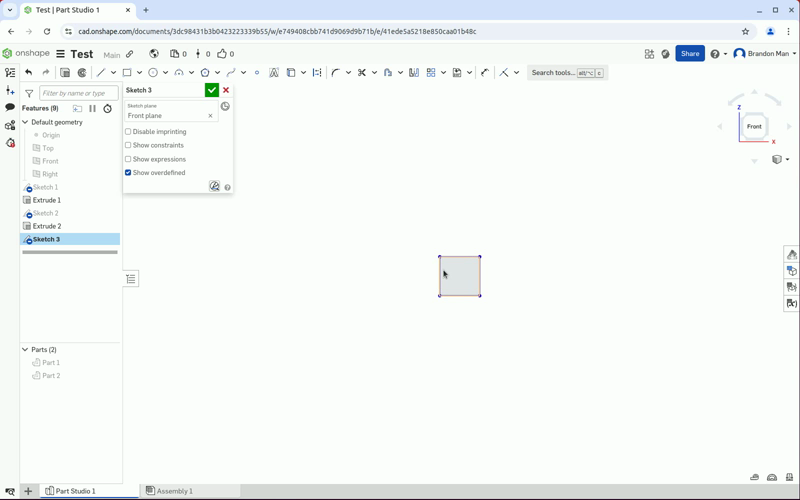
scroll(6)
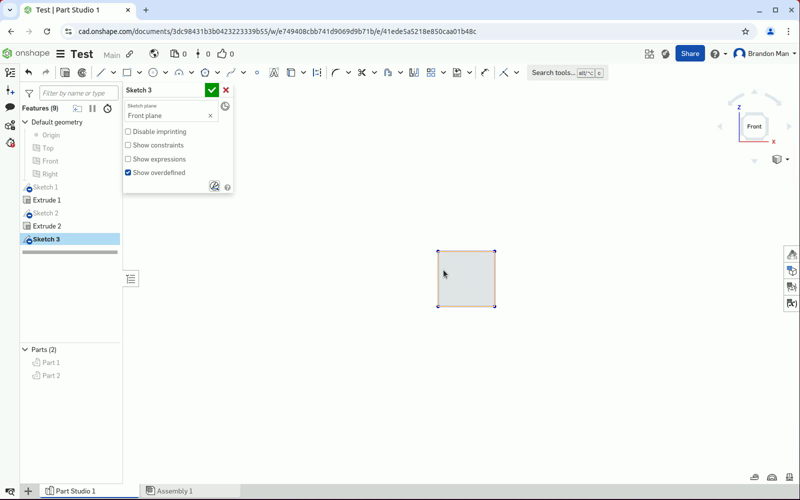
scroll(6)
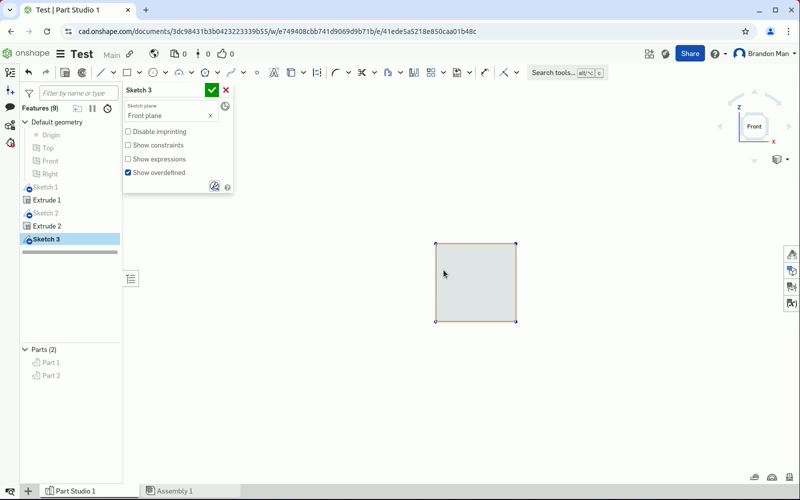
scroll(6)
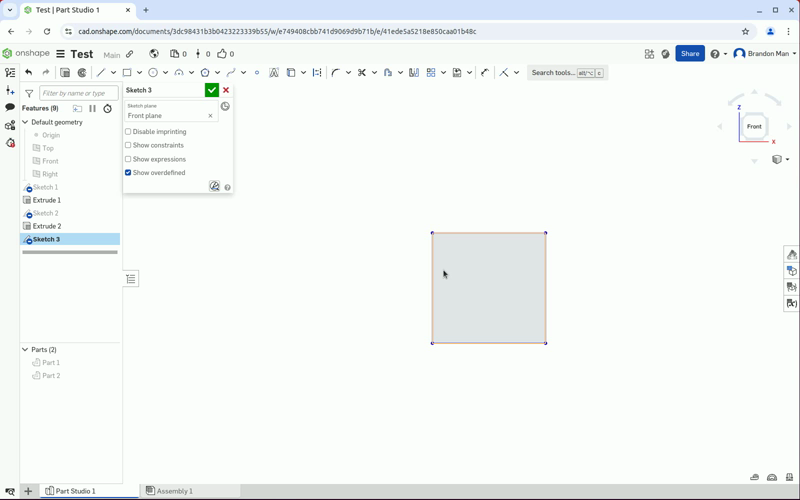
scroll(6)
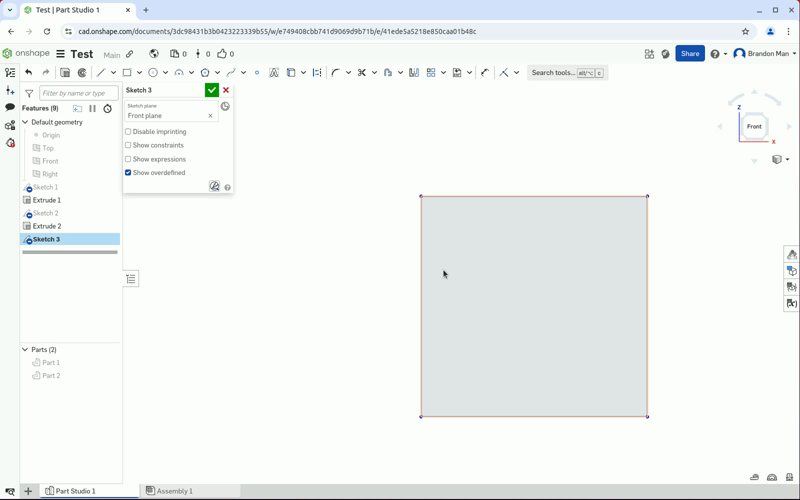
click(443, 269)
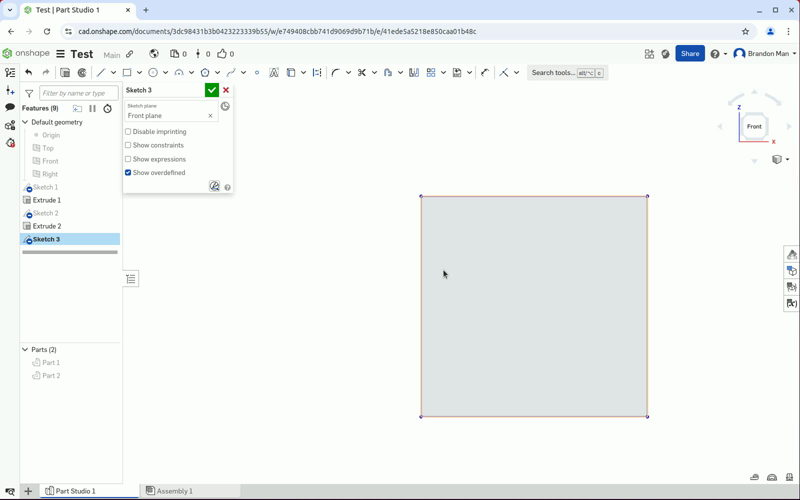
scroll(-6)
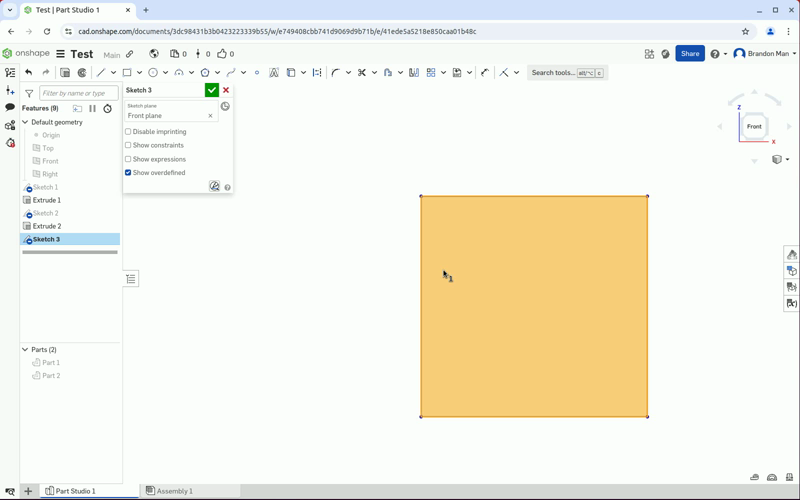
scroll(-6)
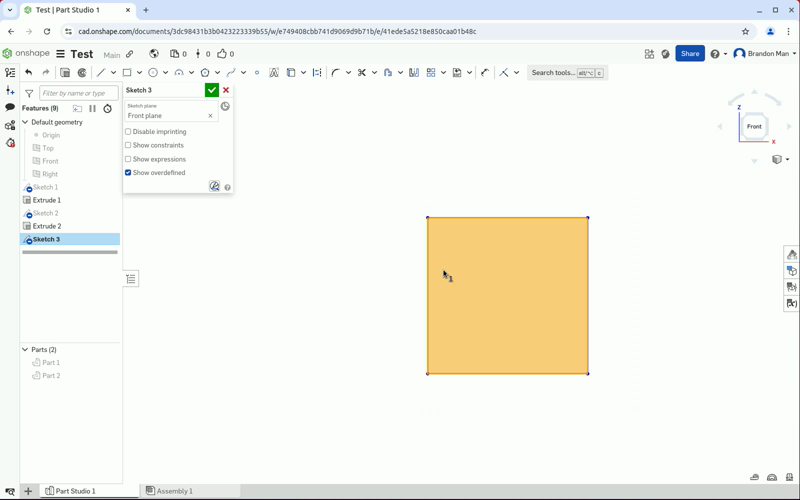
scroll(-6)
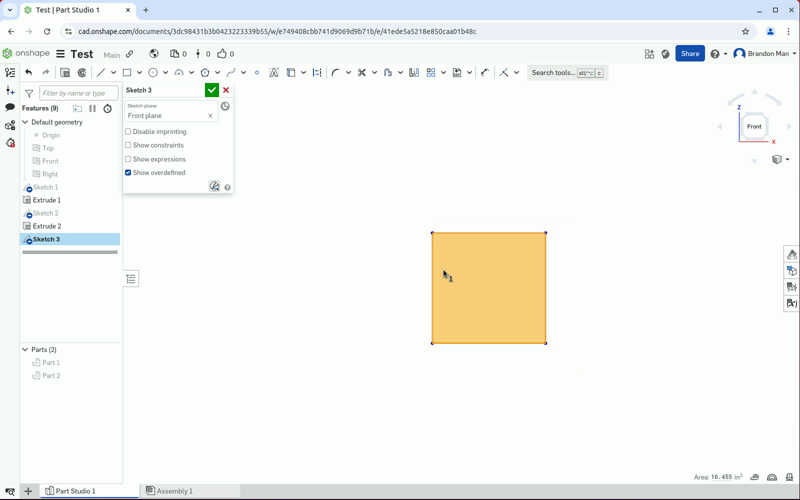
scroll(-6)
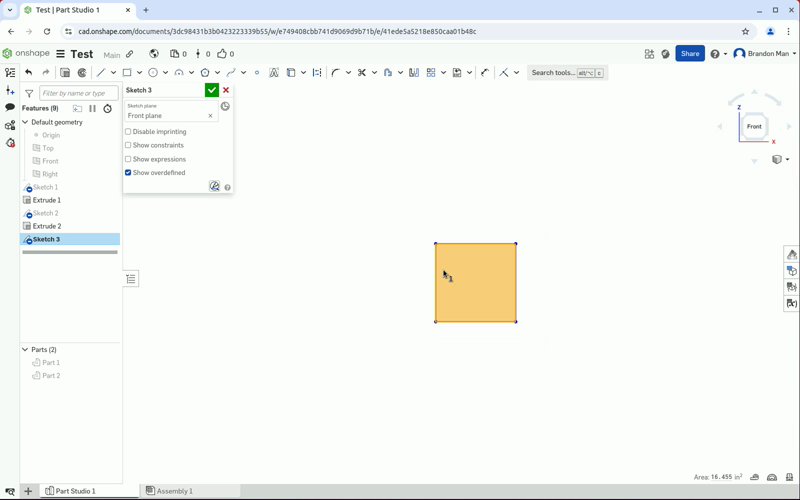
scroll(-6)
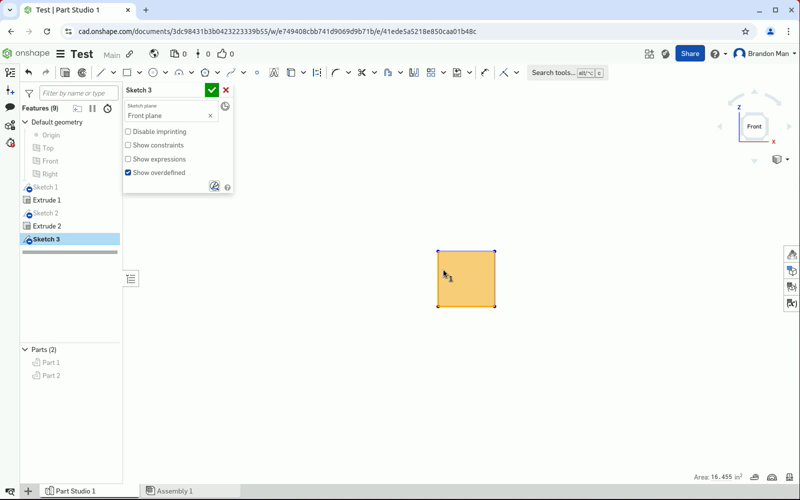
scroll(-6)
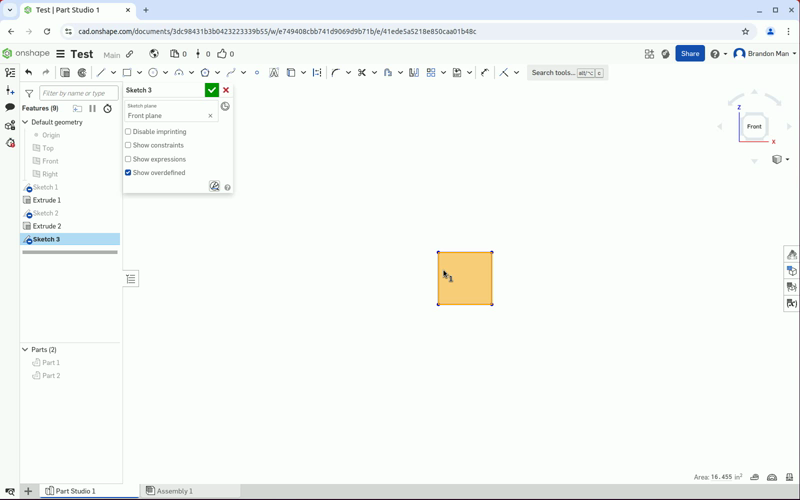
scroll(-6)
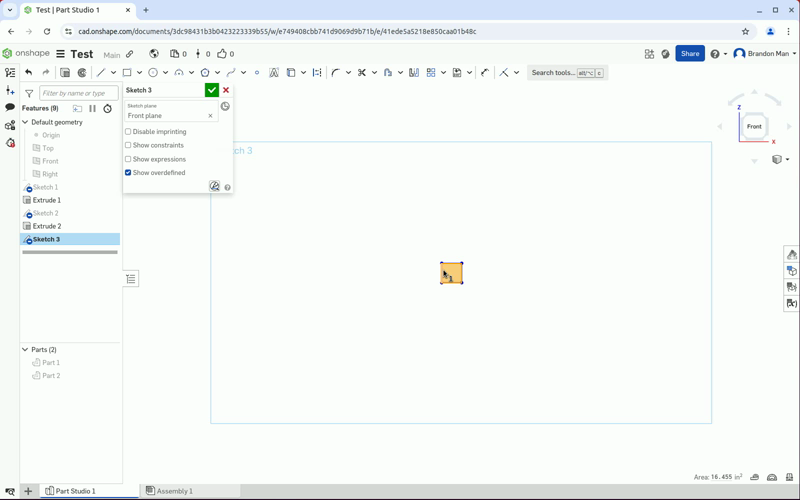
mouse_move(73, 352)
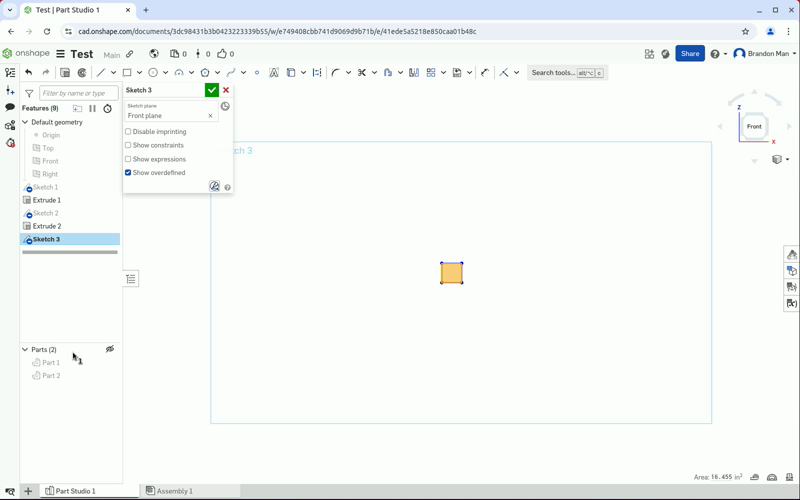
key(shift+y)
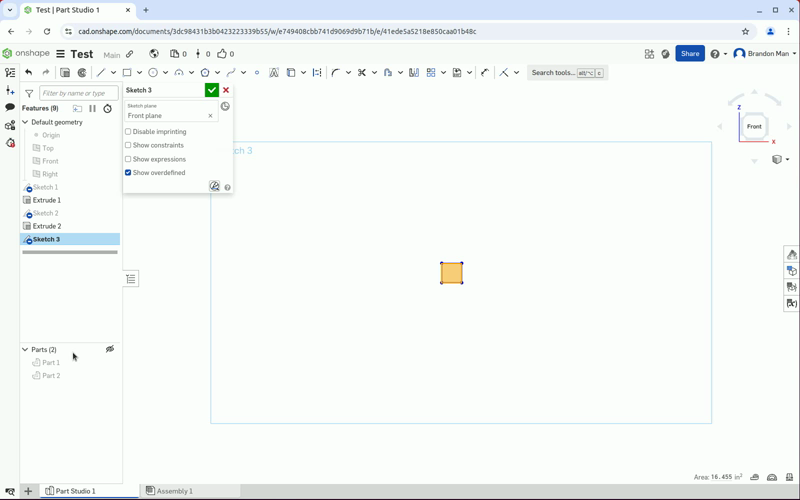
key(shift+e)
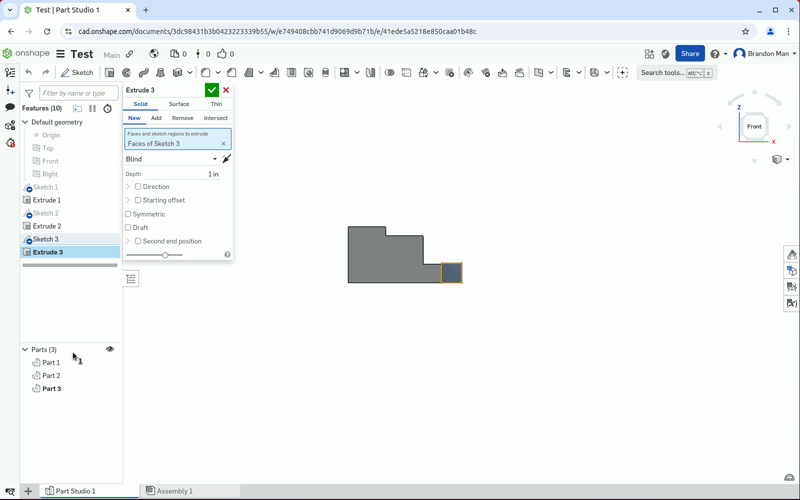
mouse_move(143, 106)
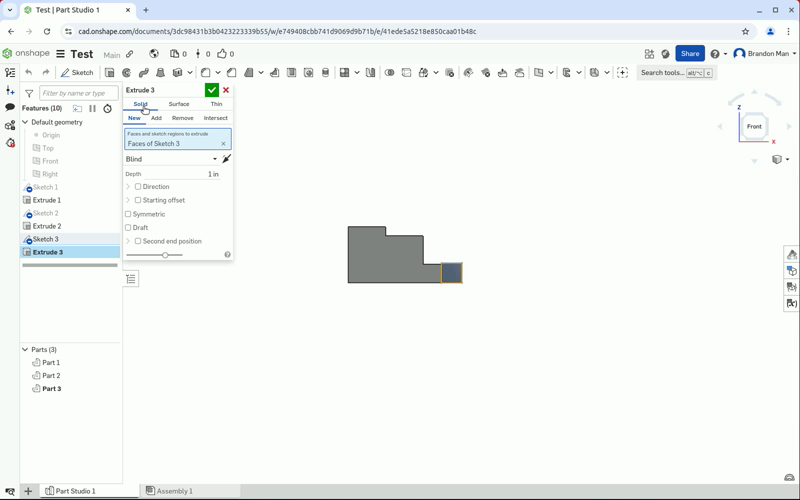
click(143, 106)
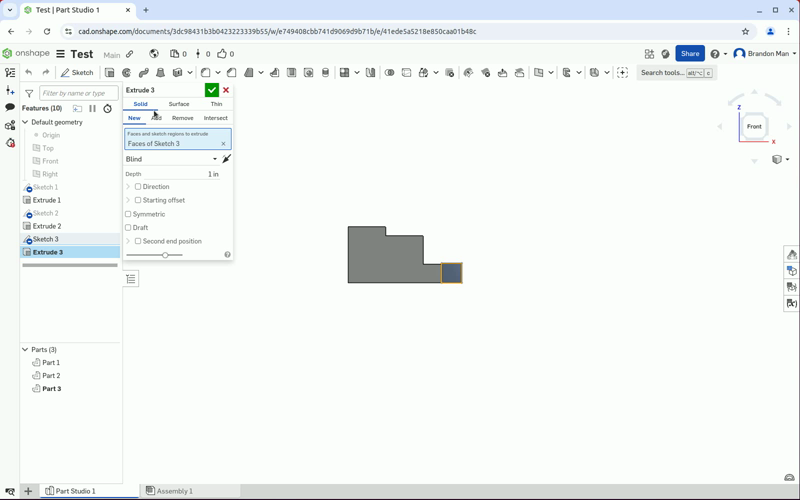
mouse_move(186, 120)
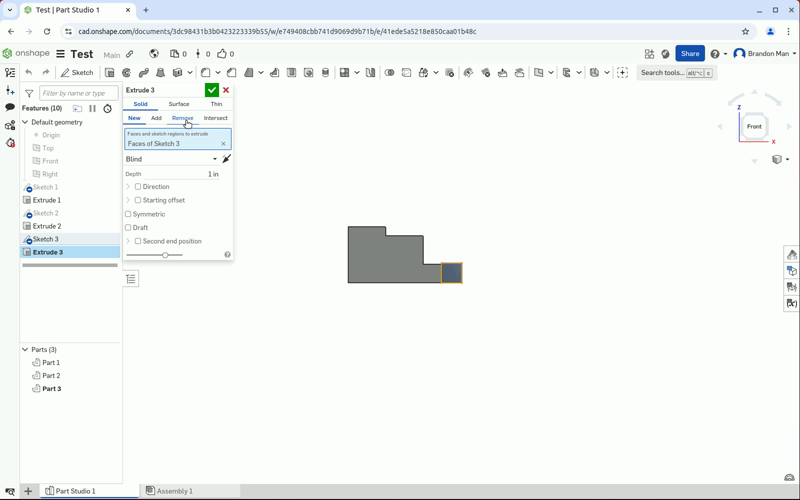
click(186, 120)
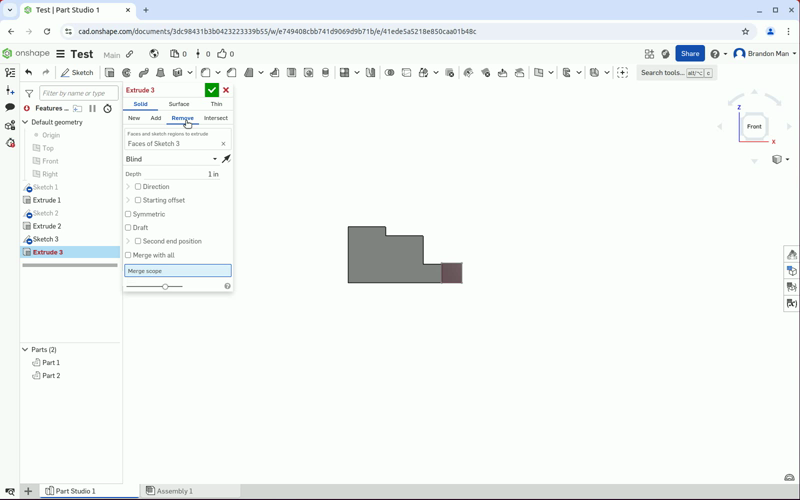
key(tab, 4)
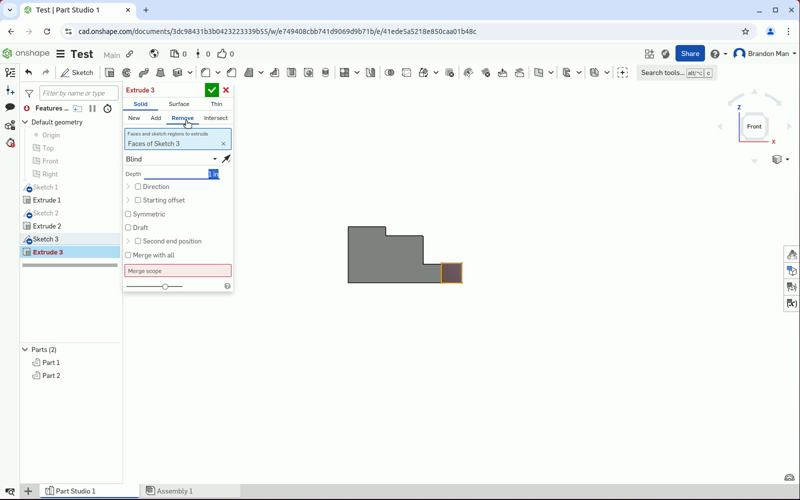
text(3.851)
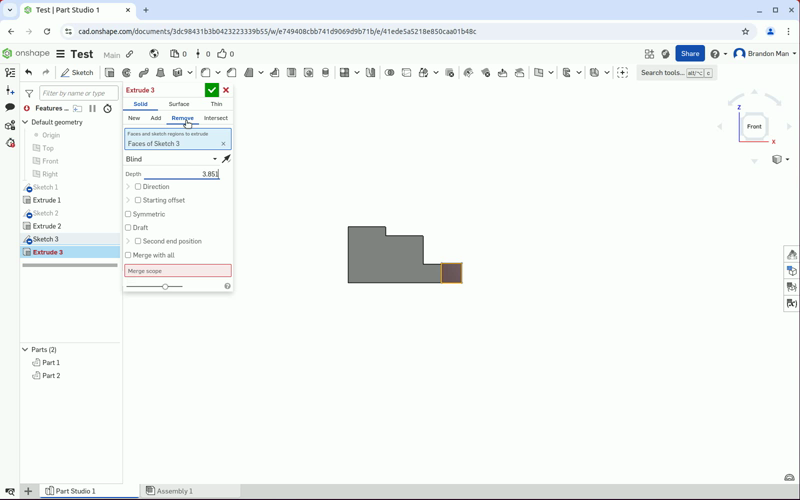
key(tab, 6)
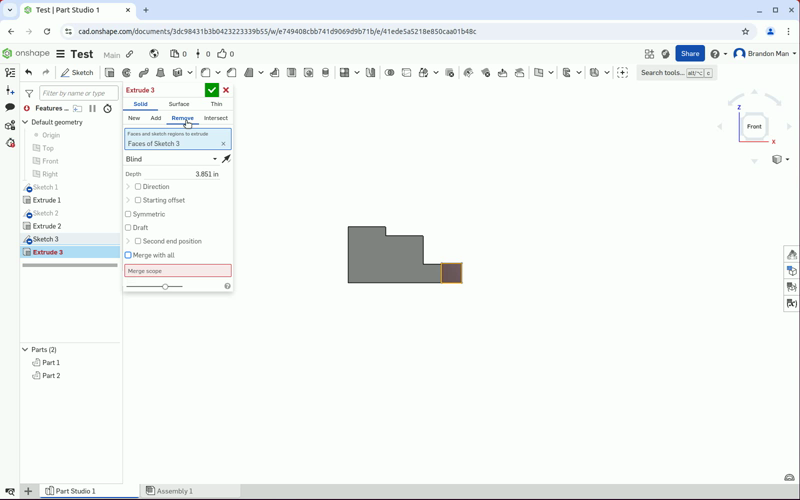
key(space)
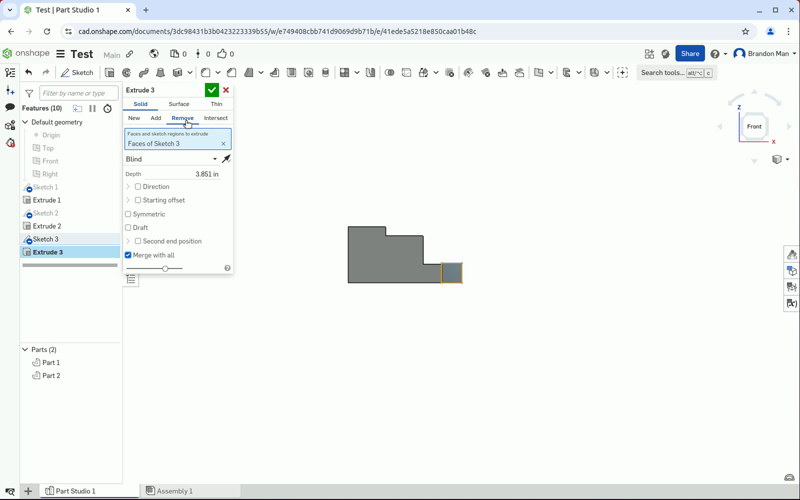
key(enter)
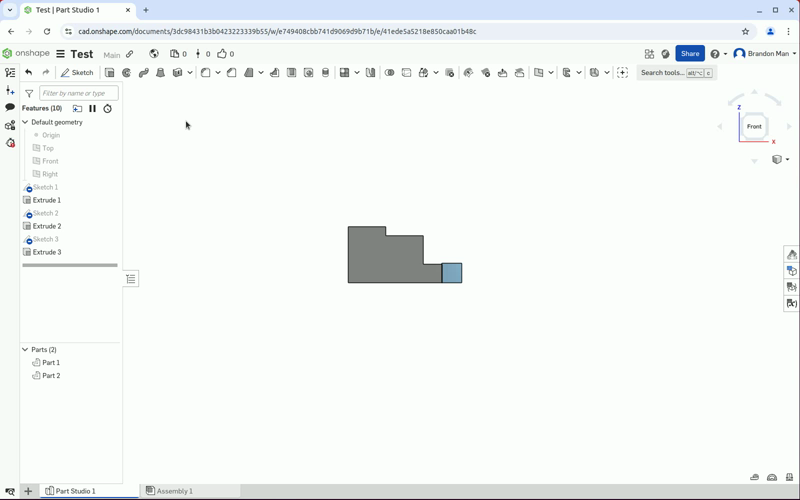
key(shift+h)
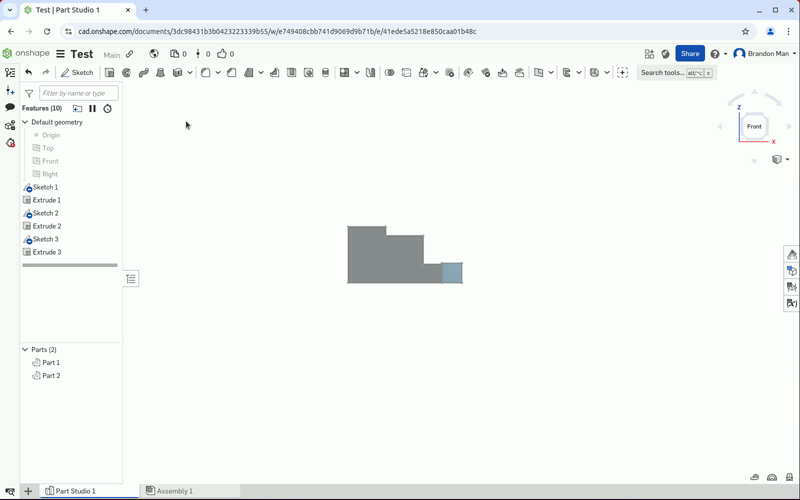
key(shift+h)
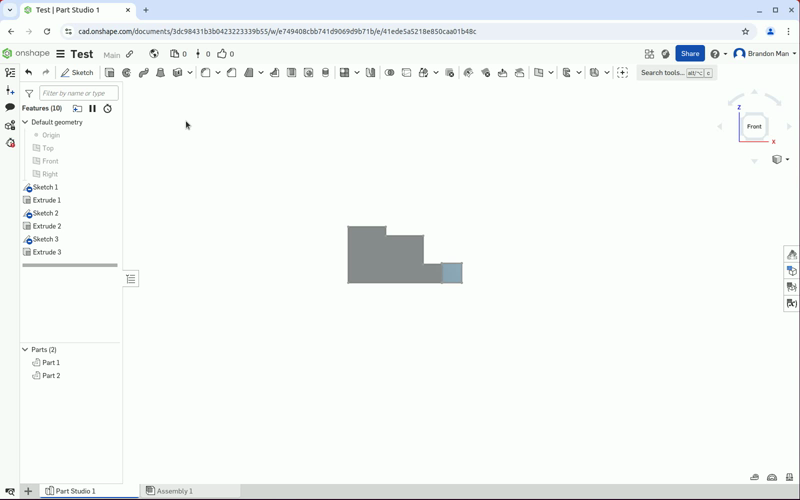
key(shift+7)
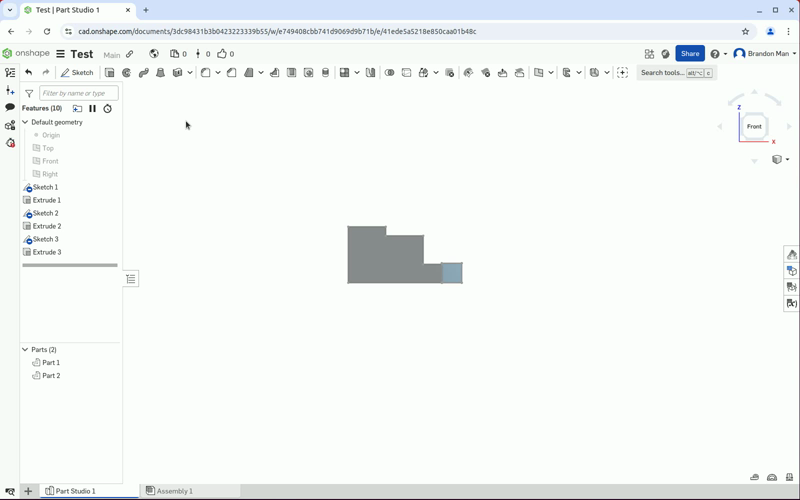
key(left, 2)
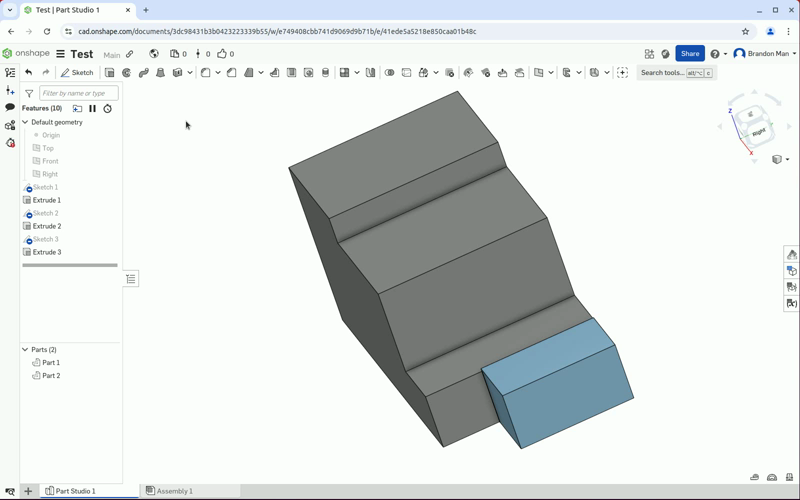
key(down, 2)
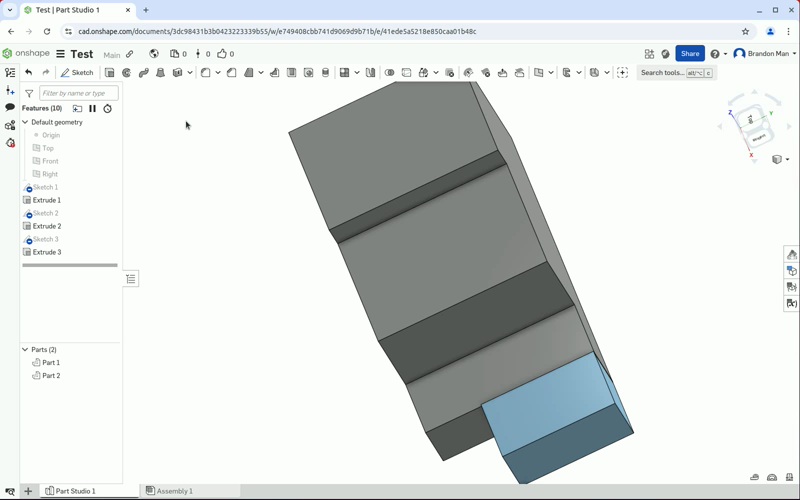
key(up, 2)
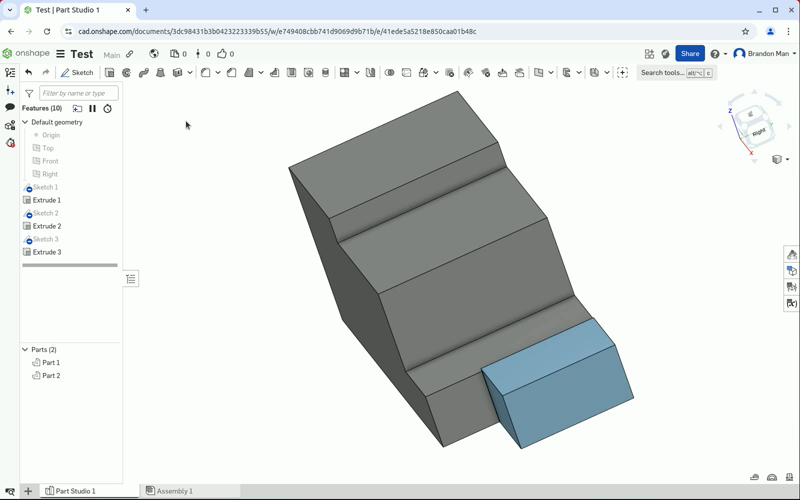
key(right, 2)
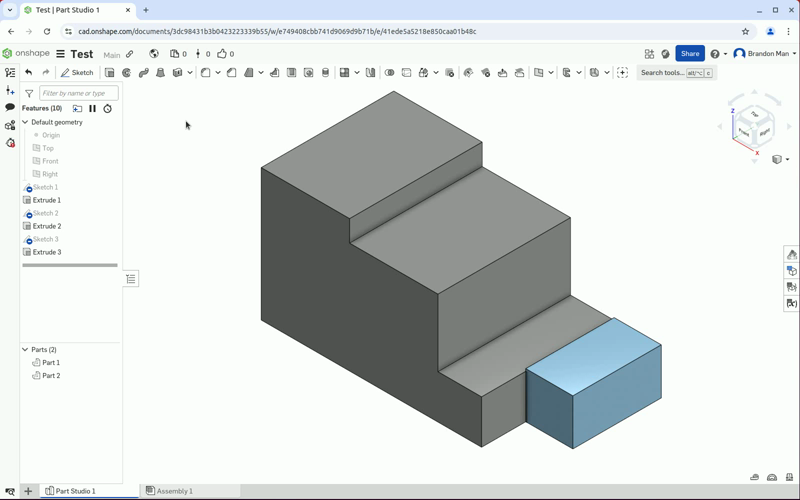
mouse_move(73, 189)
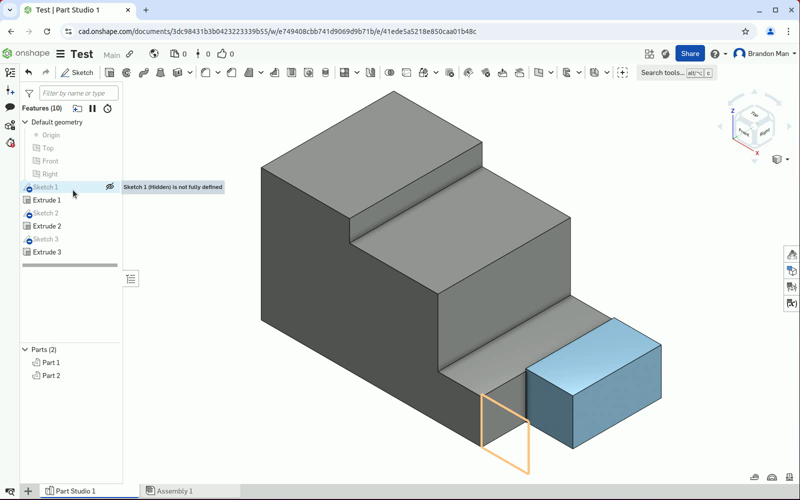
click(73, 189)